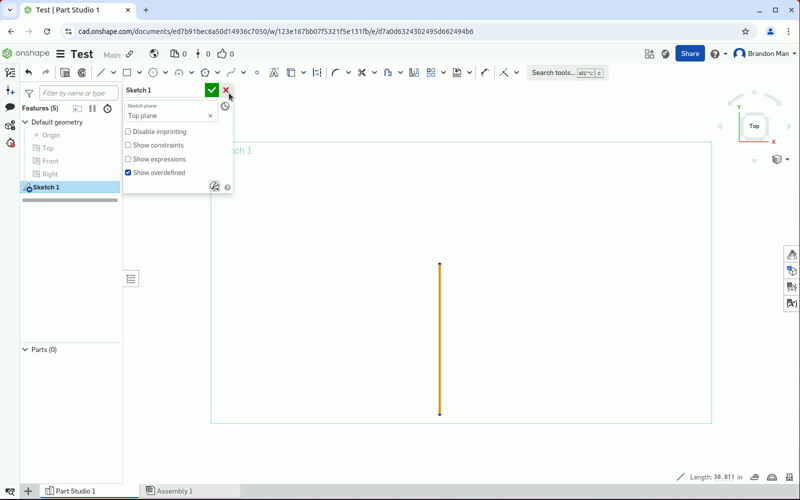
key(shift+h)
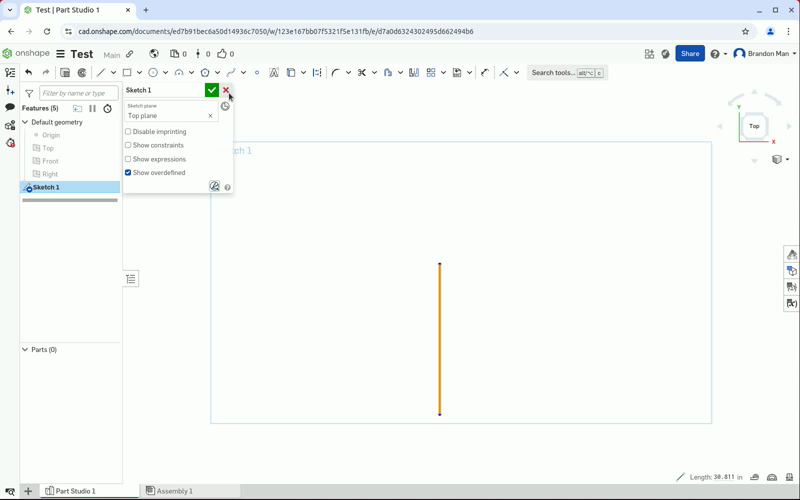
key(shift+s)
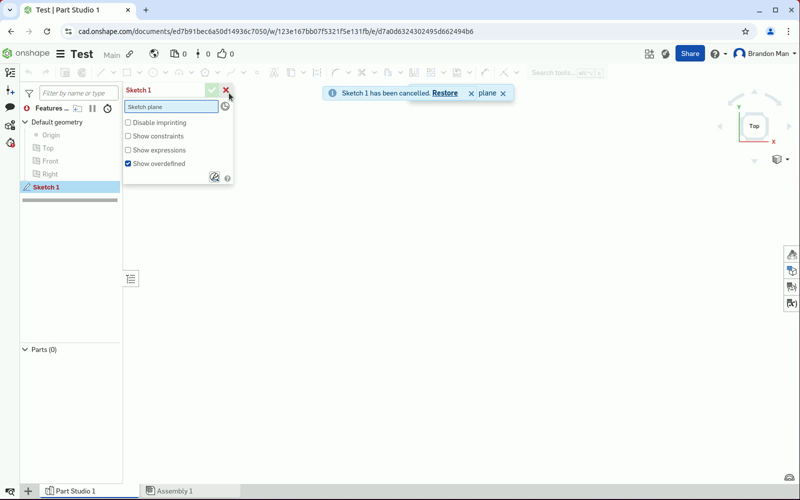
mouse_move(73, 150)
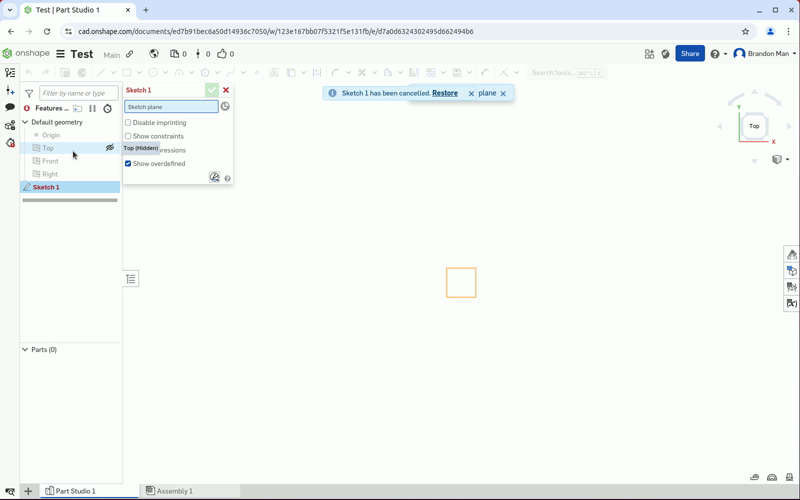
click(73, 150)
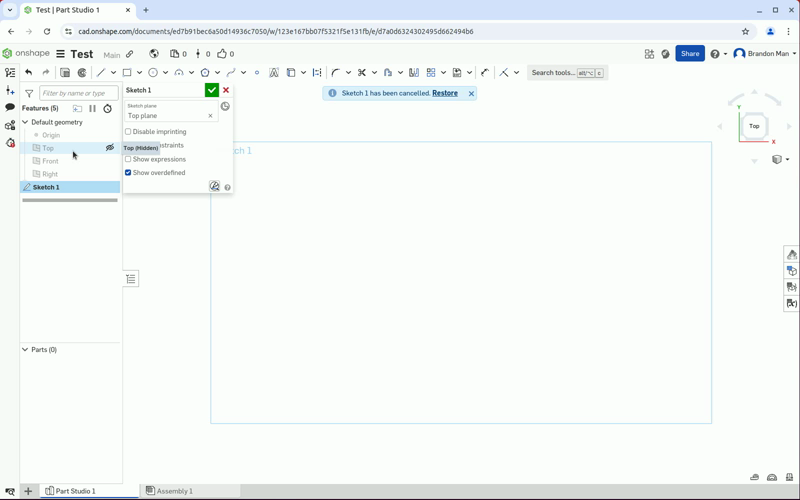
mouse_move(73, 352)
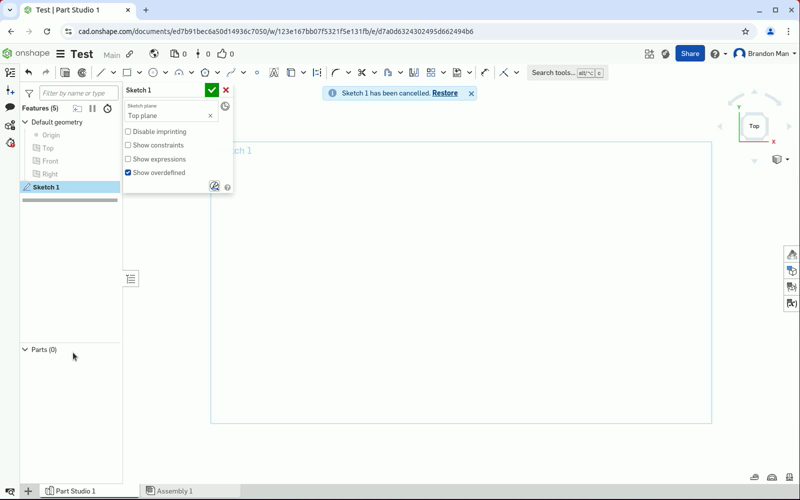
key(y)
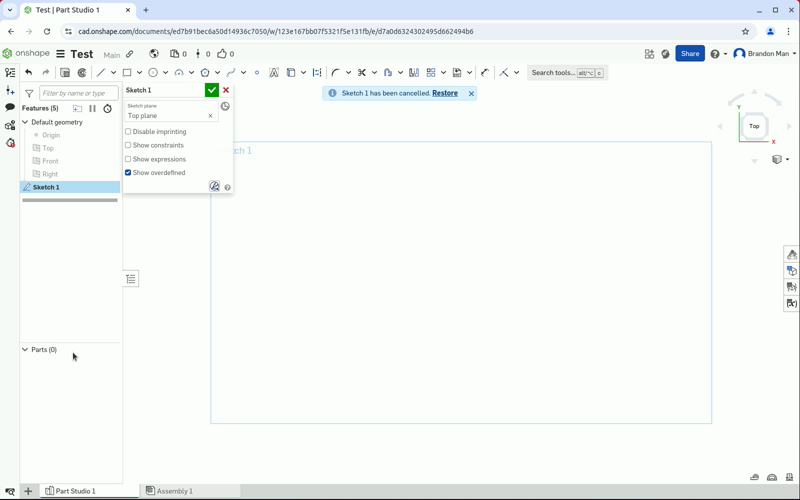
key(l)
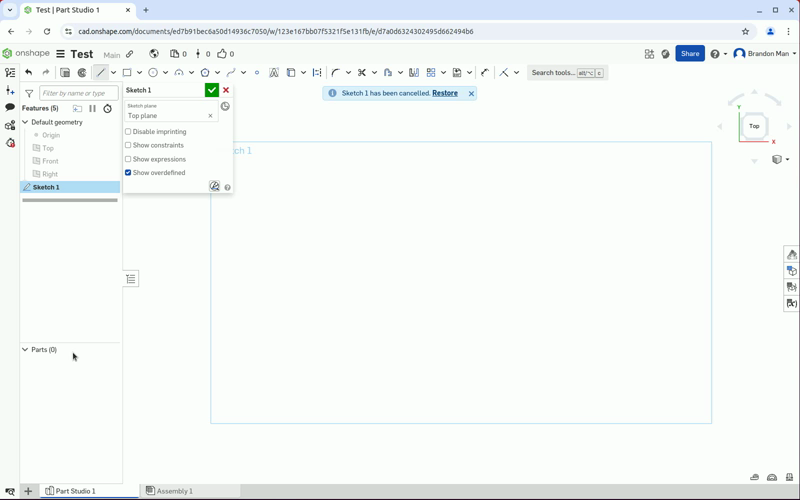
key_down(shift)
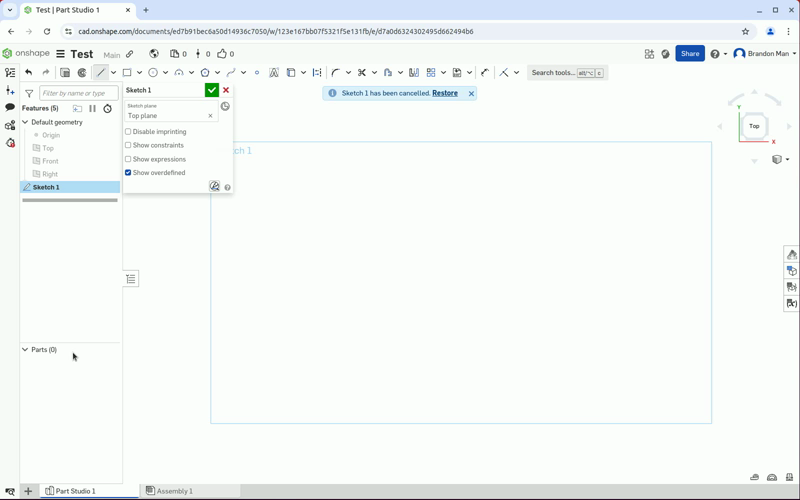
mouse_move(348, 395)
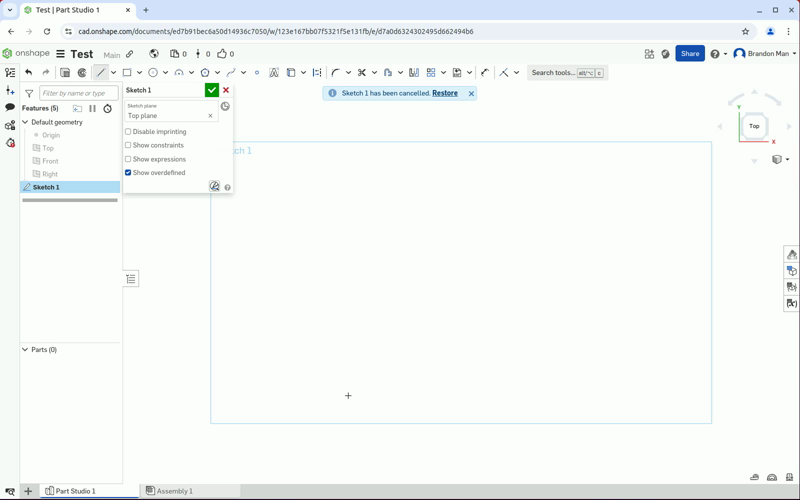
click(348, 395)
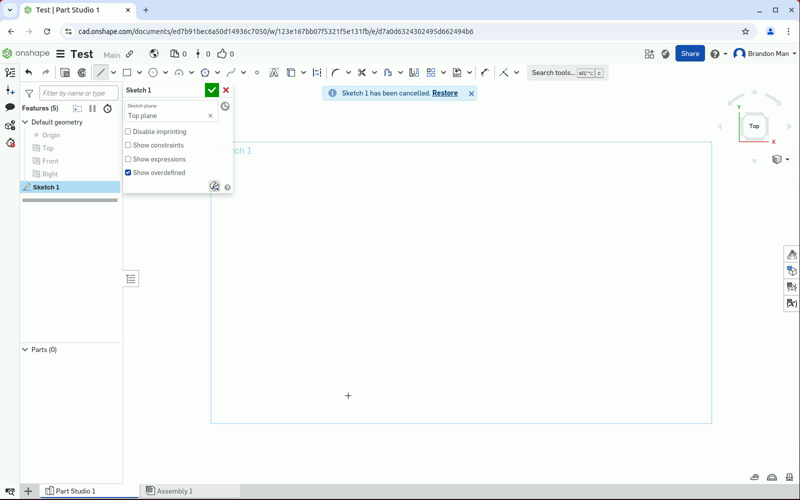
key_up(shift)
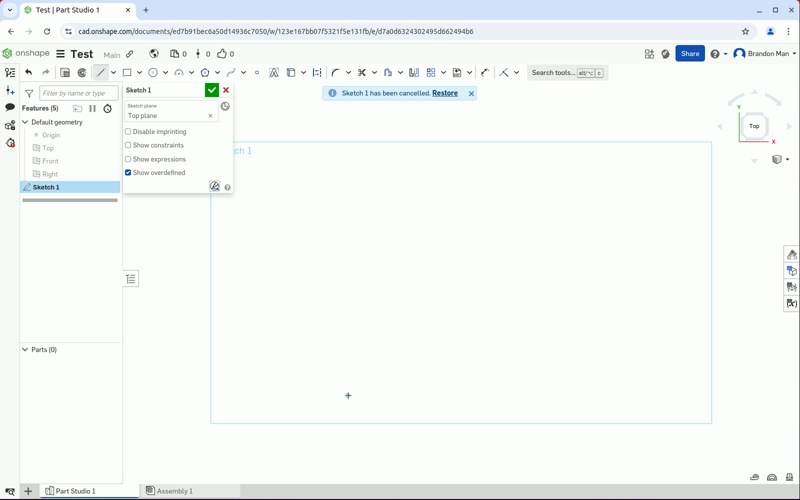
key_down(shift)
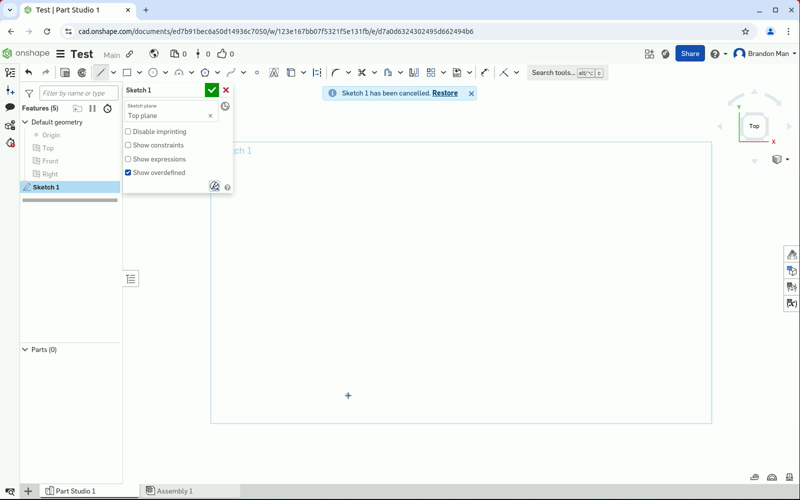
mouse_move(460, 395)
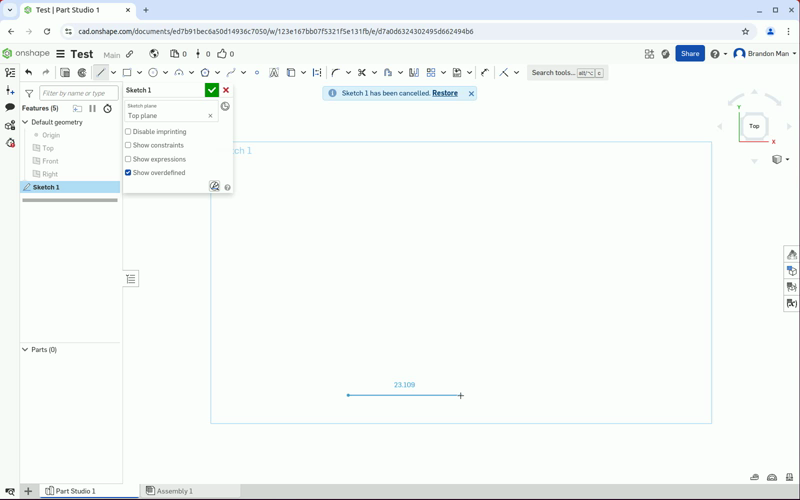
click(460, 395)
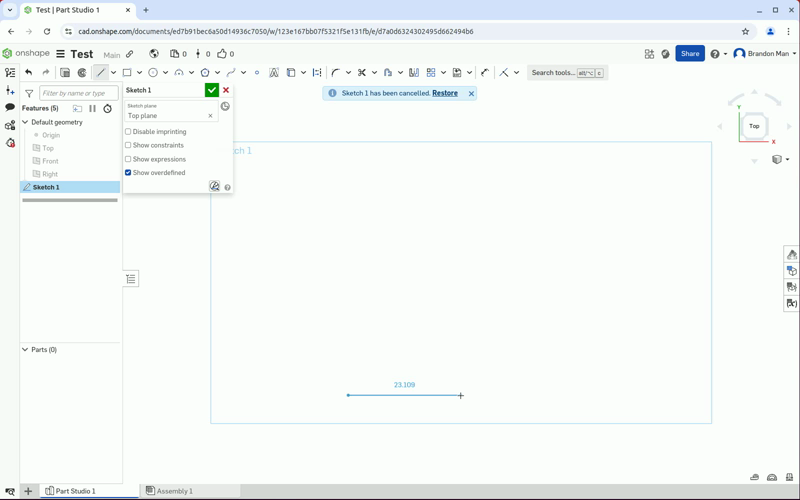
key_up(shift)
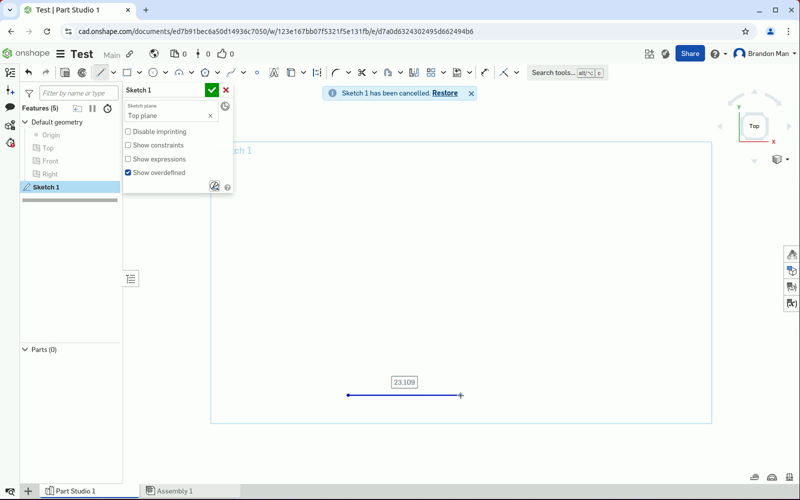
key_down(shift)
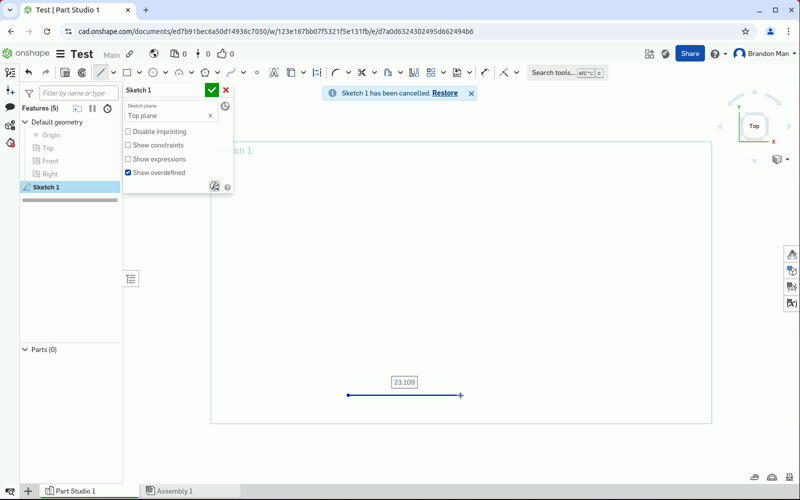
mouse_move(460, 282)
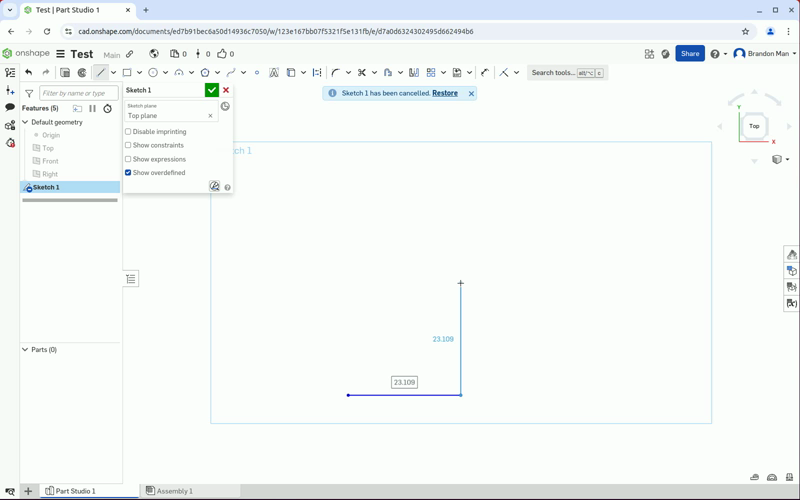
click(460, 282)
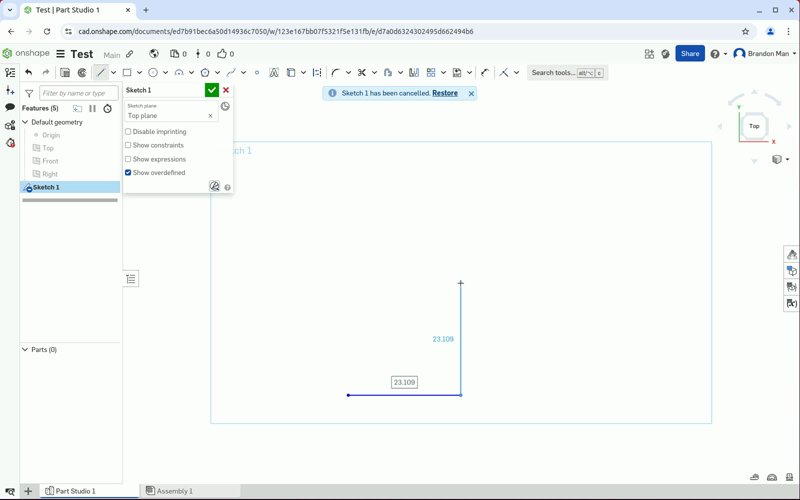
key_up(shift)
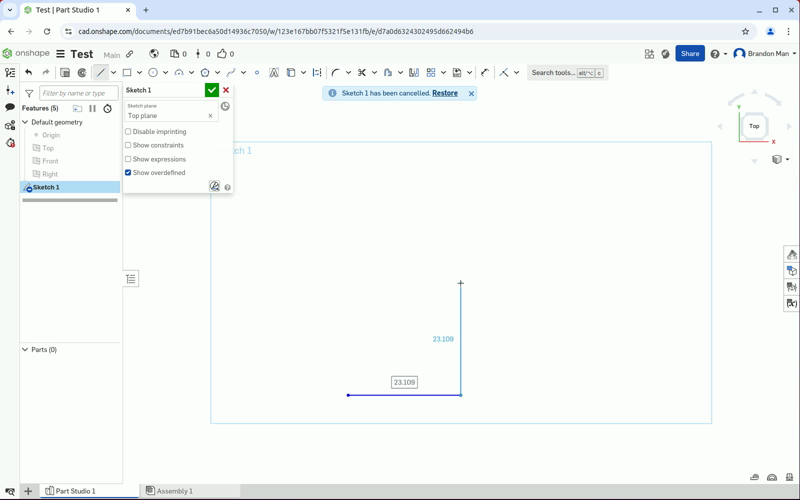
key_down(shift)
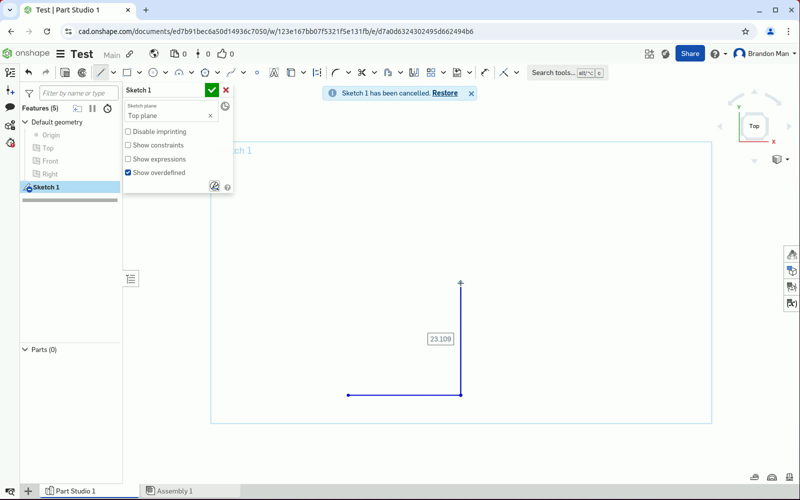
mouse_move(348, 282)
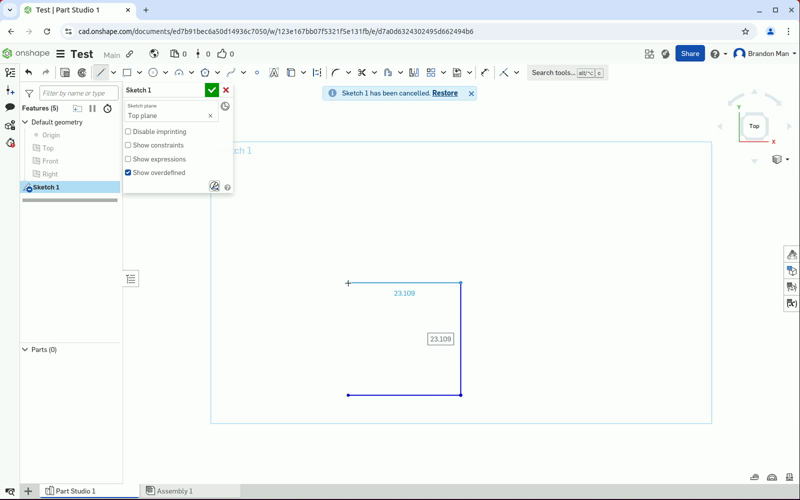
click(348, 282)
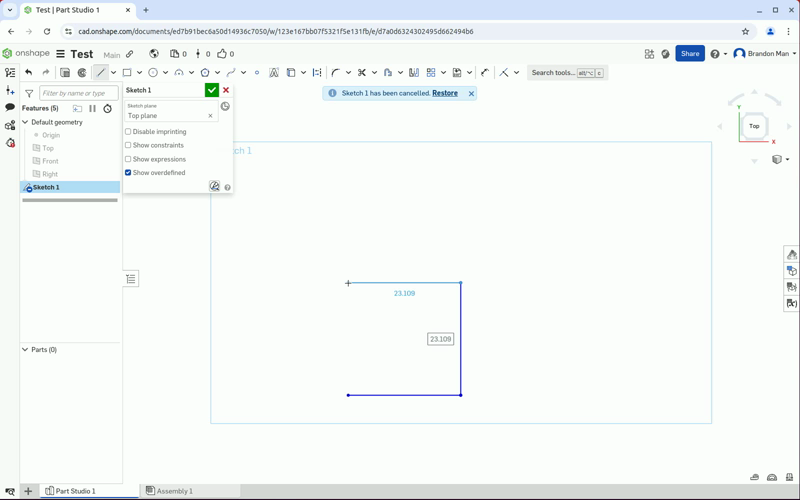
key_up(shift)
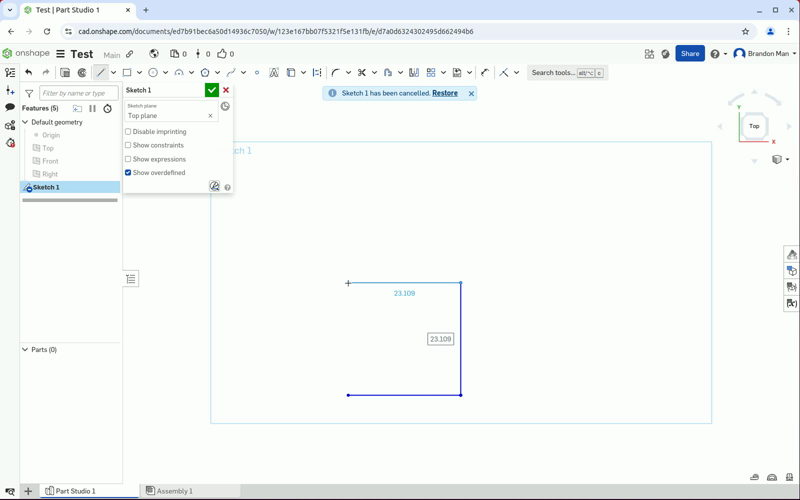
key_down(shift)
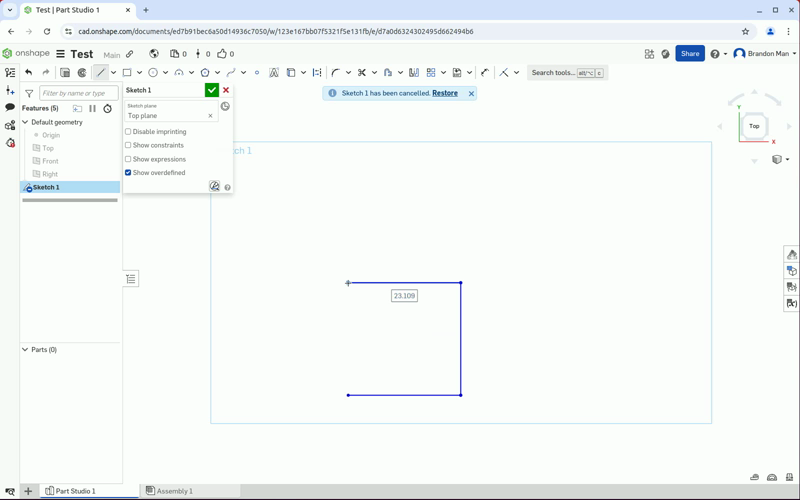
mouse_move(348, 395)
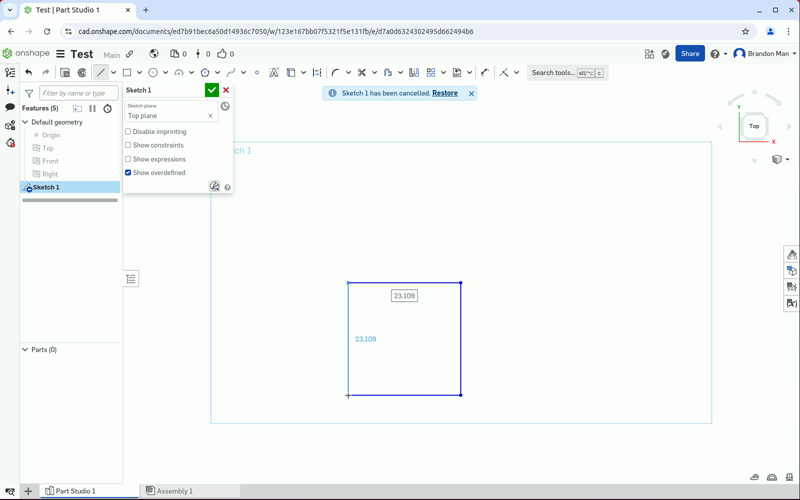
key_up(shift)
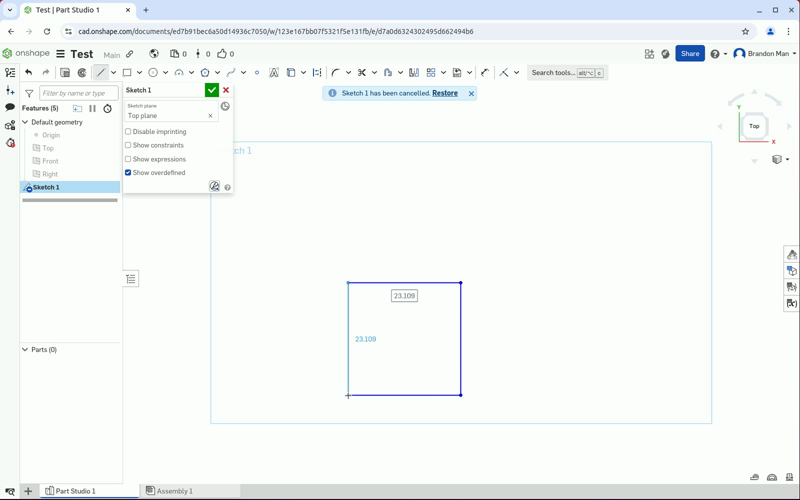
click(348, 395)
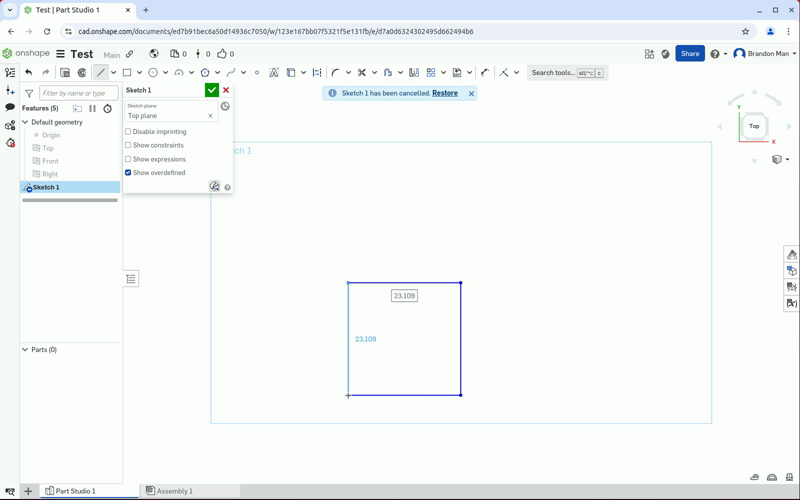
key(esc)
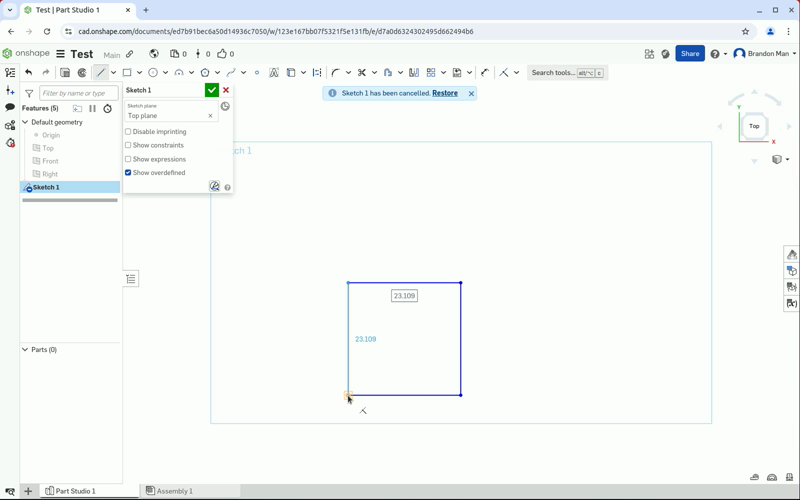
mouse_move(380, 386)
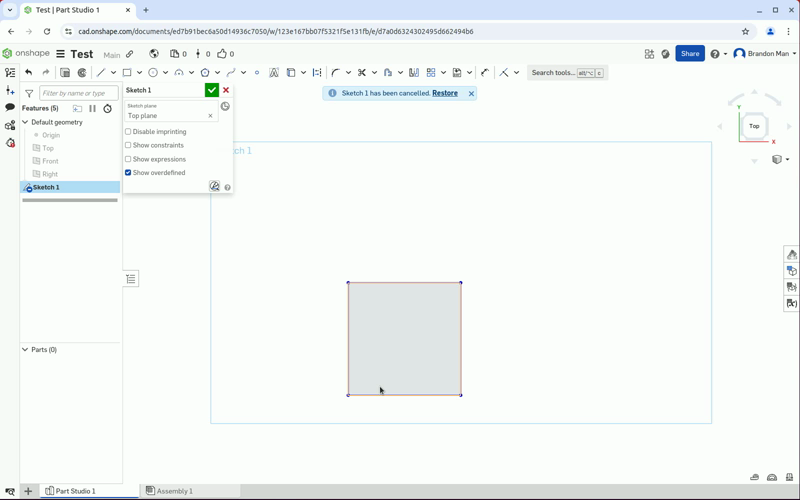
click(380, 386)
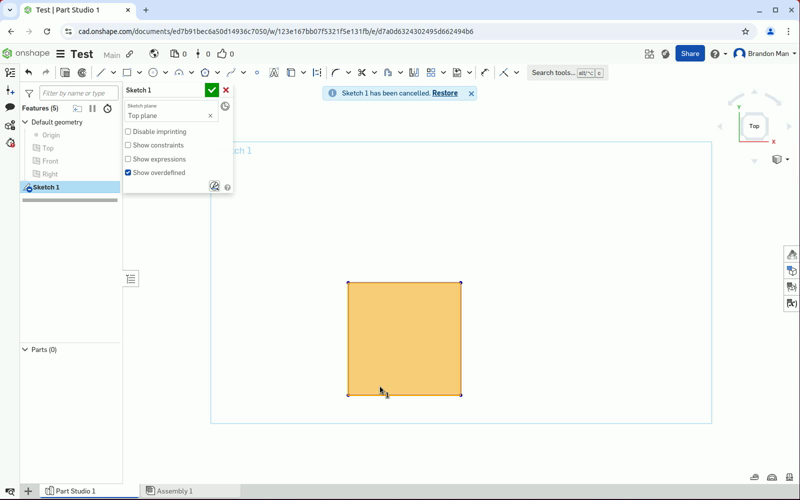
mouse_move(73, 352)
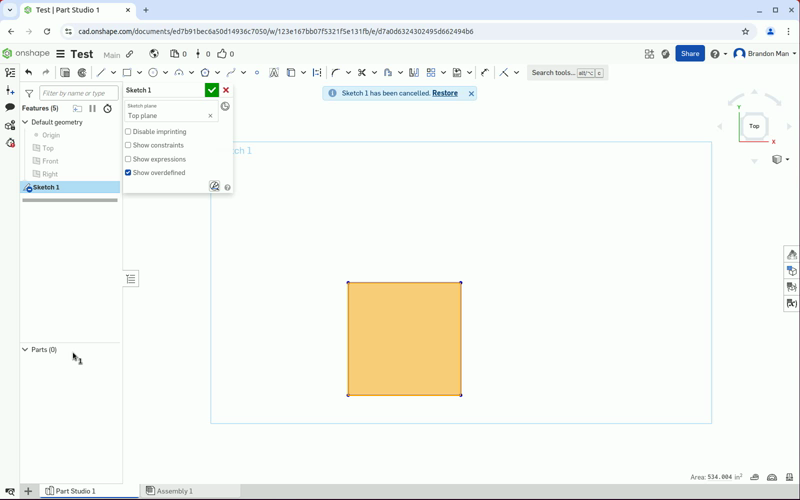
key(shift+y)
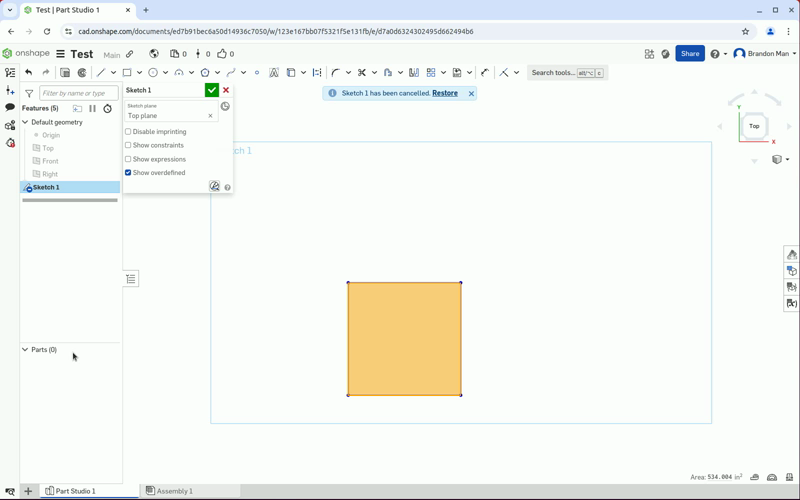
key(shift+e)
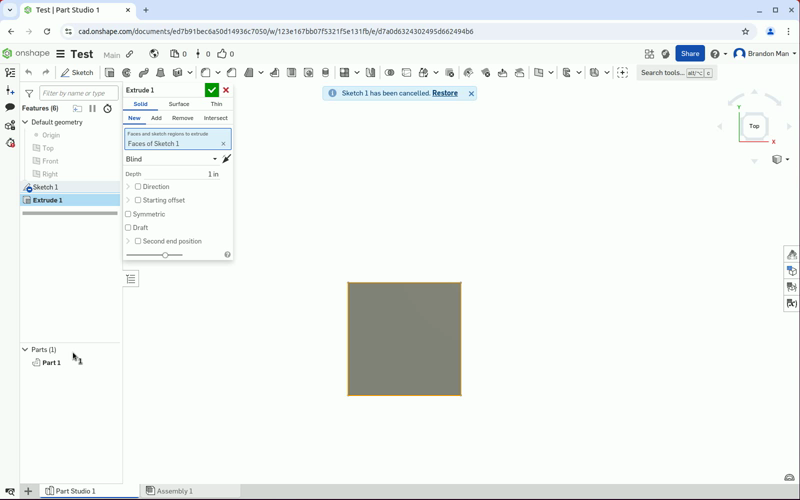
mouse_move(143, 106)
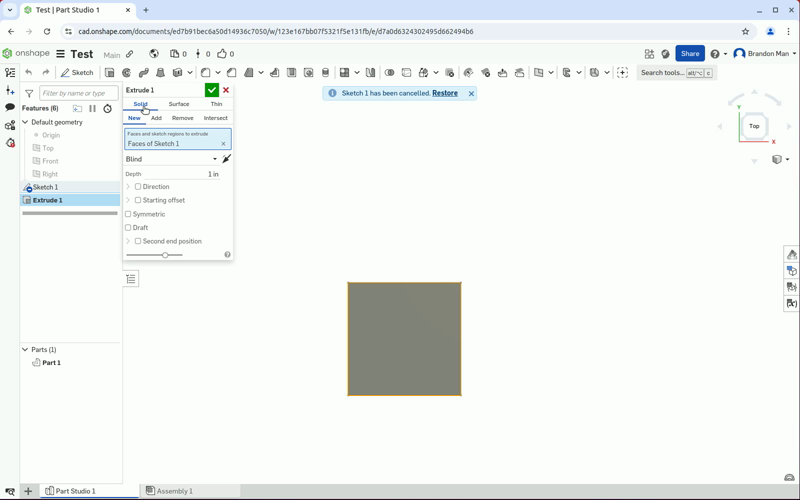
click(143, 106)
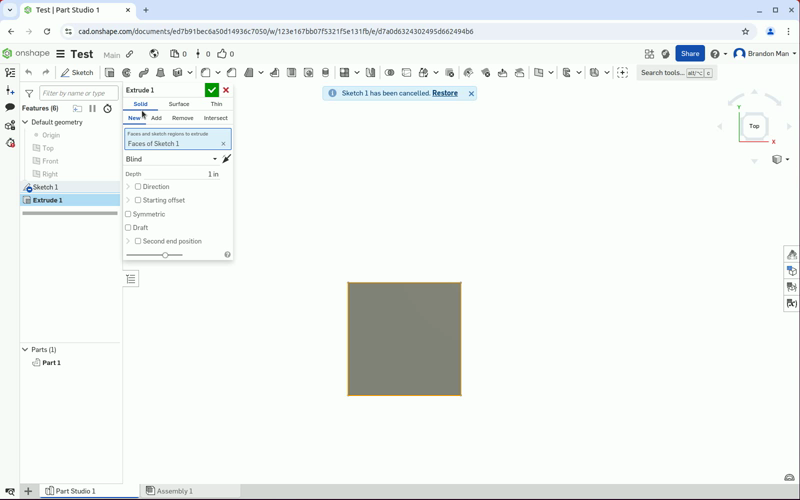
mouse_move(137, 120)
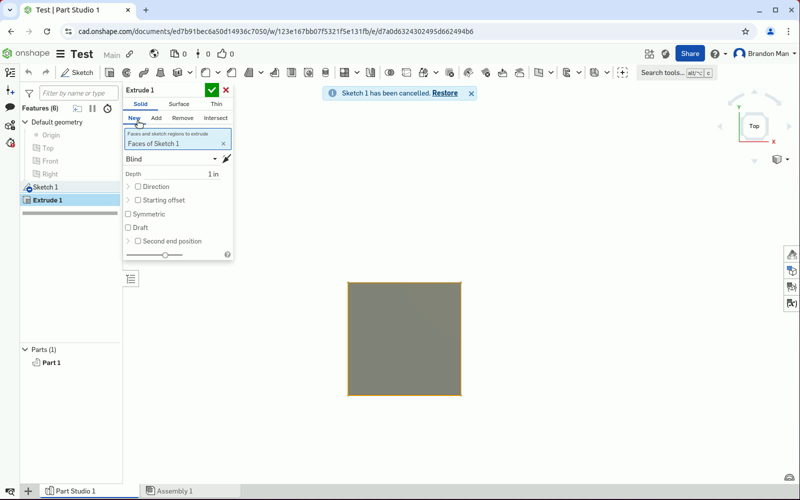
click(137, 120)
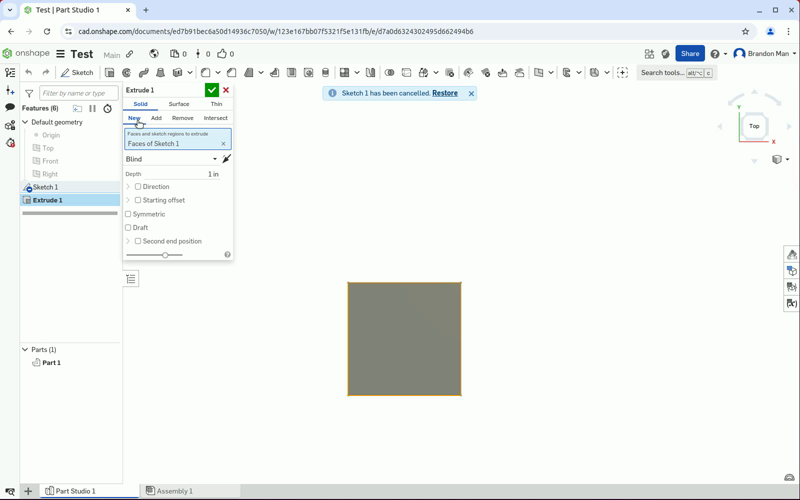
key(tab, 4)
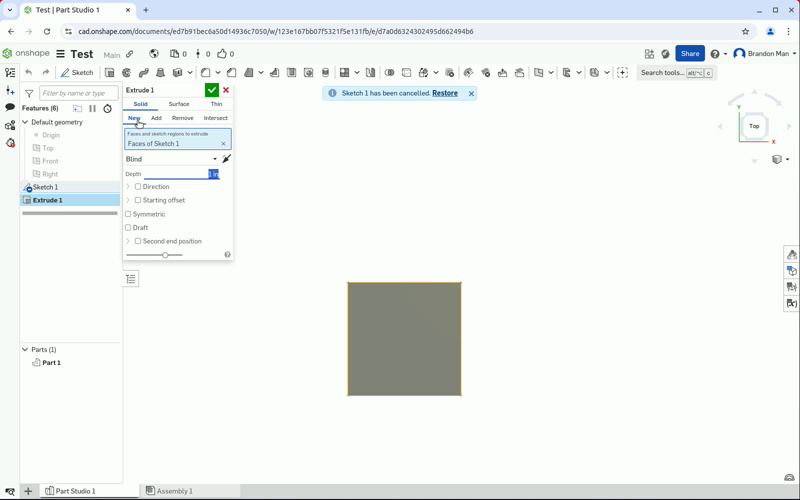
text(23.108)
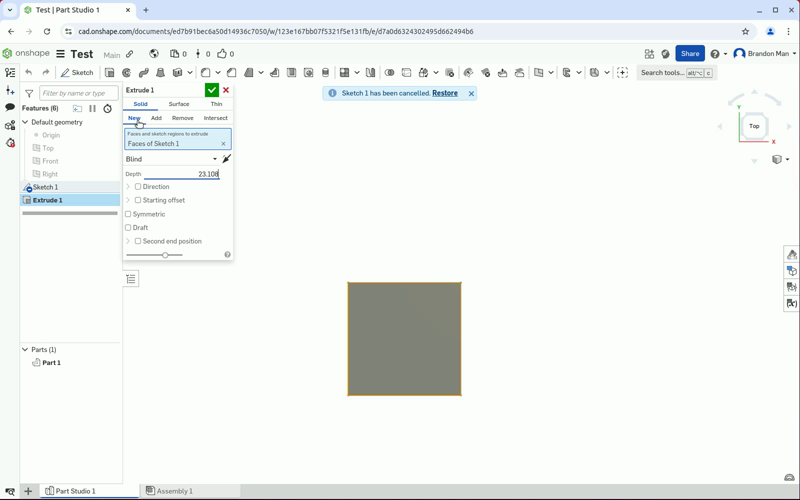
key(enter)
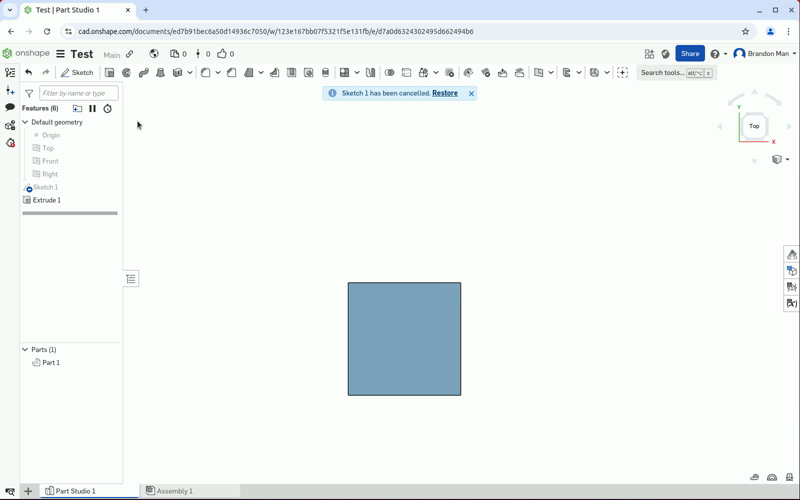
key(shift+h)
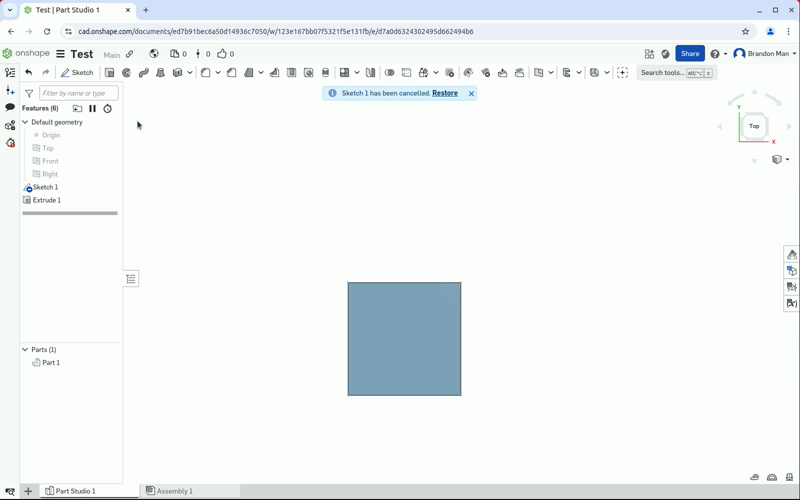
key(shift+h)
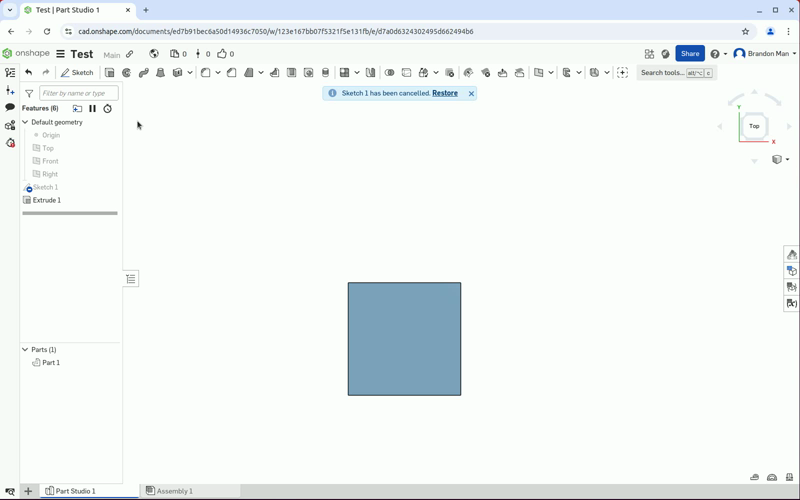
mouse_move(73, 189)
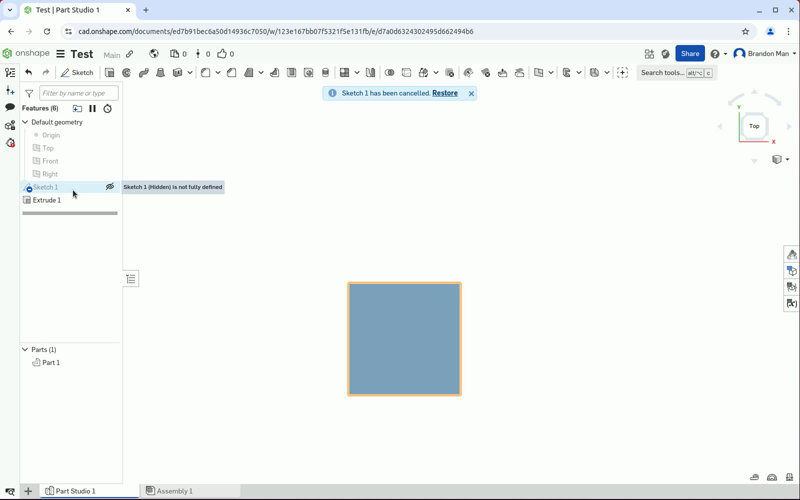
click(73, 189)
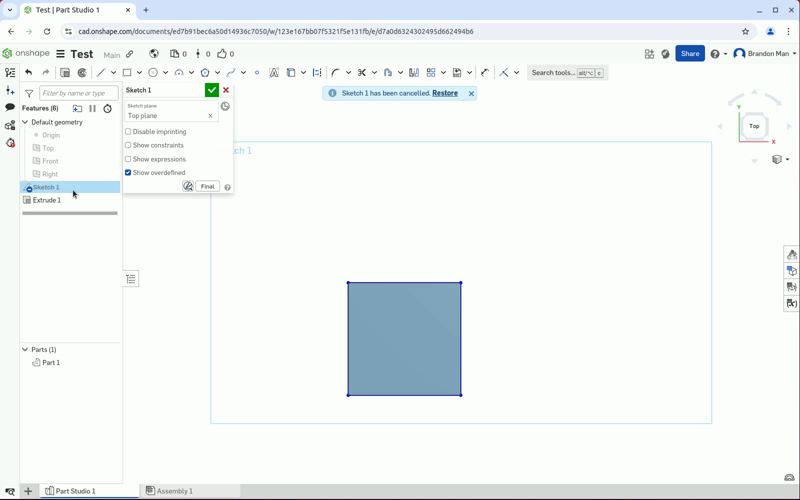
mouse_move(229, 92)
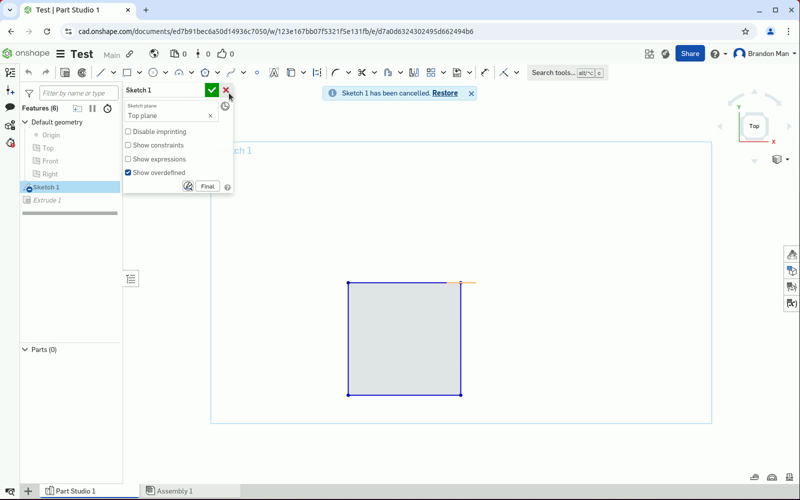
click(229, 92)
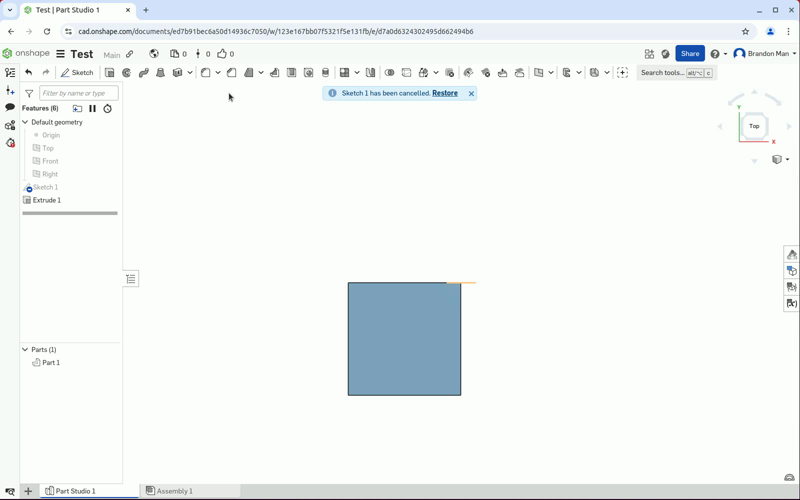
mouse_move(73, 352)
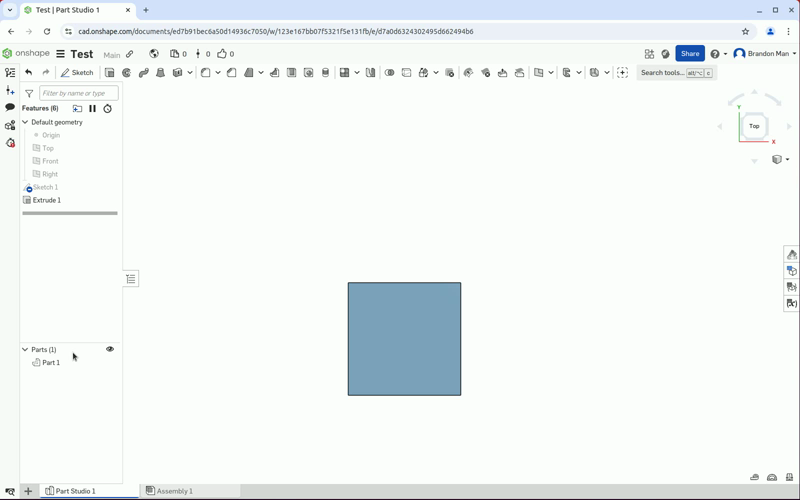
key(y)
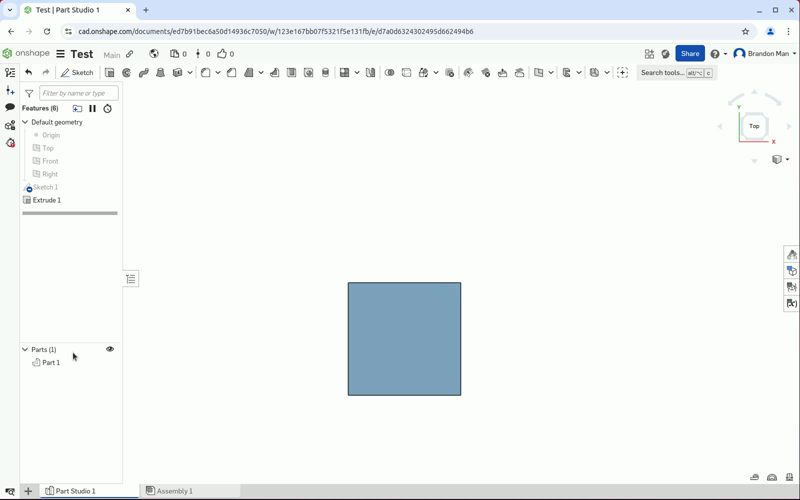
key(shift+p)
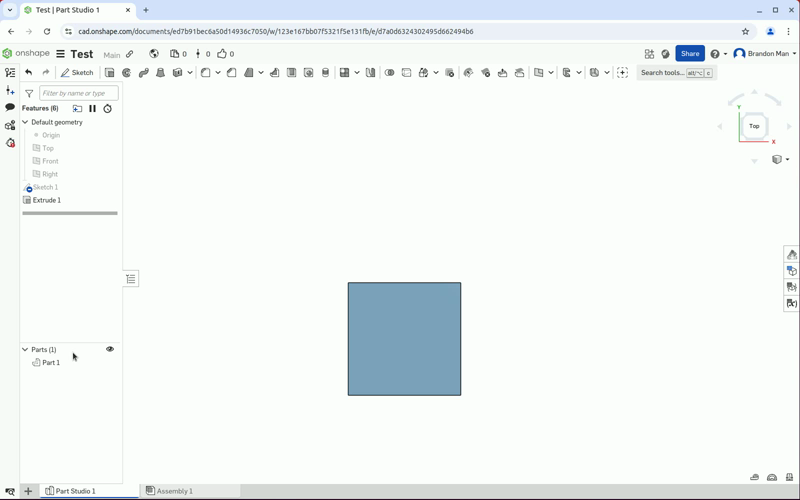
key(space)
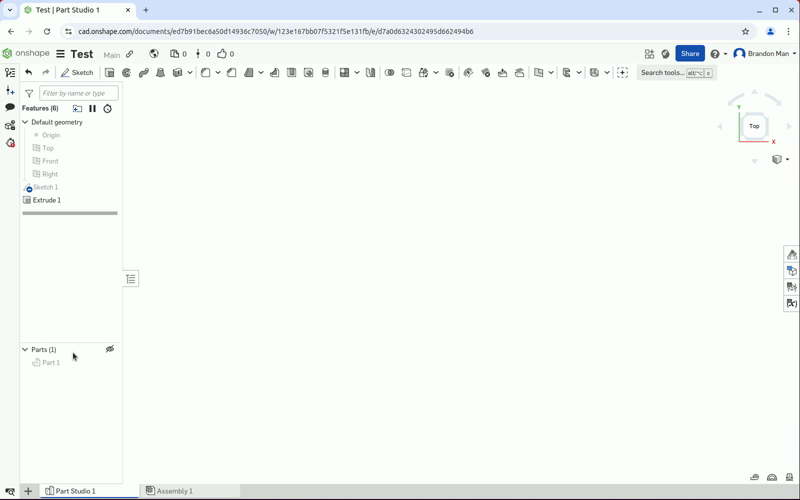
key_down(shift)
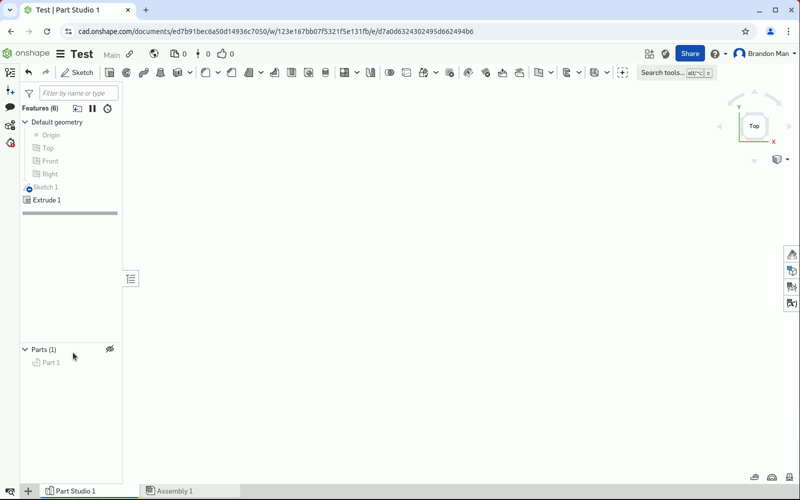
key(up)
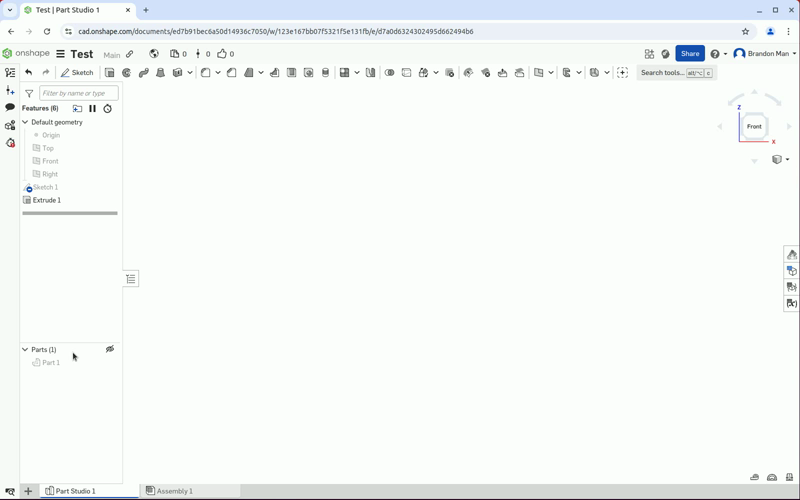
key_up(shift)
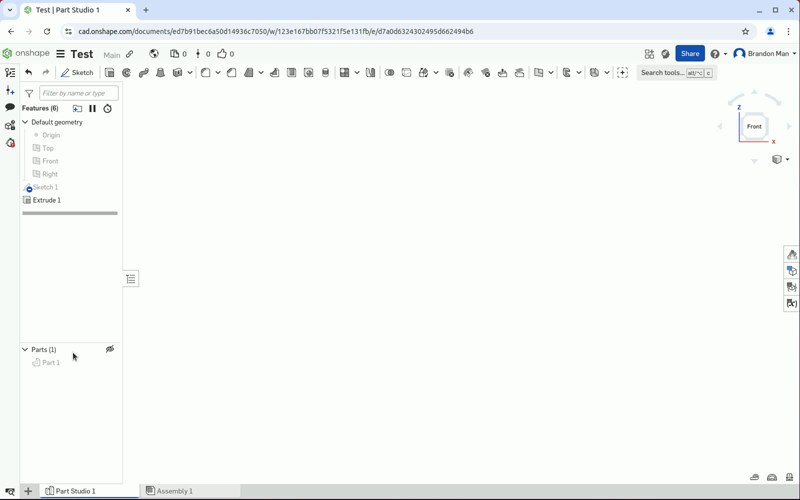
key(space)
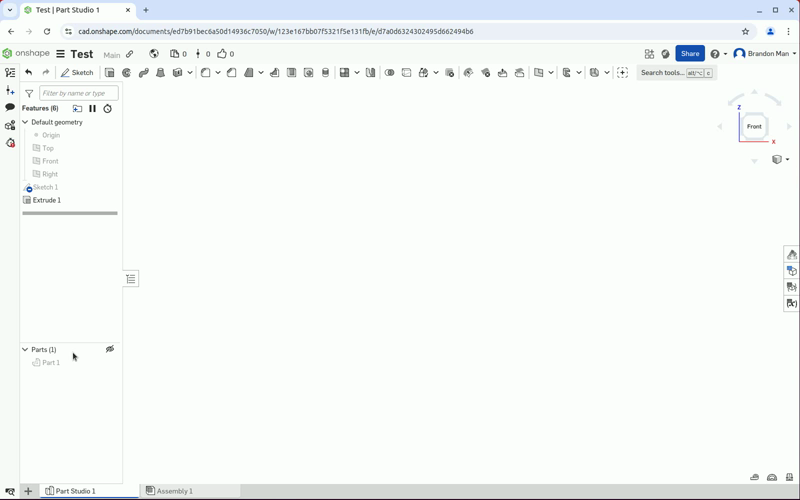
key_down(shift)
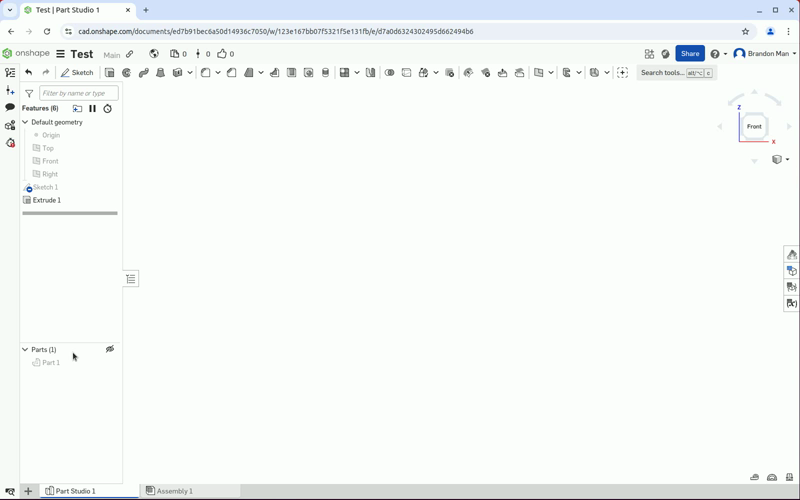
key(left)
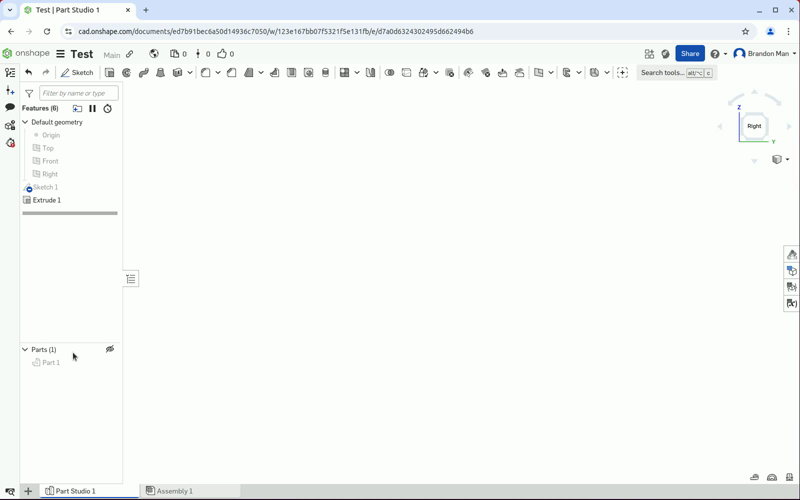
key_up(shift)
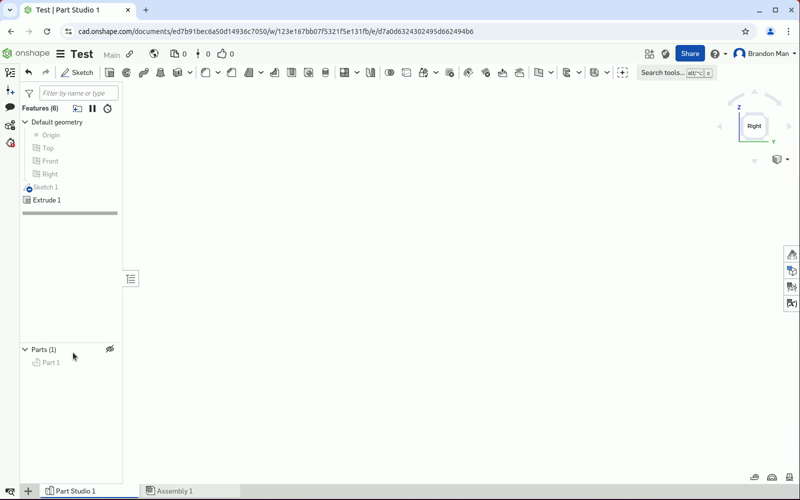
mouse_move(73, 352)
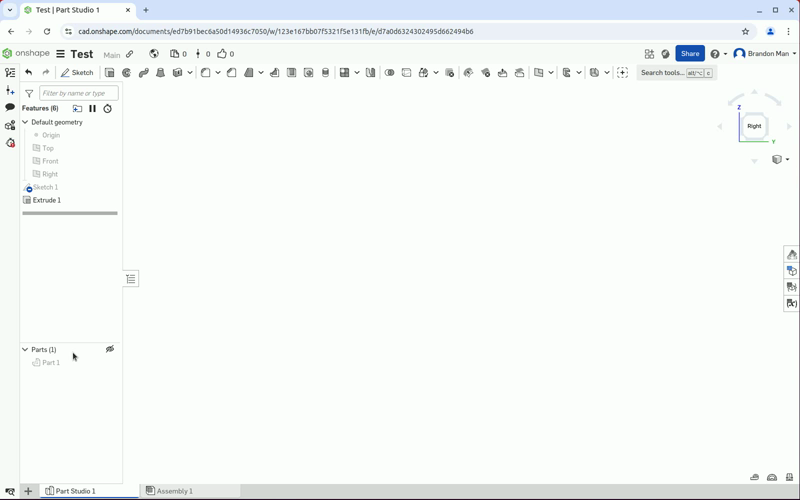
key(shift+y)
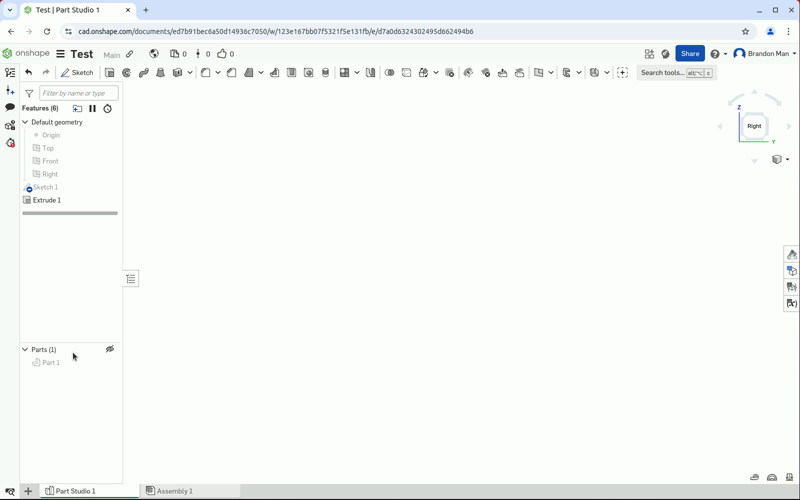
key(shift+s)
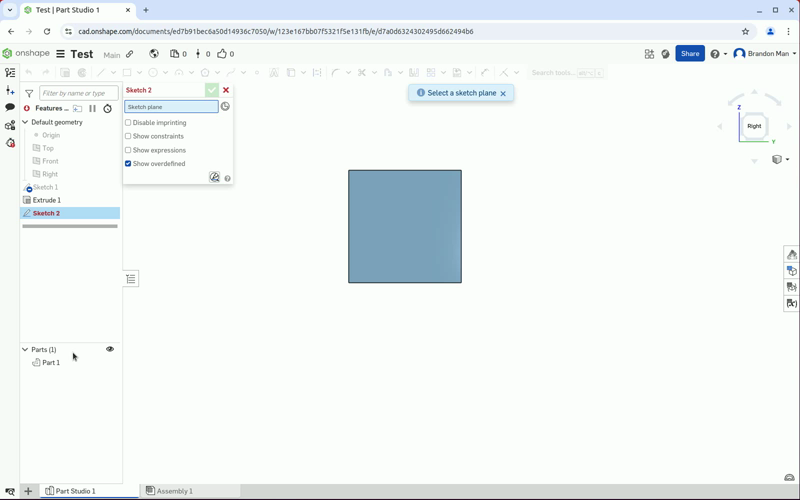
mouse_move(73, 176)
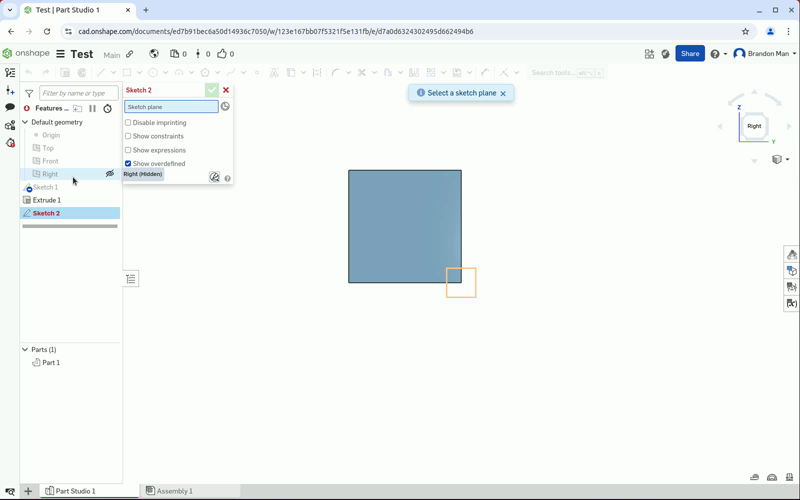
click(73, 176)
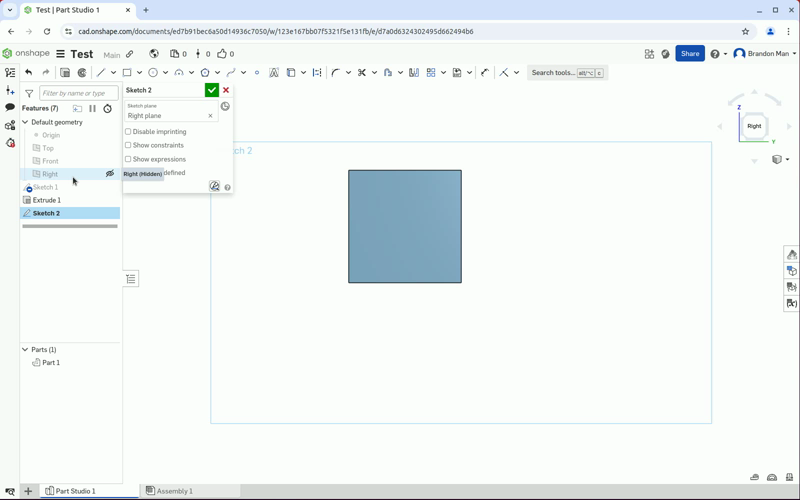
mouse_move(73, 352)
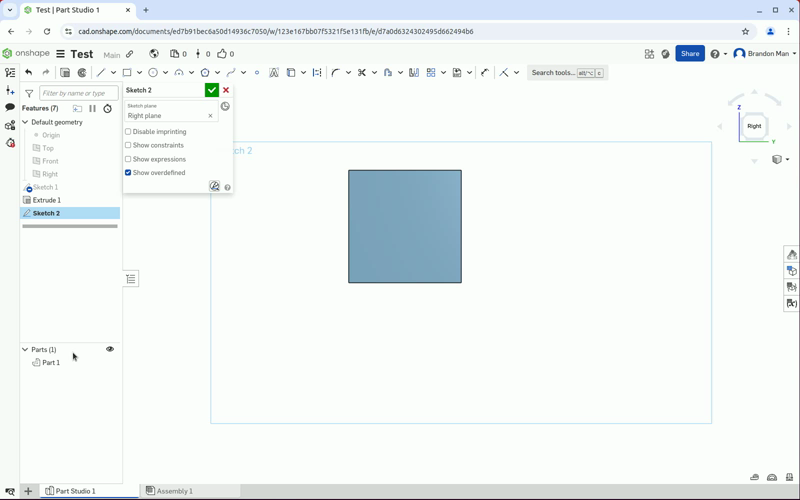
key(y)
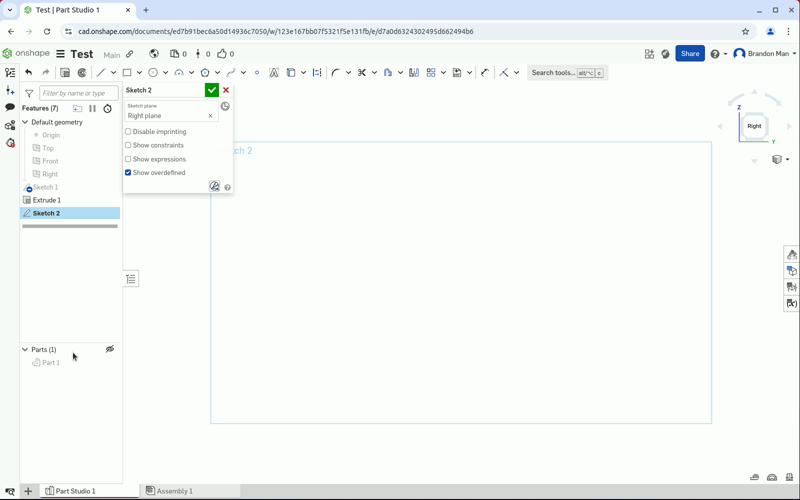
key(l)
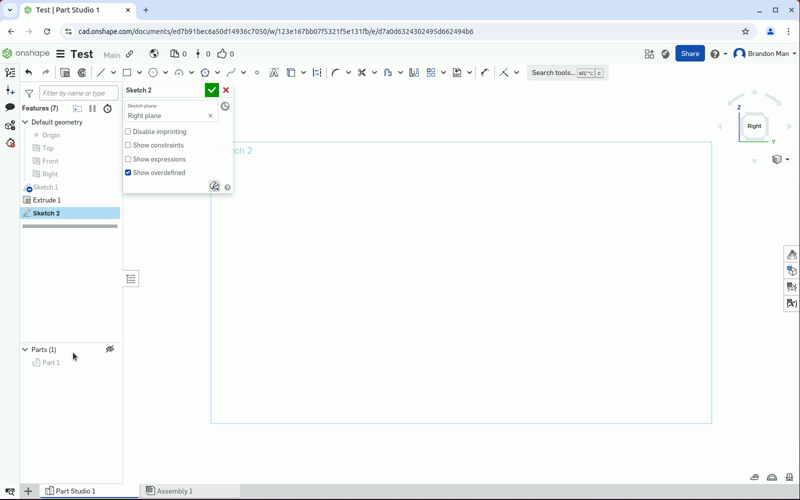
key_down(shift)
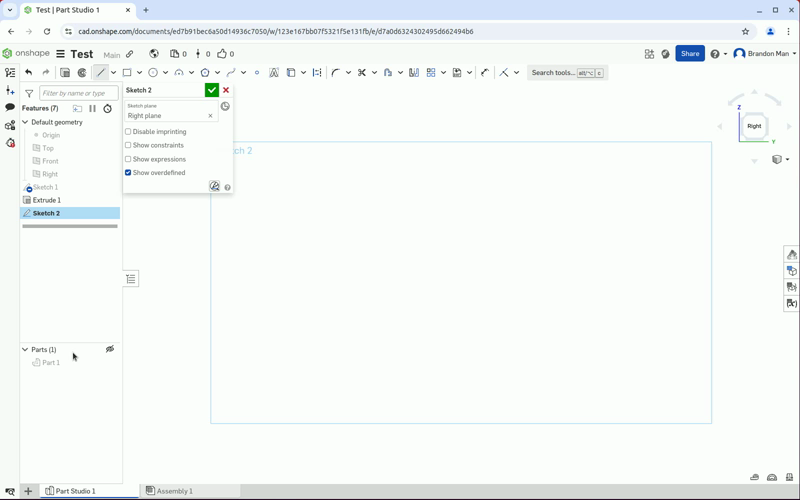
mouse_move(348, 197)
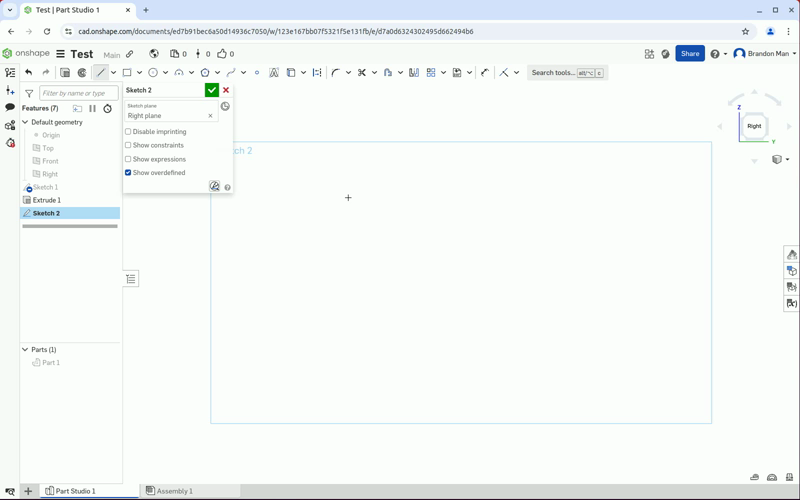
click(348, 197)
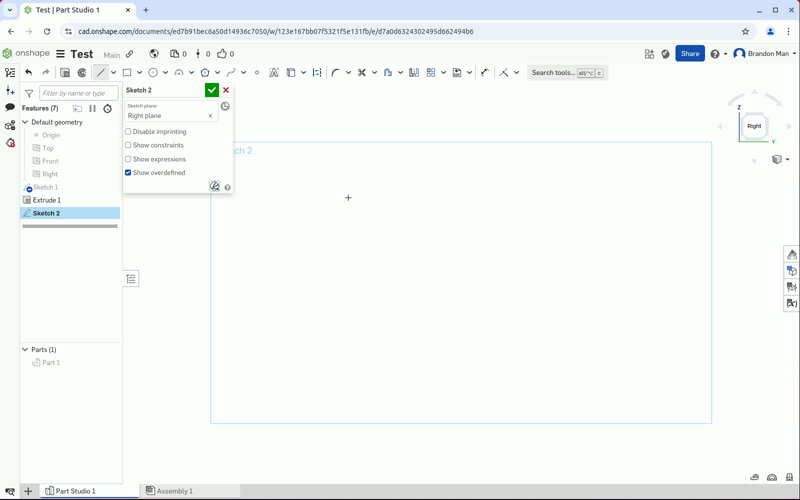
key_up(shift)
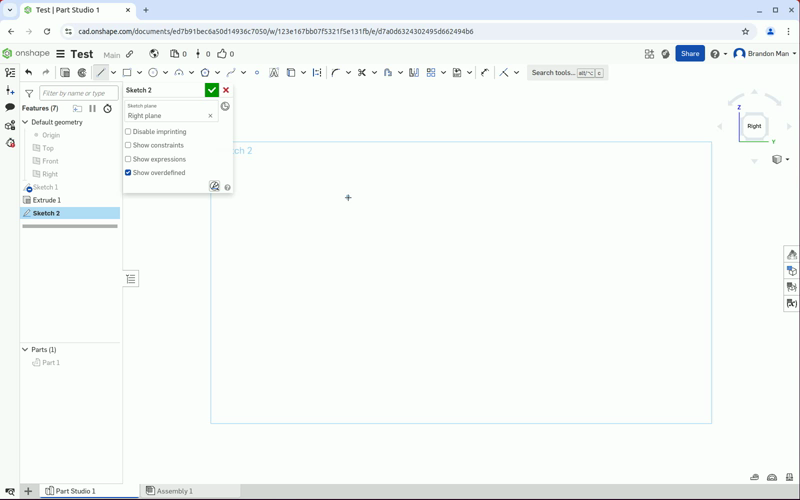
key_down(shift)
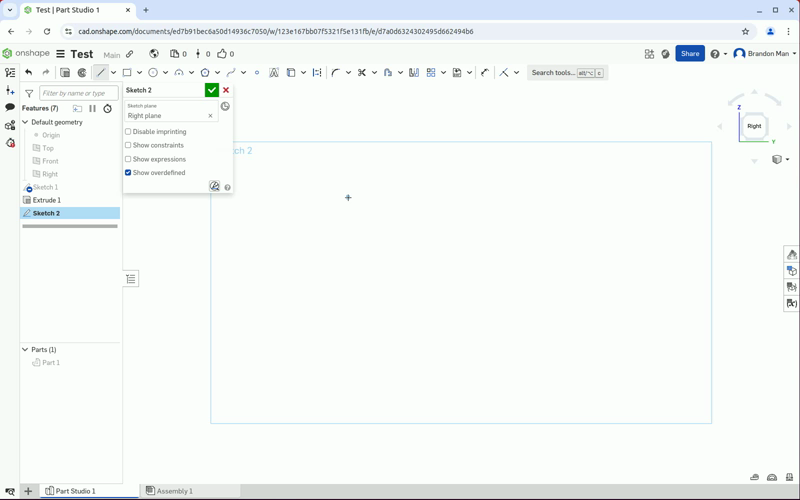
mouse_move(378, 197)
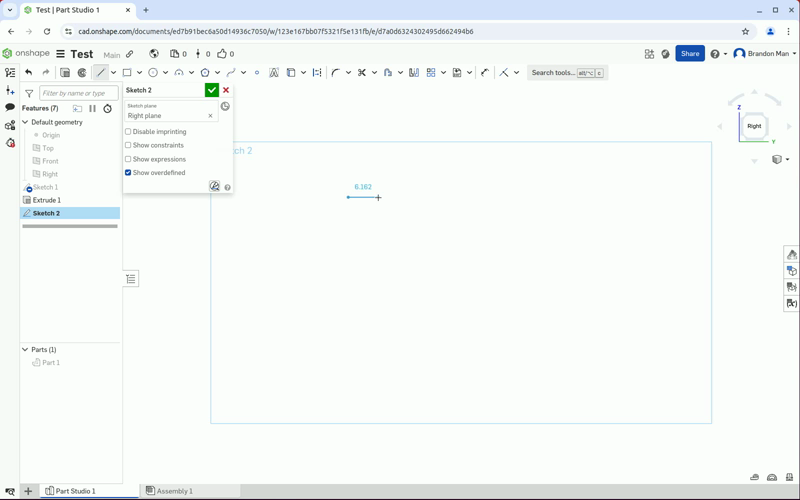
mouse_move(404, 197)
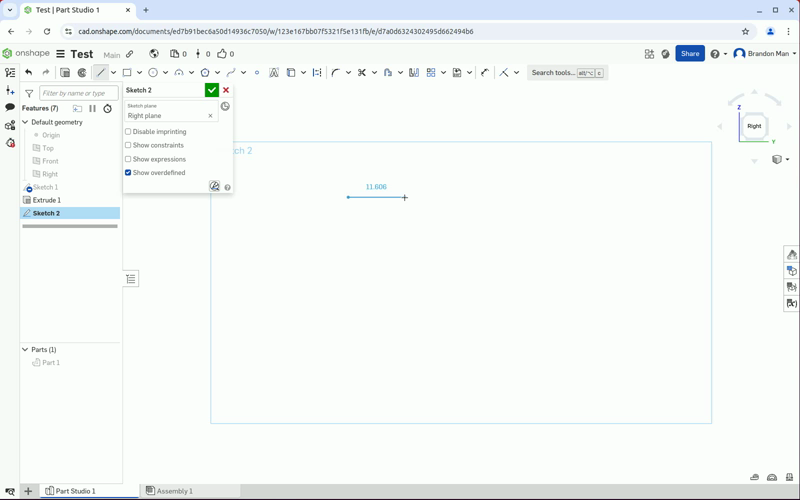
click(404, 197)
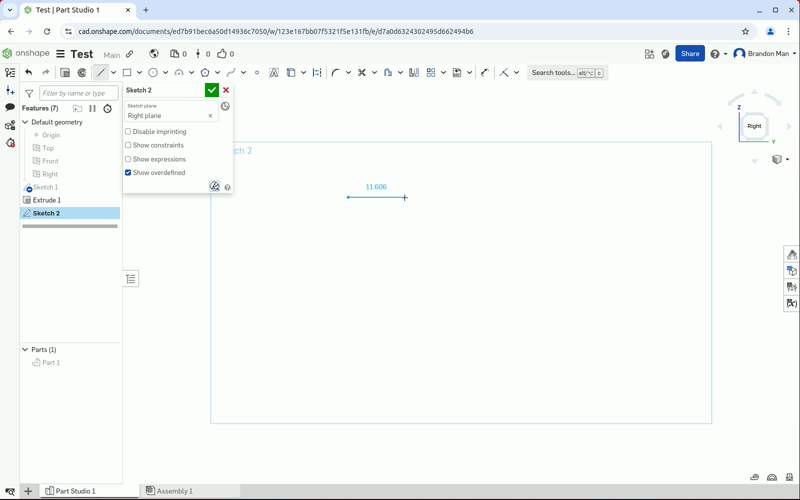
key_up(shift)
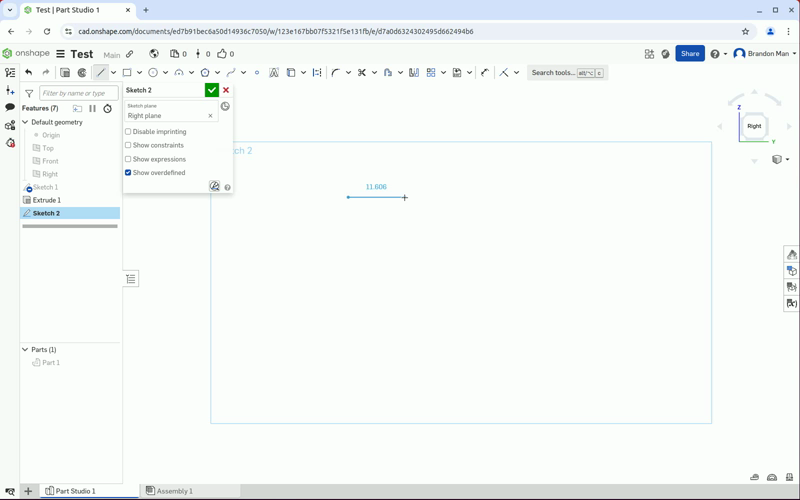
key_down(shift)
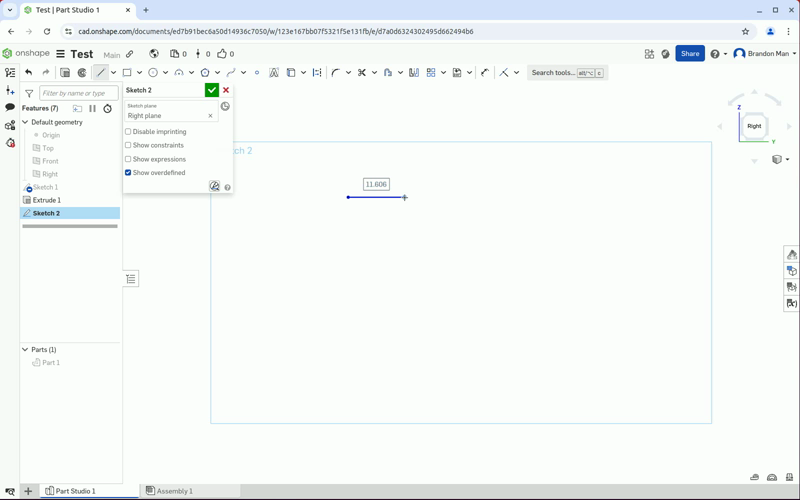
mouse_move(434, 197)
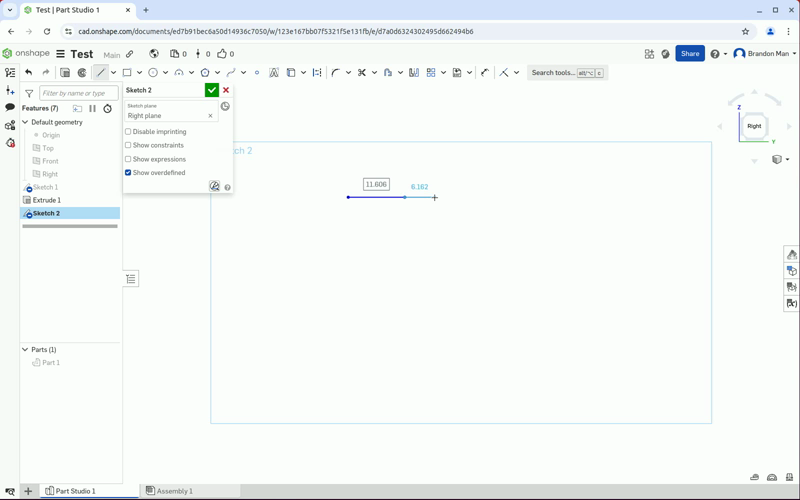
mouse_move(404, 169)
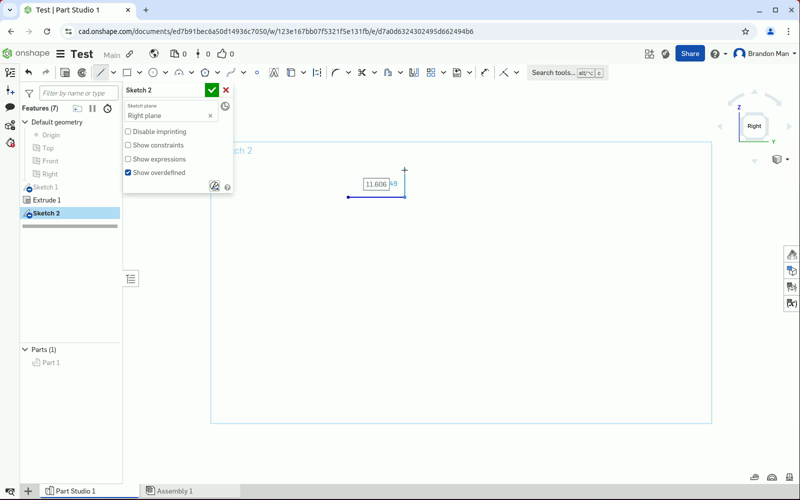
click(404, 169)
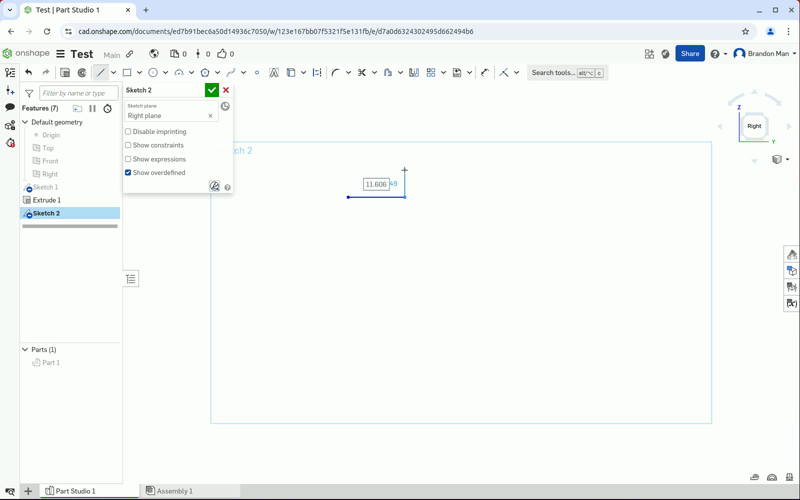
key_up(shift)
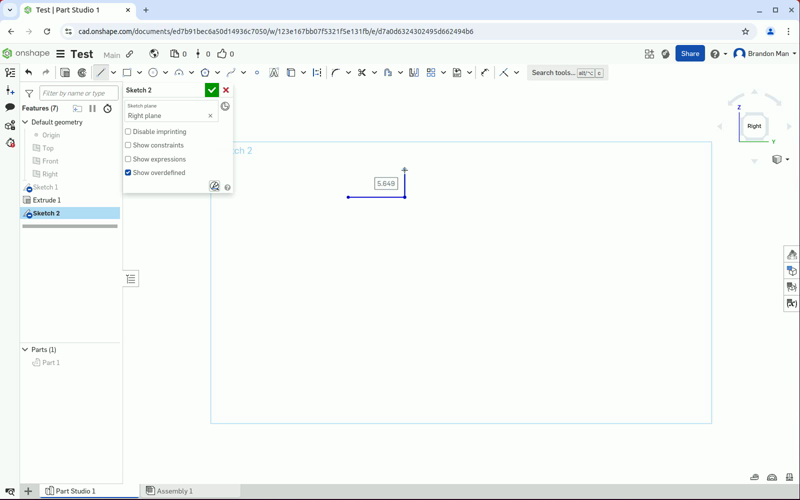
key_down(shift)
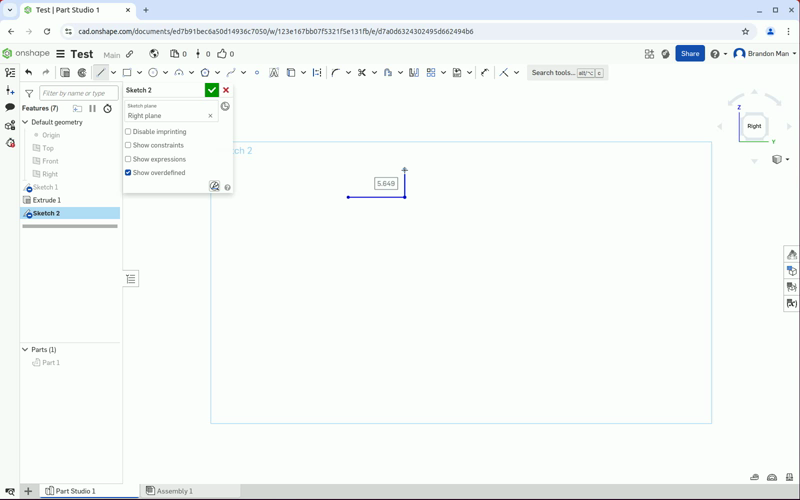
mouse_move(434, 169)
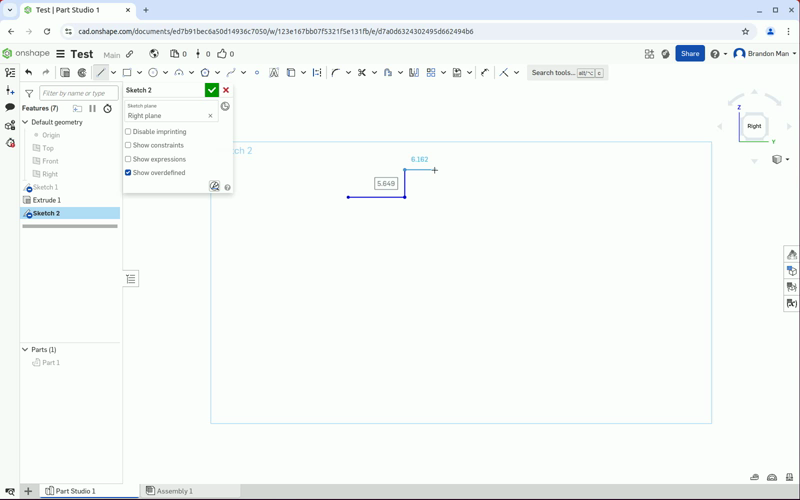
mouse_move(348, 169)
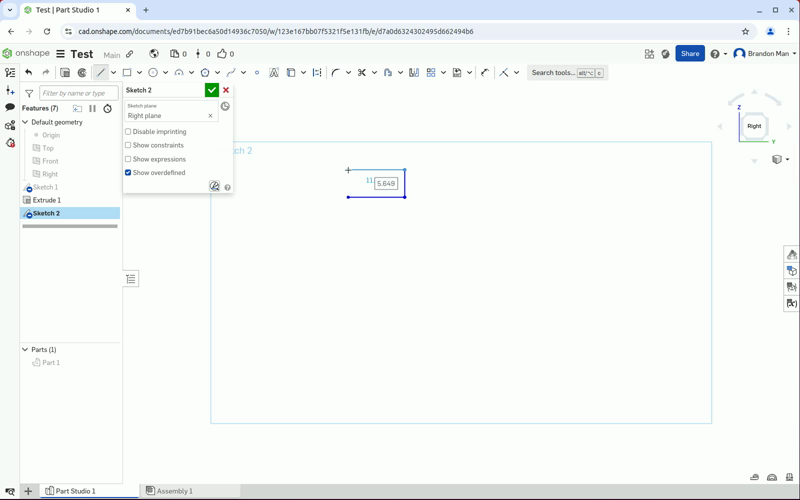
click(348, 169)
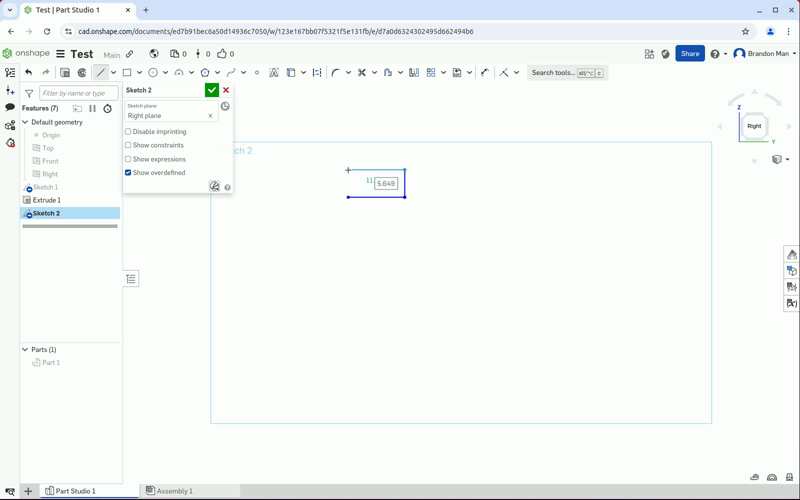
key_up(shift)
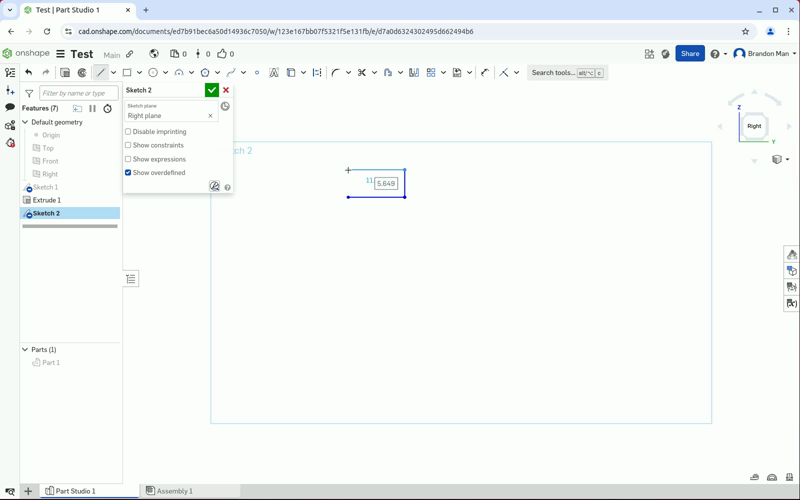
mouse_move(378, 169)
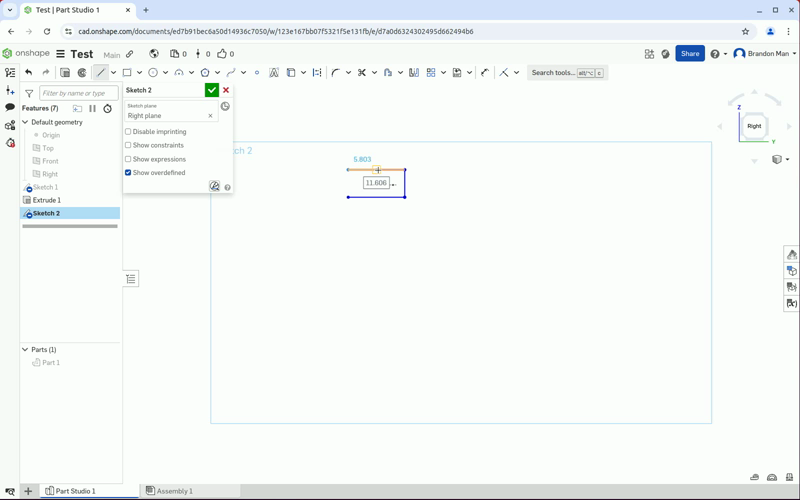
key_down(shift)
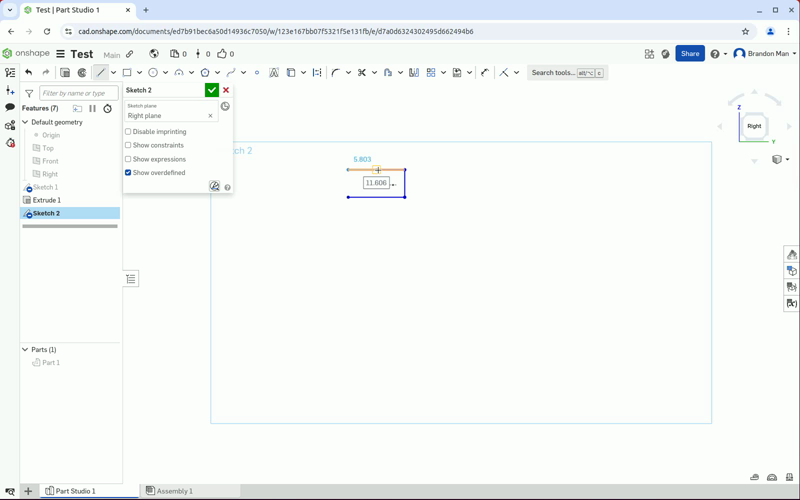
mouse_move(348, 197)
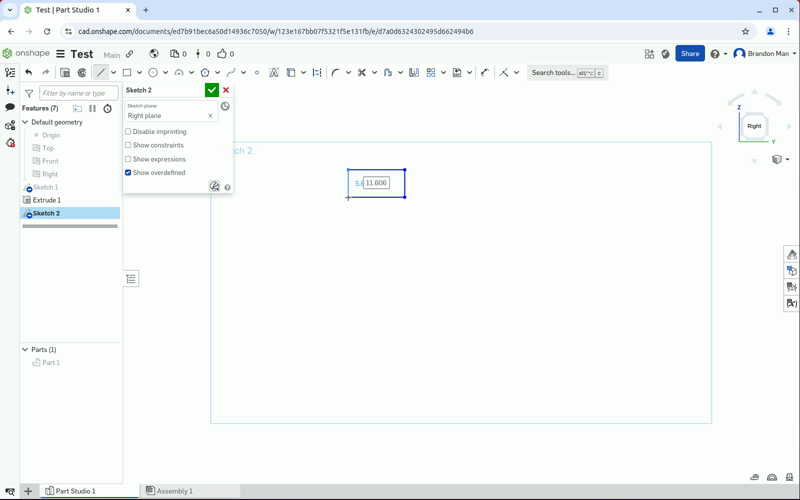
key_up(shift)
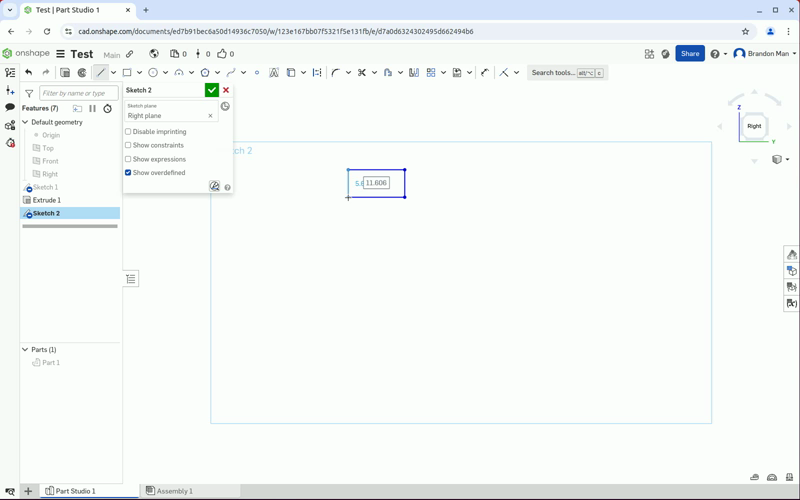
click(348, 197)
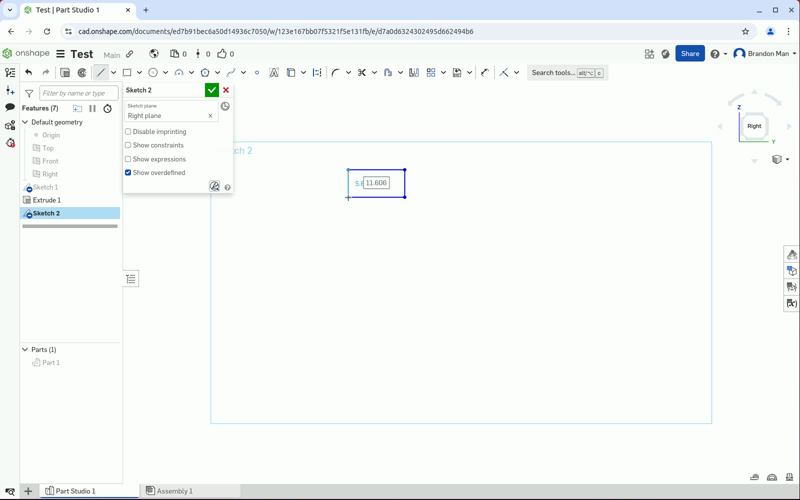
key(esc)
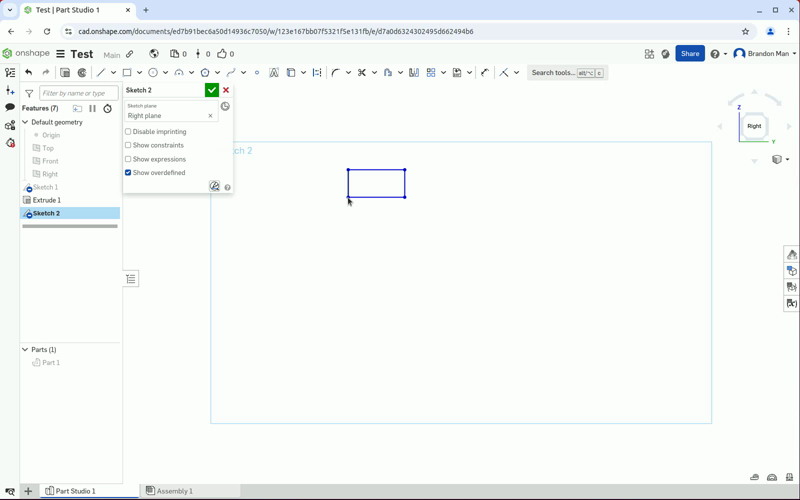
mouse_move(372, 179)
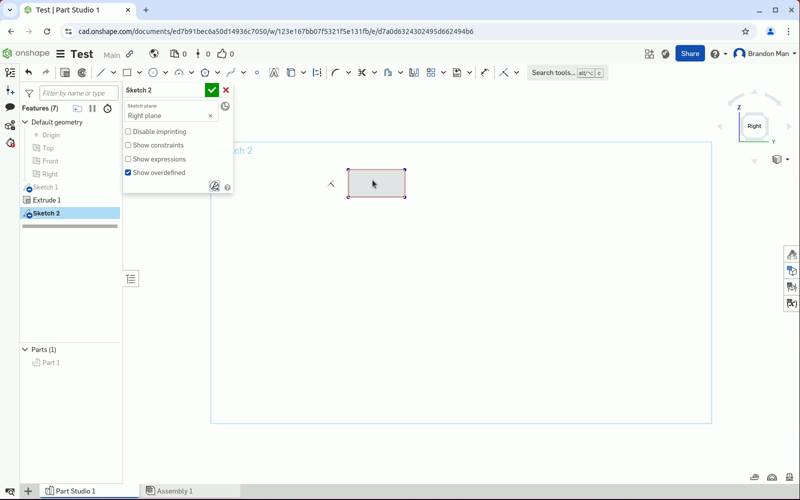
scroll(6)
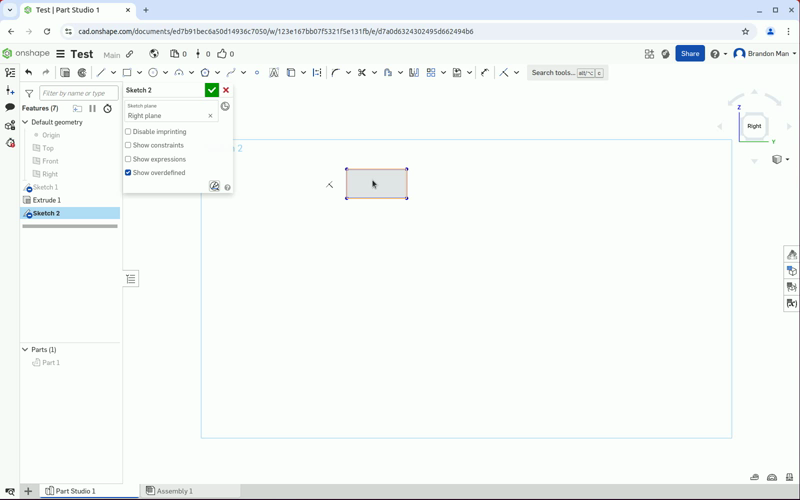
scroll(6)
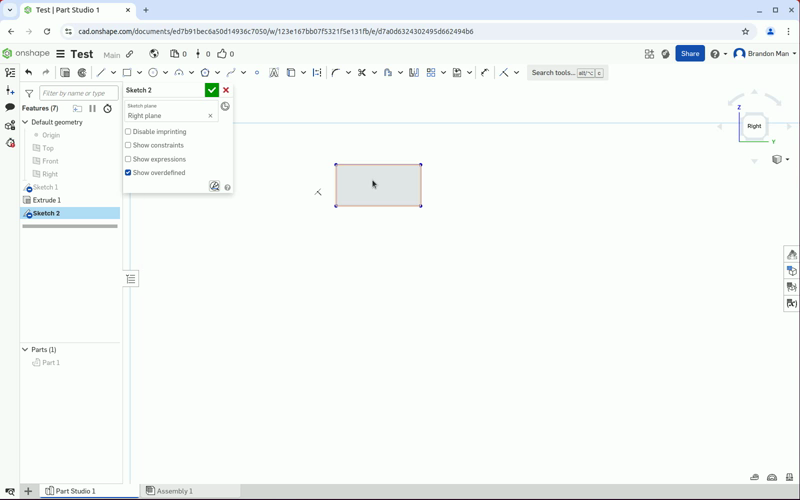
scroll(6)
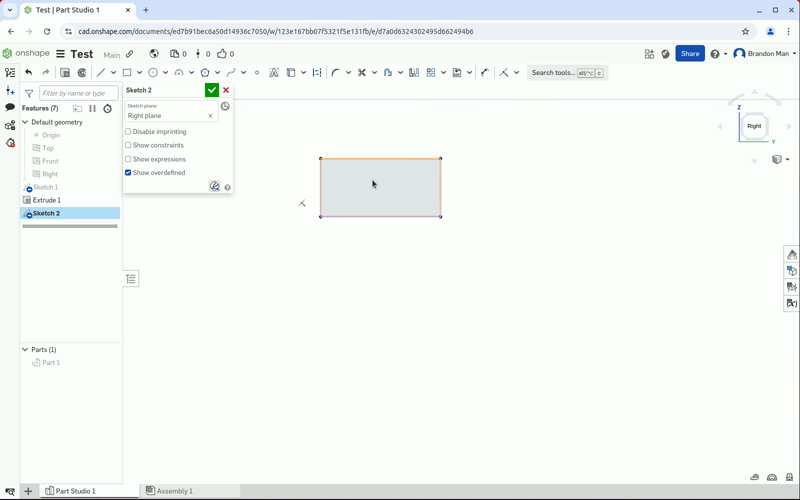
scroll(6)
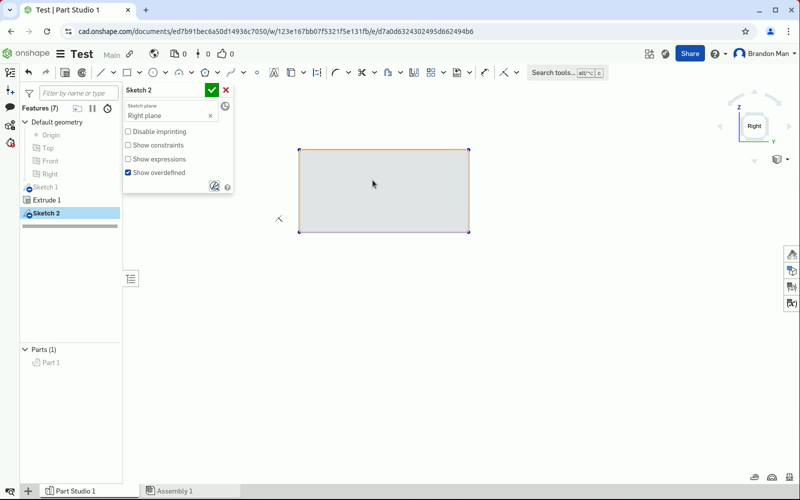
scroll(6)
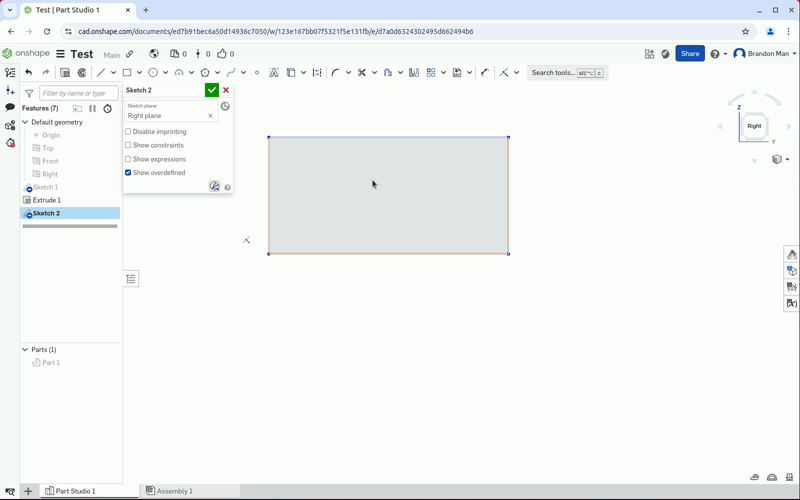
scroll(6)
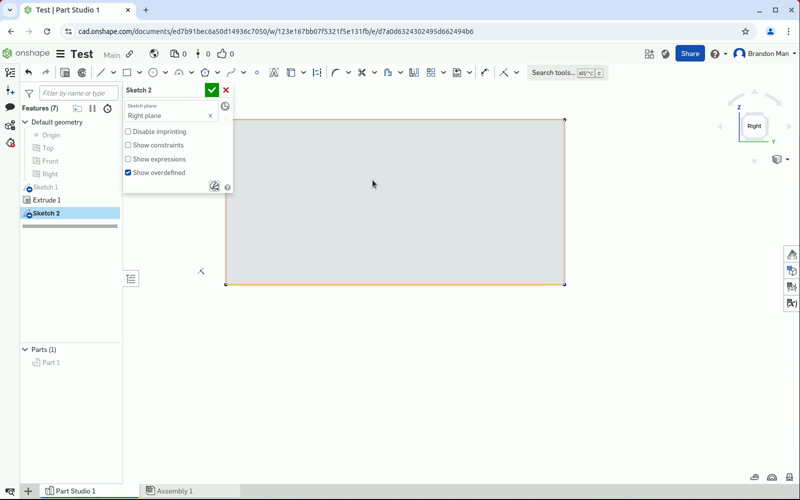
scroll(6)
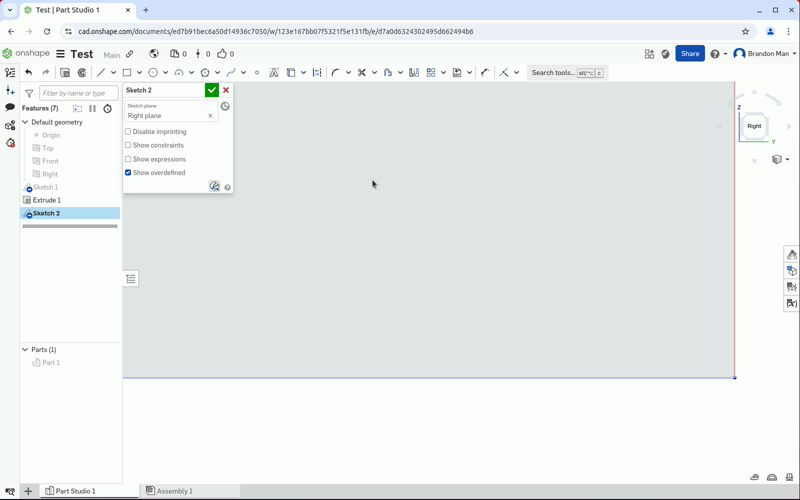
click(372, 179)
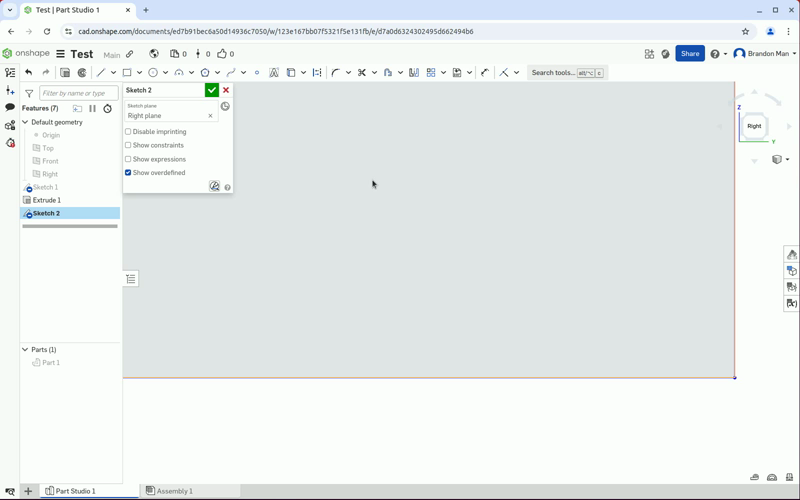
scroll(-6)
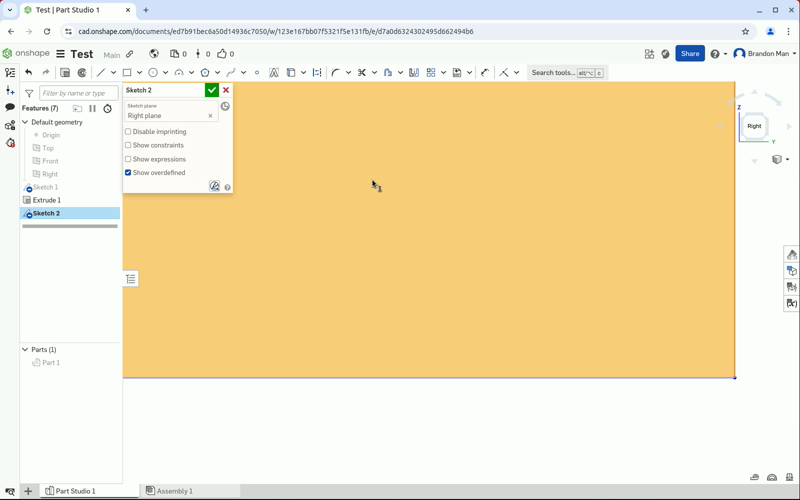
scroll(-6)
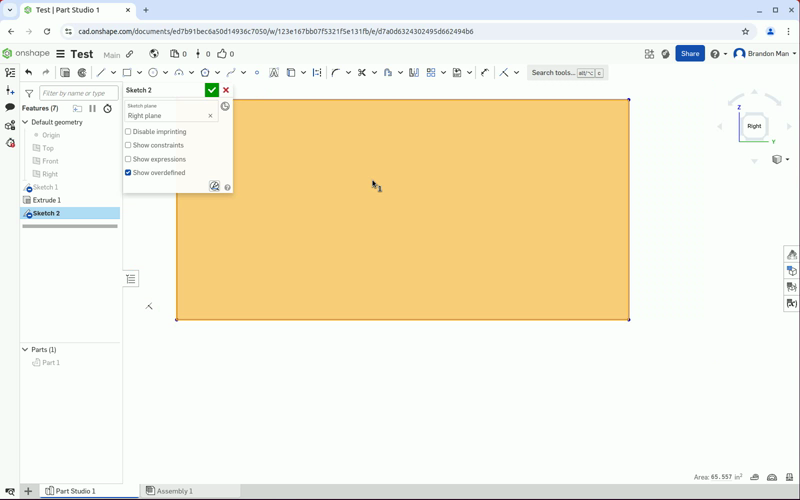
scroll(-6)
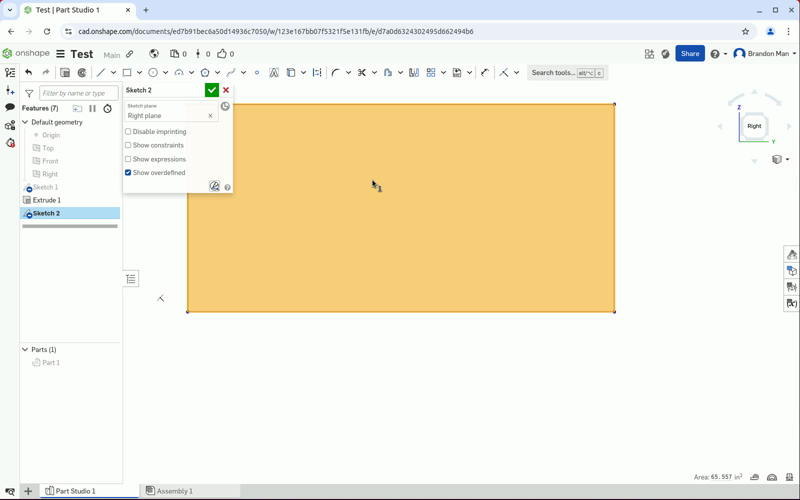
scroll(-6)
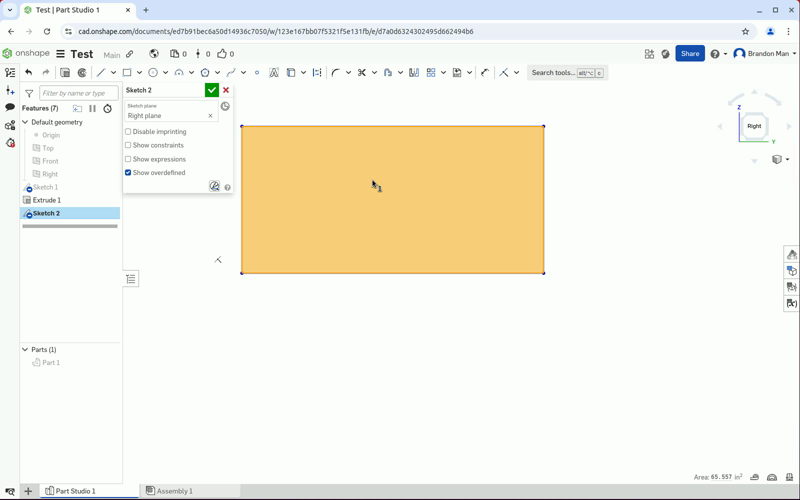
scroll(-6)
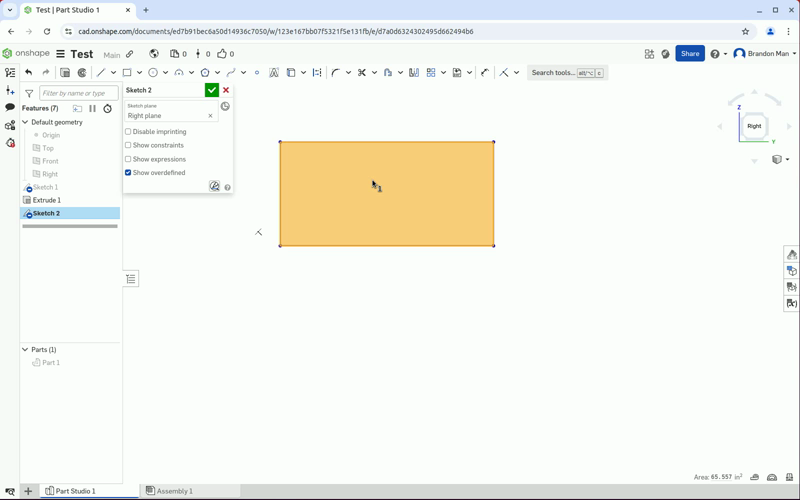
scroll(-6)
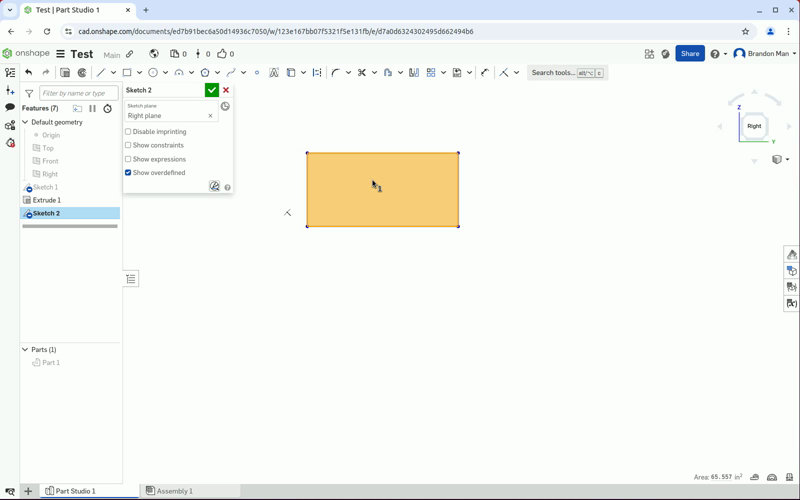
scroll(-6)
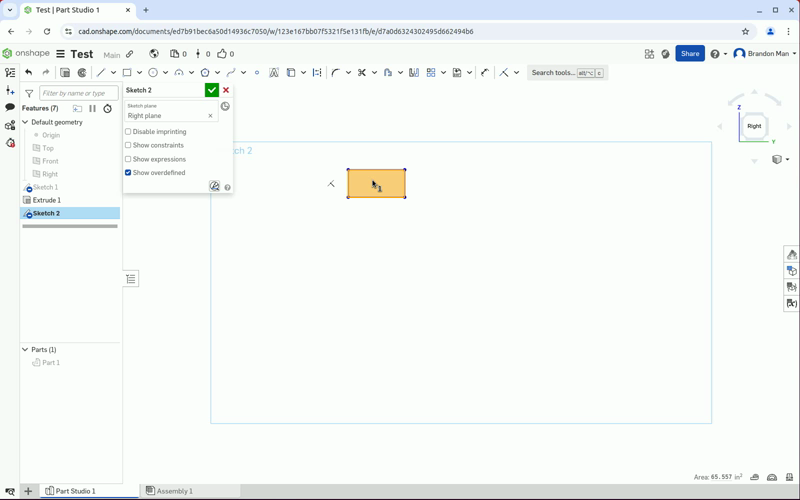
mouse_move(73, 352)
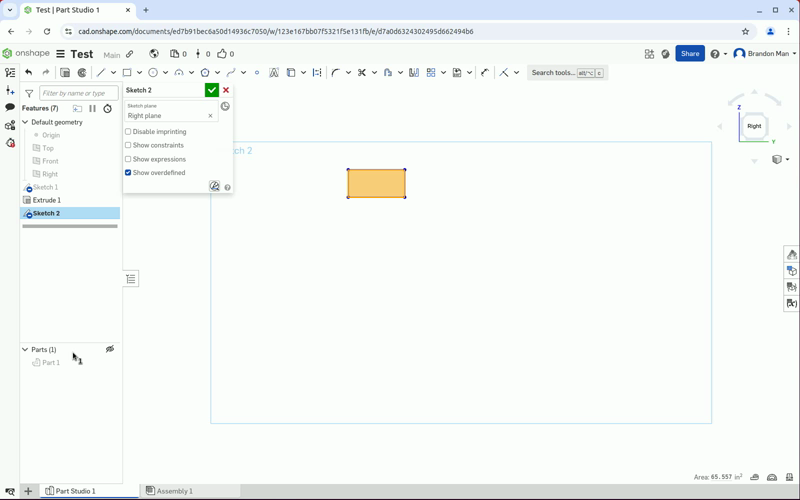
key(shift+y)
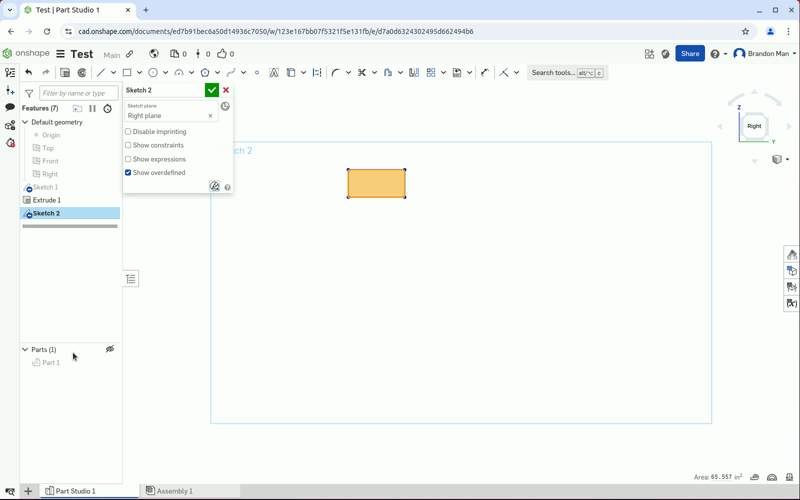
key(shift+e)
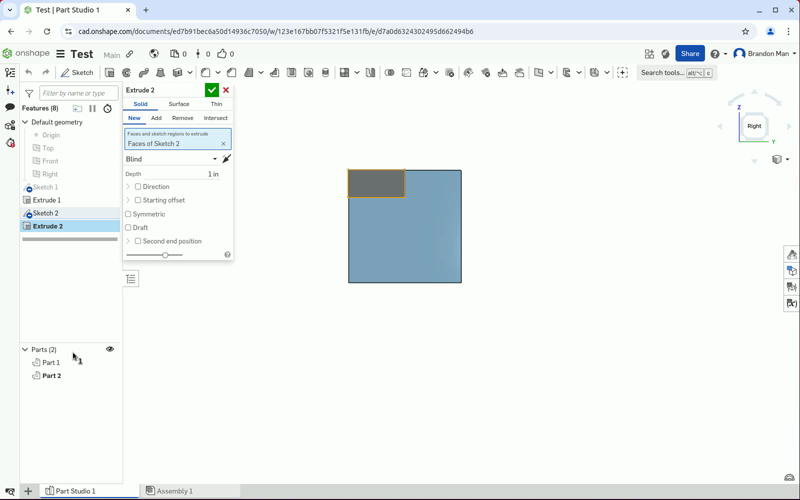
mouse_move(143, 106)
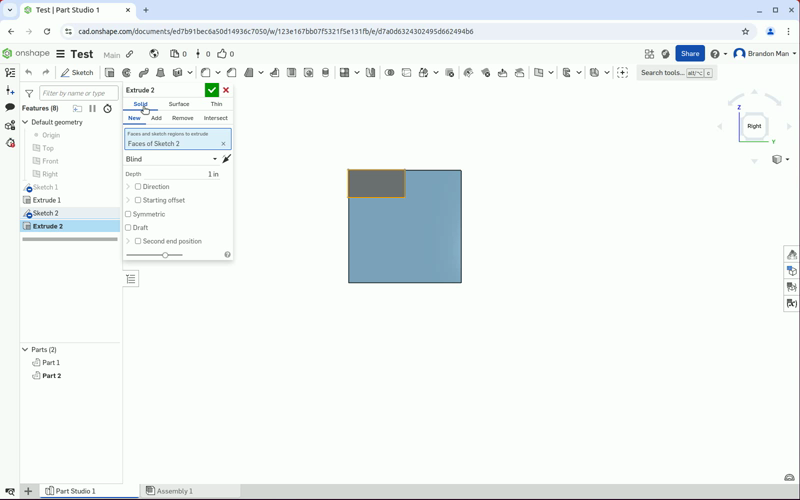
click(143, 106)
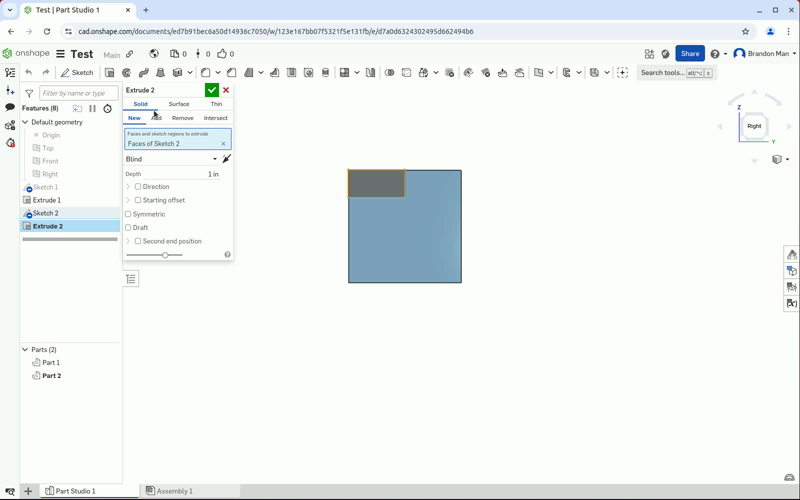
mouse_move(186, 120)
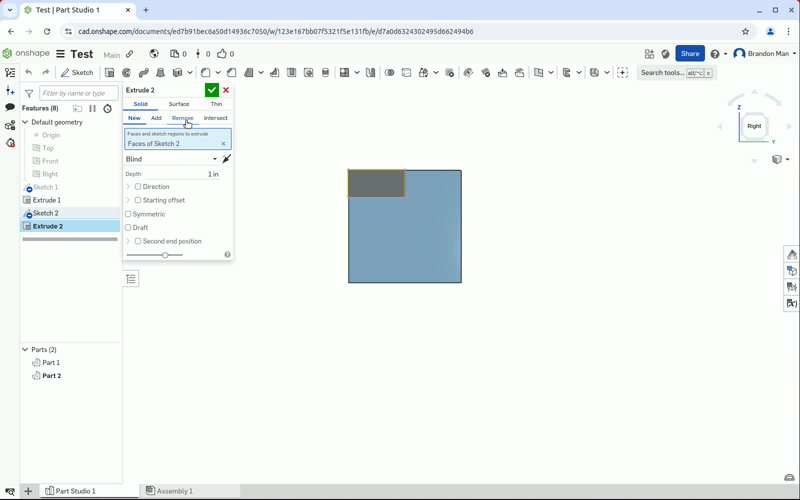
click(186, 120)
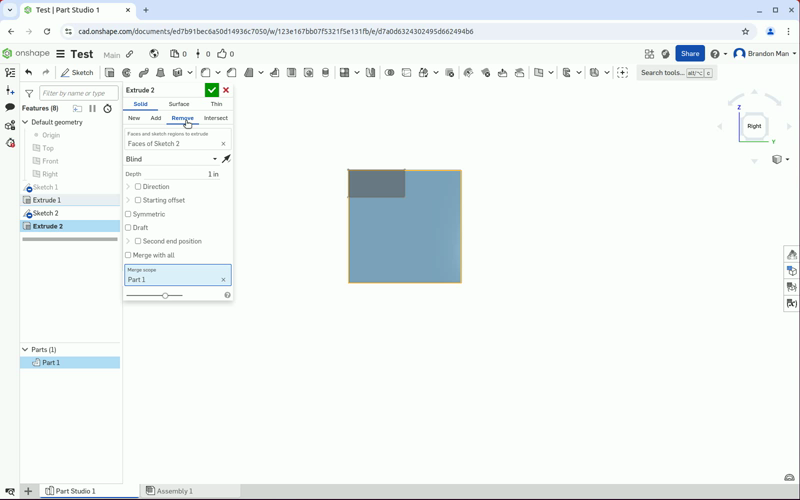
key(tab, 4)
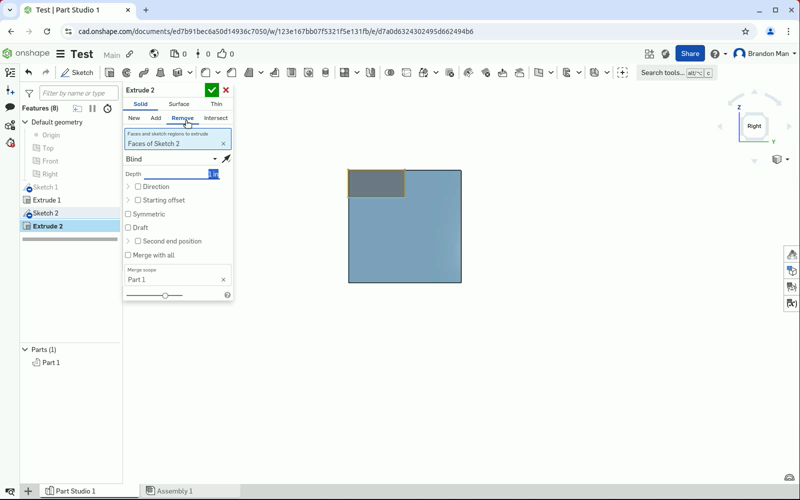
text(23.108)
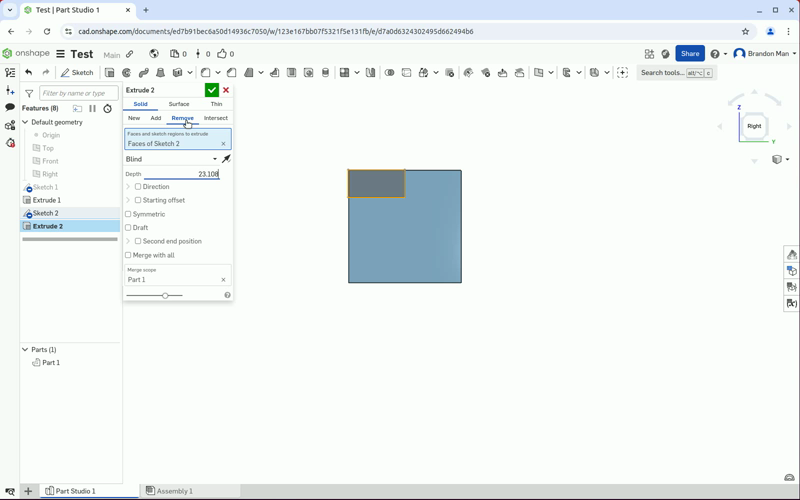
key(tab, 6)
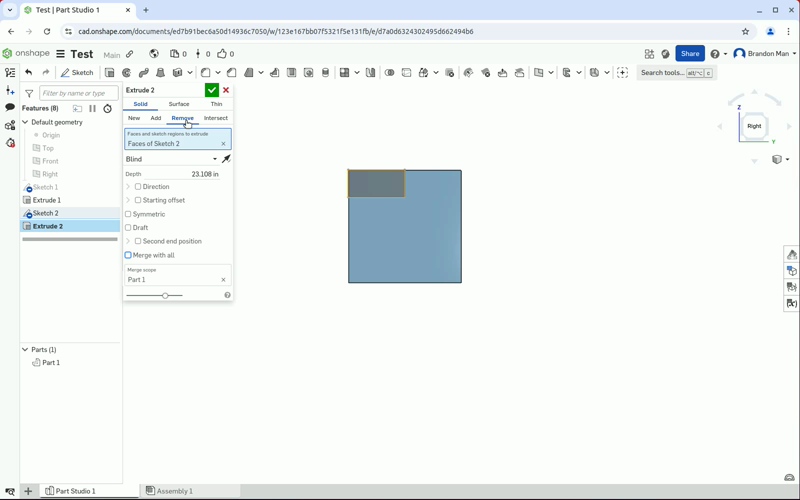
key(space)
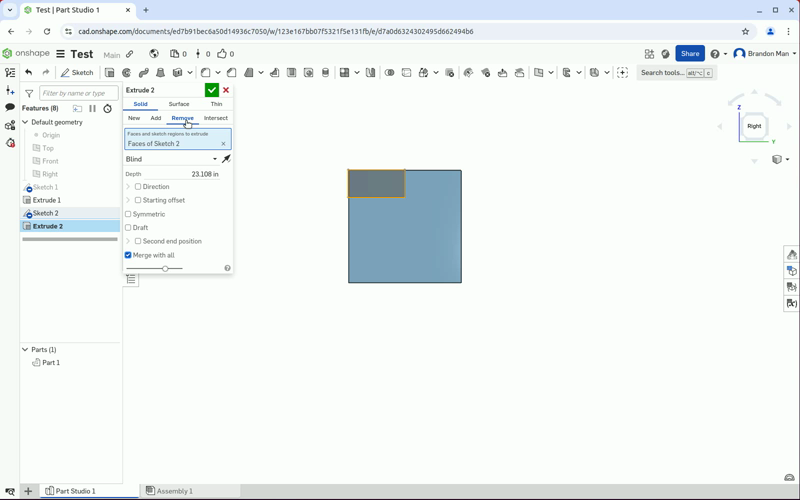
key(enter)
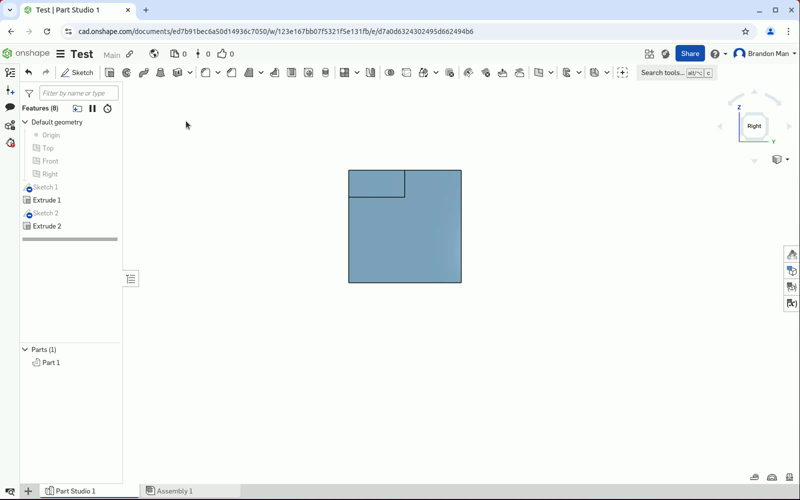
key(shift+h)
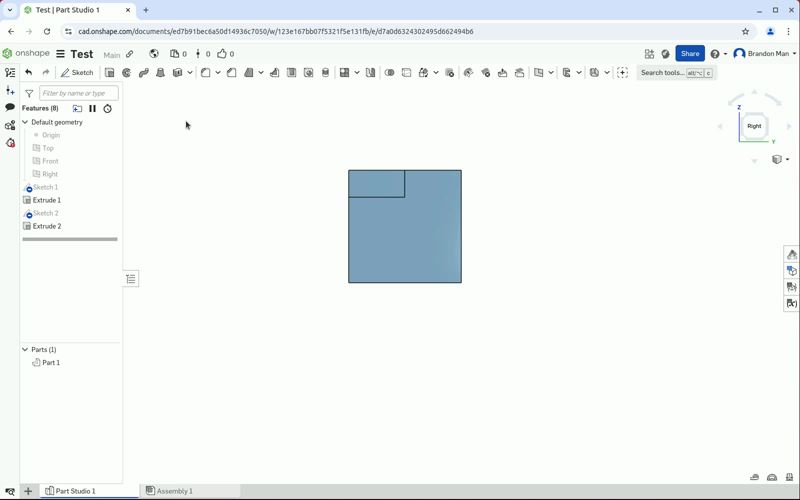
key(shift+h)
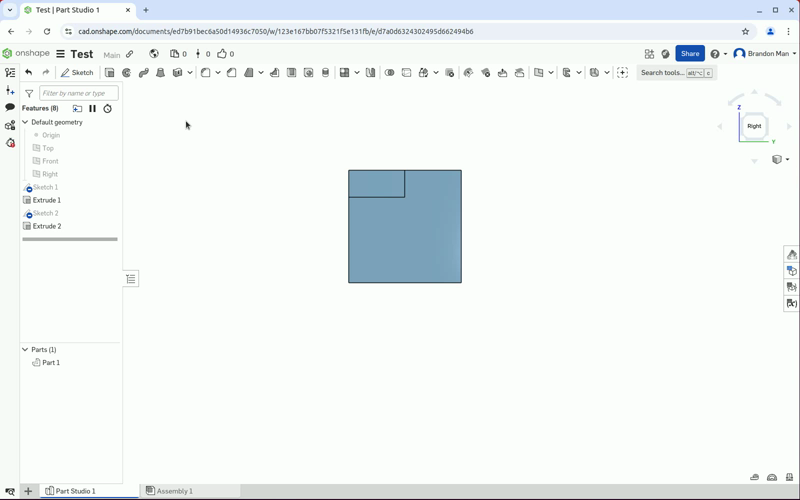
mouse_move(73, 189)
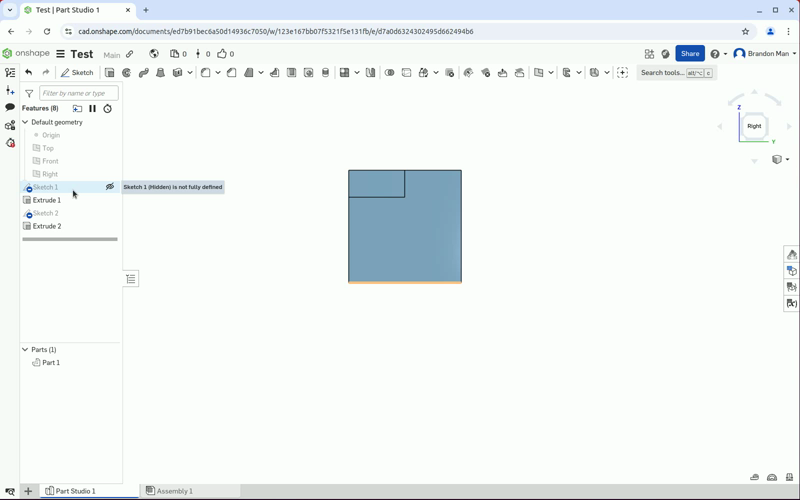
click(73, 189)
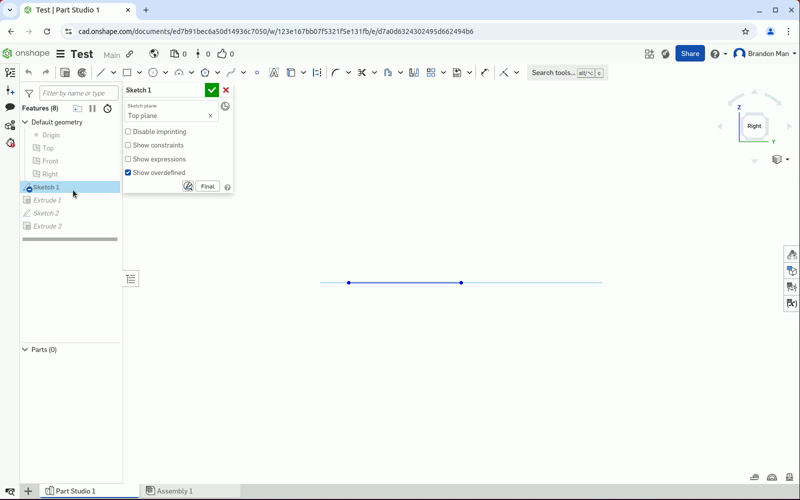
mouse_move(229, 92)
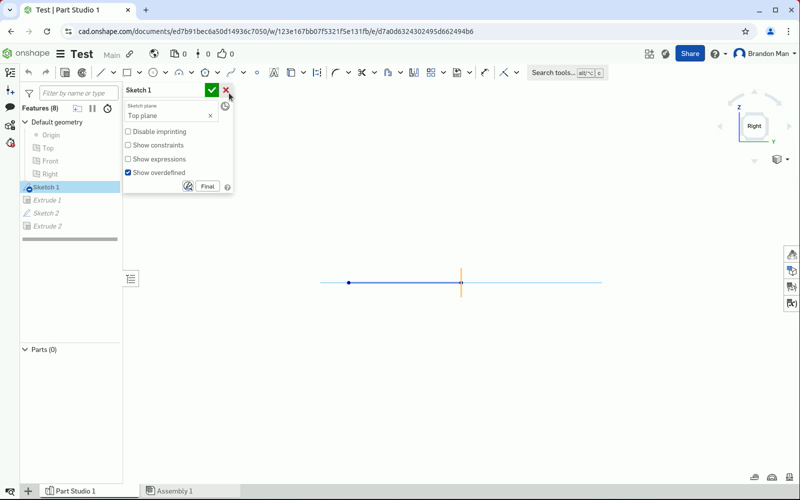
click(229, 92)
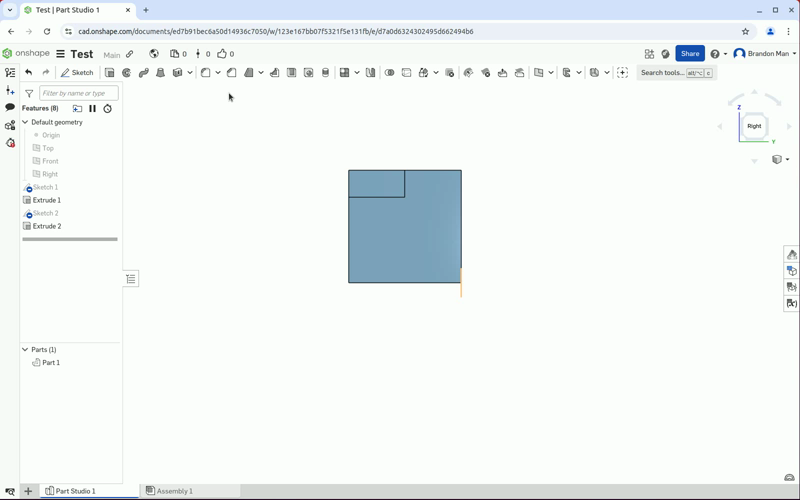
mouse_move(73, 352)
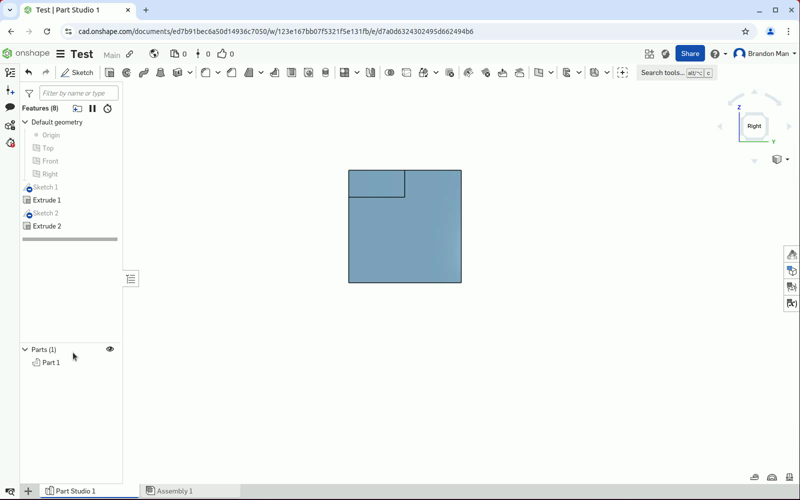
key(y)
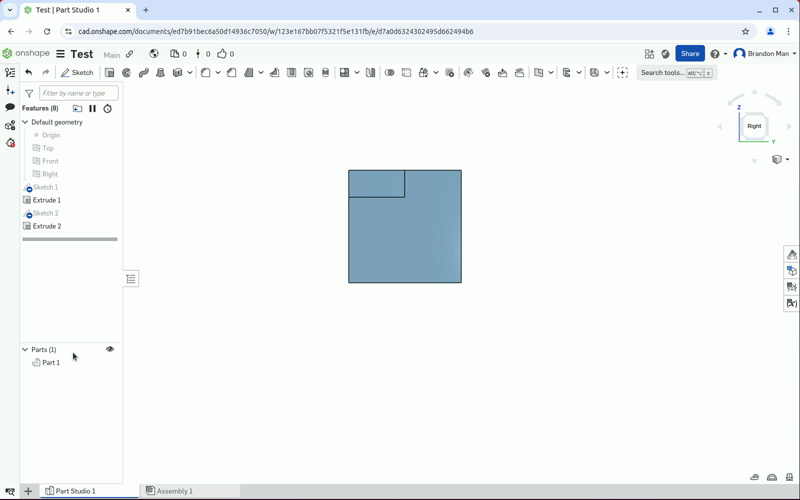
key(shift+p)
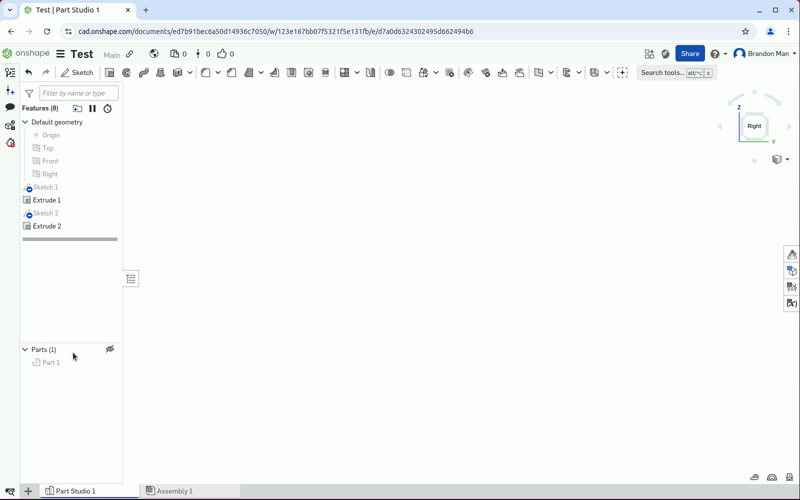
key(space)
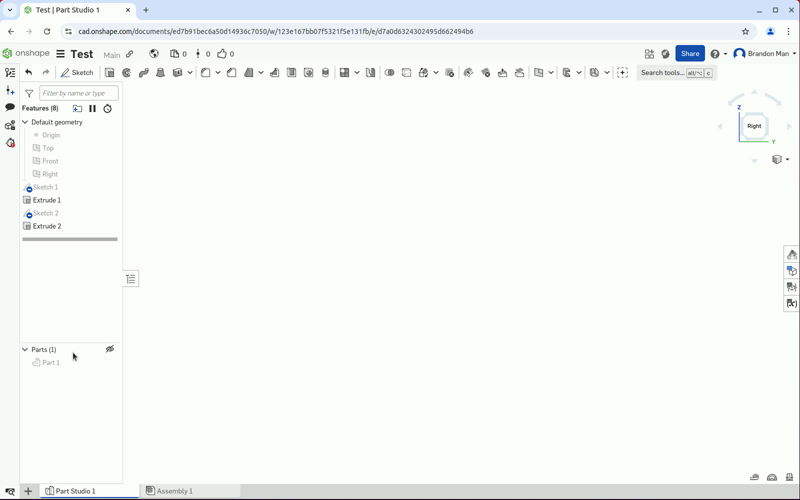
key_down(shift)
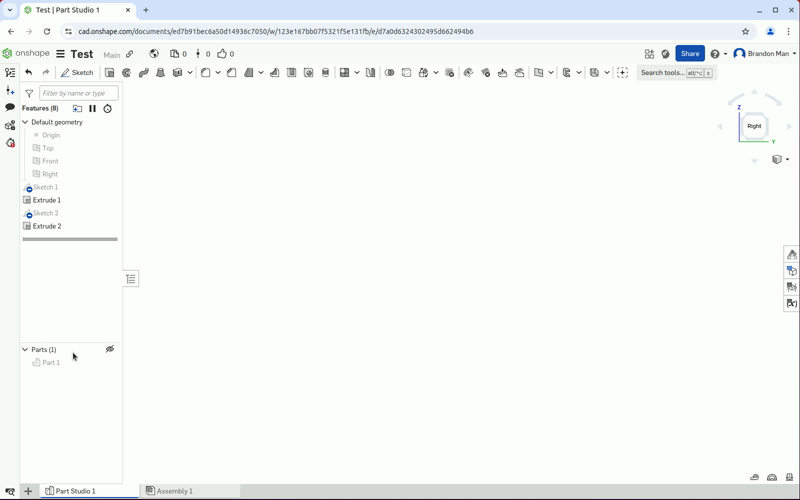
key(right)
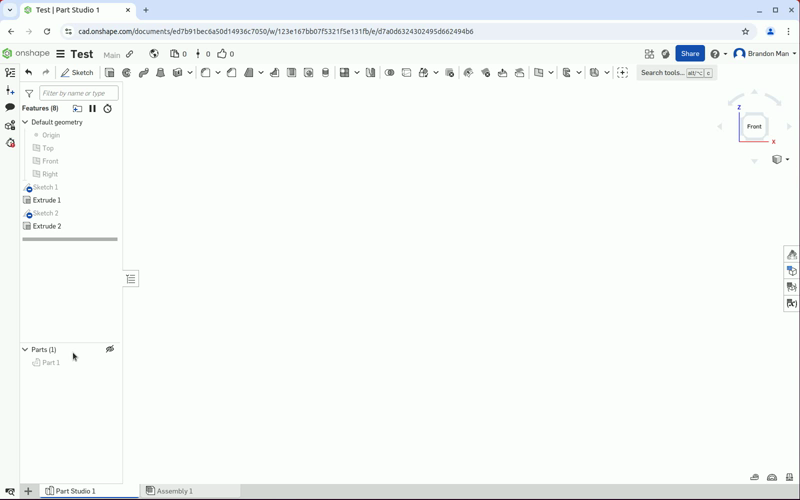
key_up(shift)
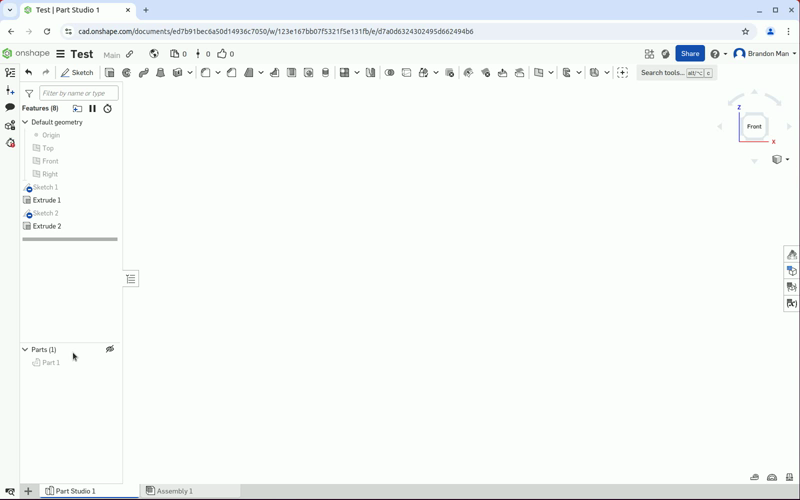
mouse_move(73, 352)
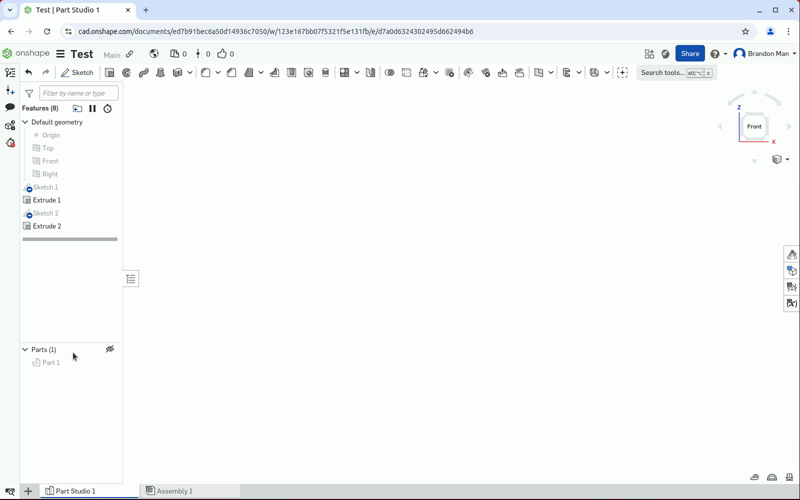
key(shift+y)
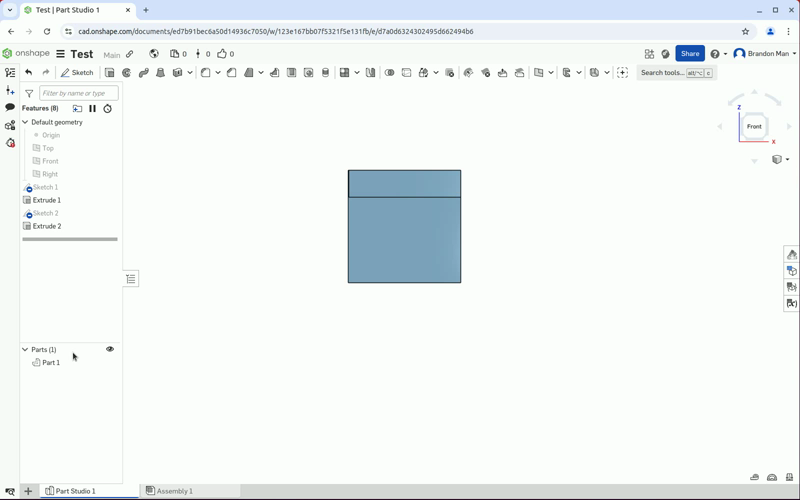
mouse_move(541, 75)
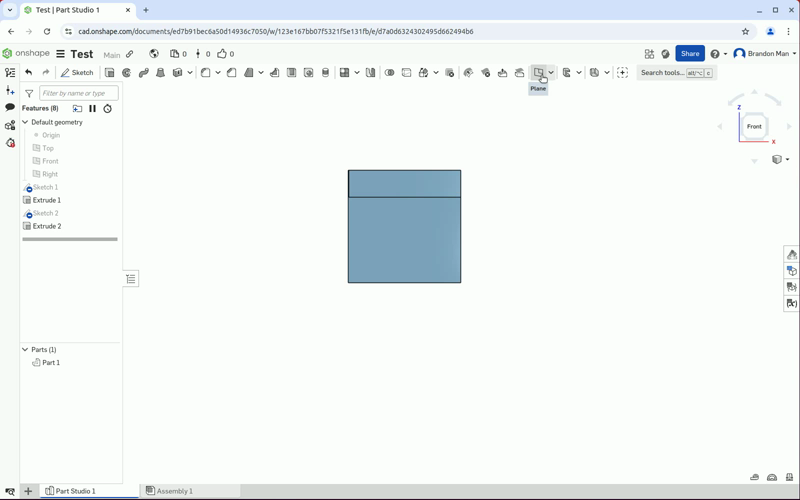
click(541, 75)
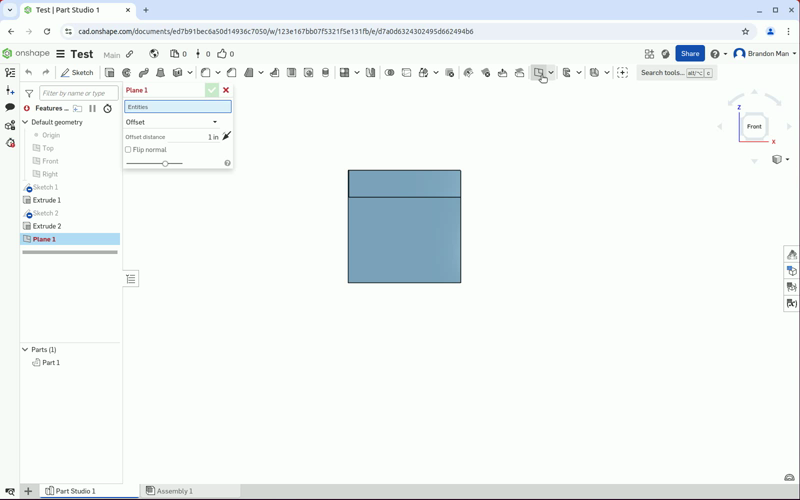
mouse_move(73, 163)
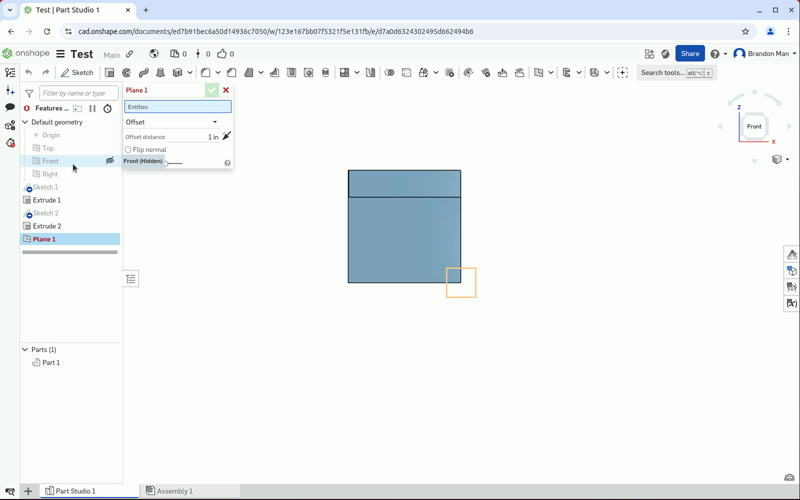
click(73, 163)
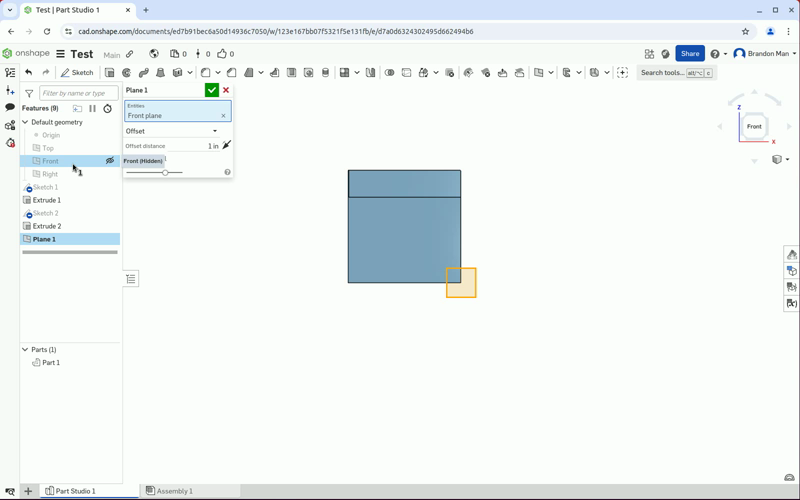
key(tab, 2)
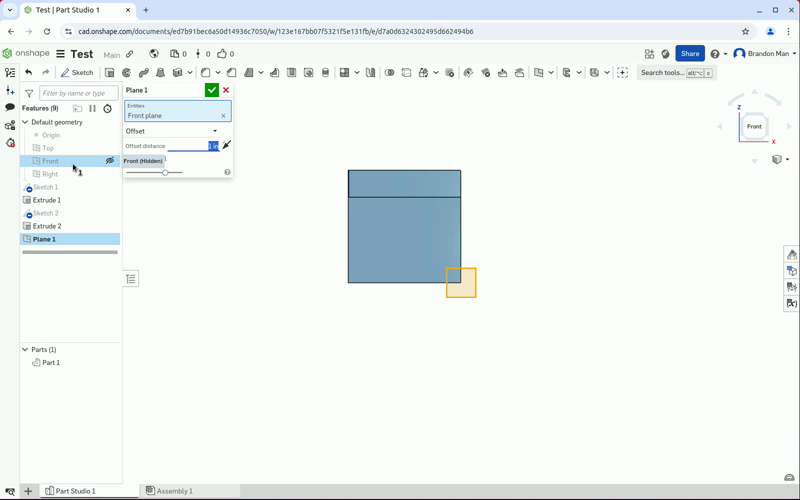
text(23.108)
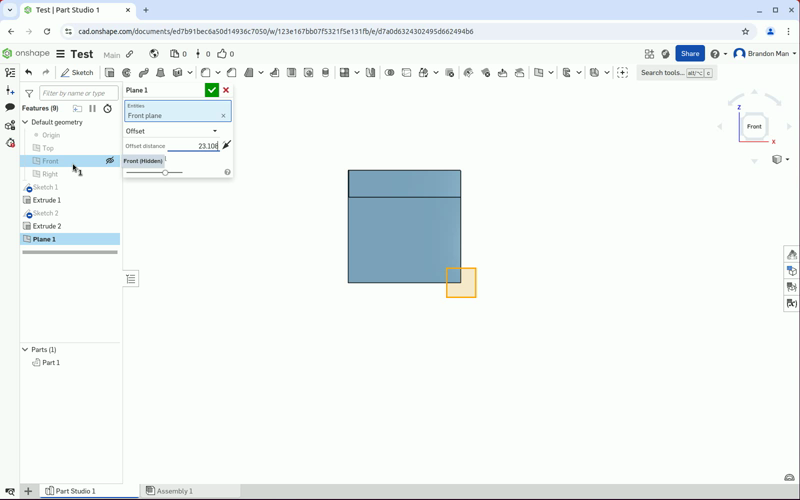
key(enter, 2)
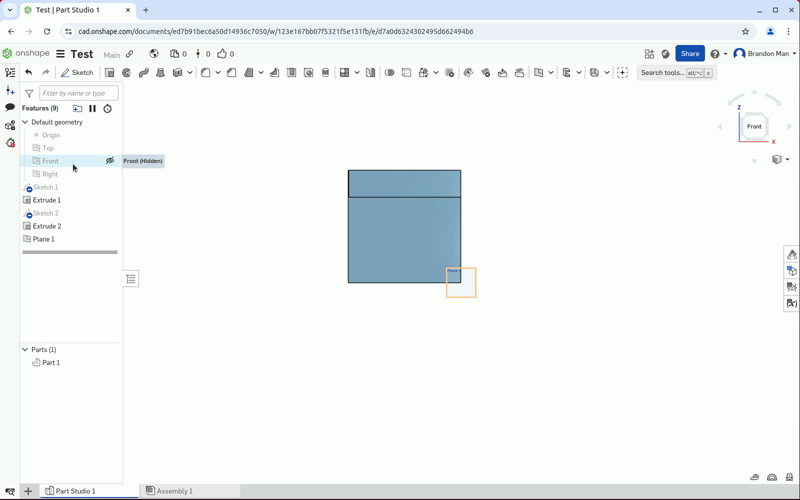
key(shift+s)
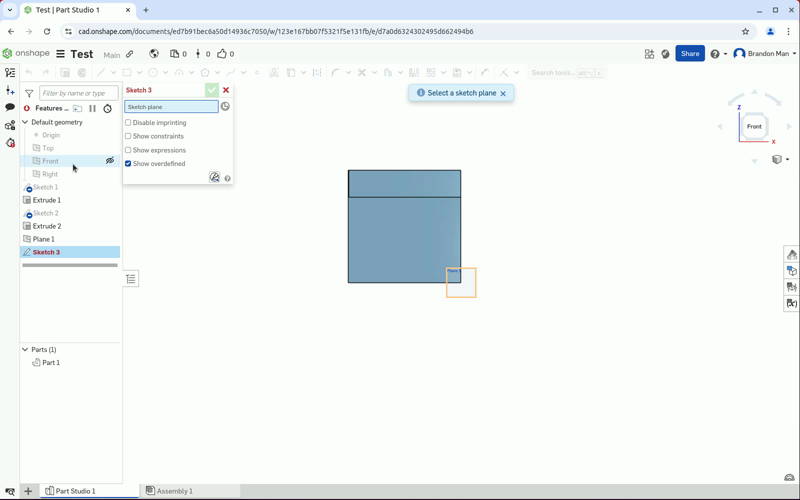
mouse_move(73, 241)
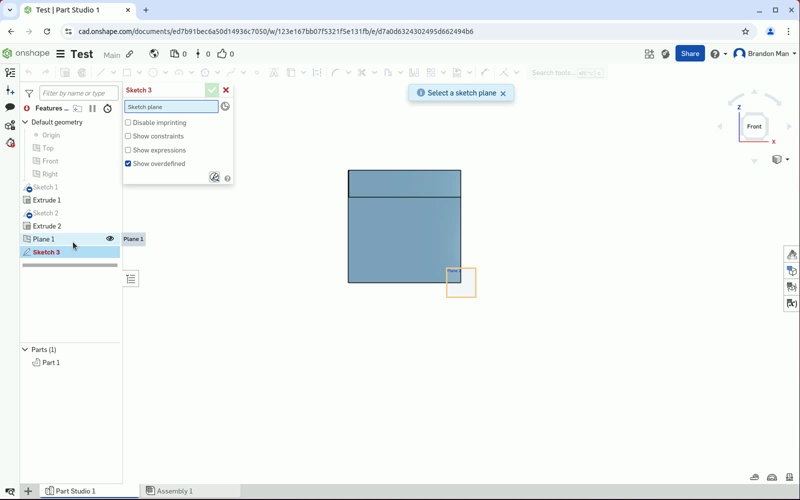
click(73, 241)
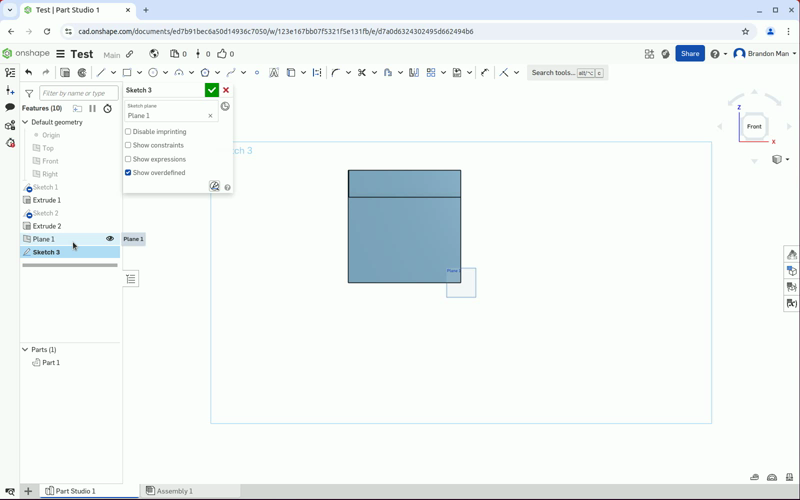
mouse_move(73, 352)
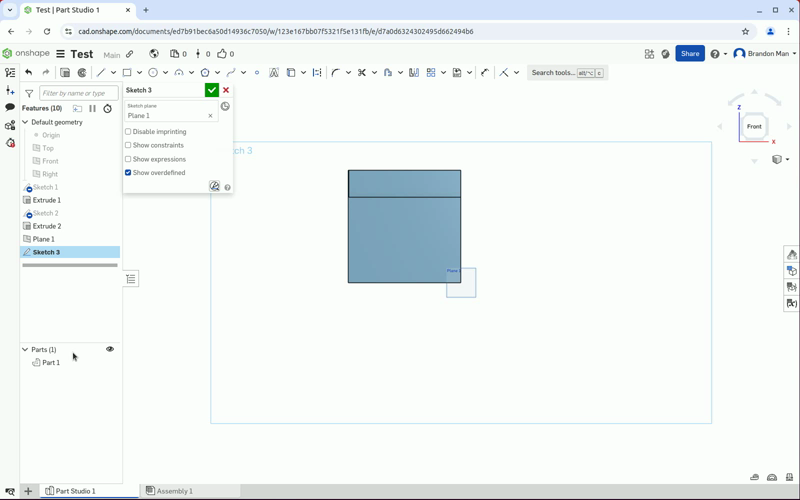
key(y)
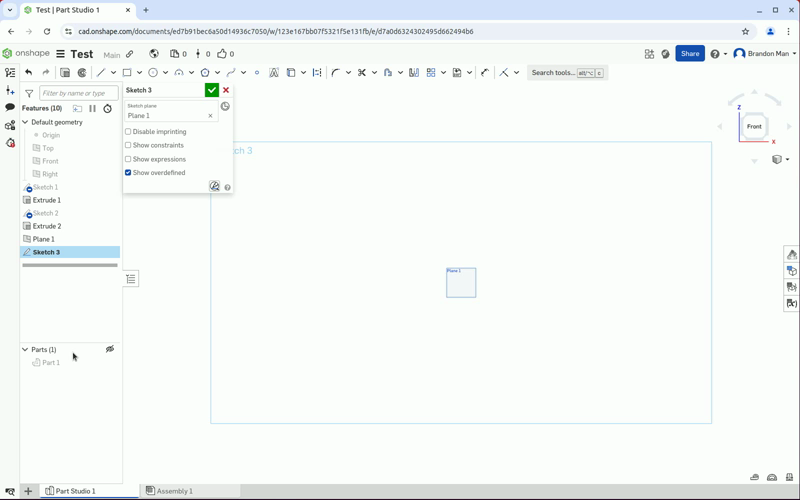
key(l)
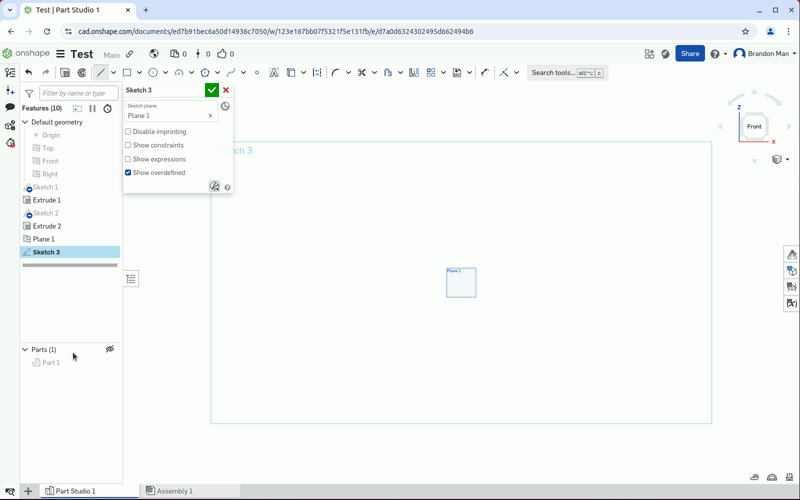
key_down(shift)
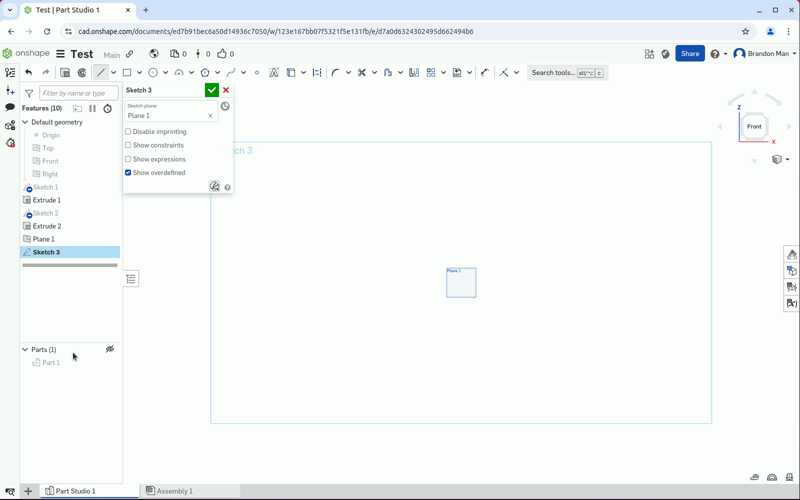
mouse_move(418, 253)
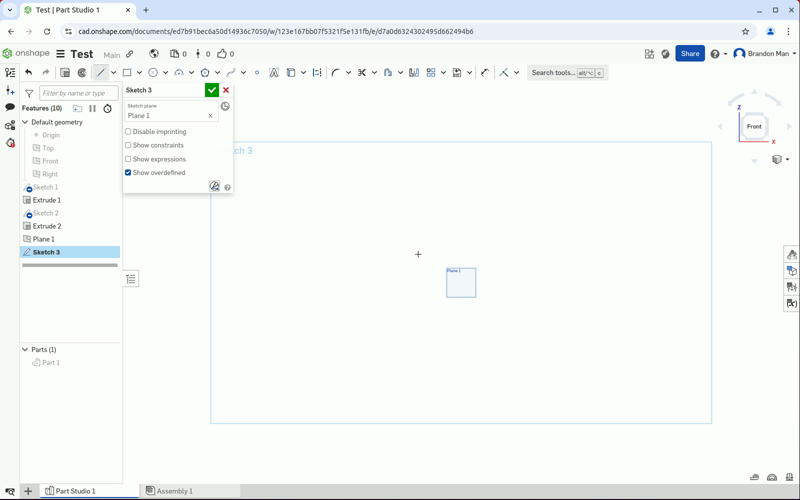
click(418, 253)
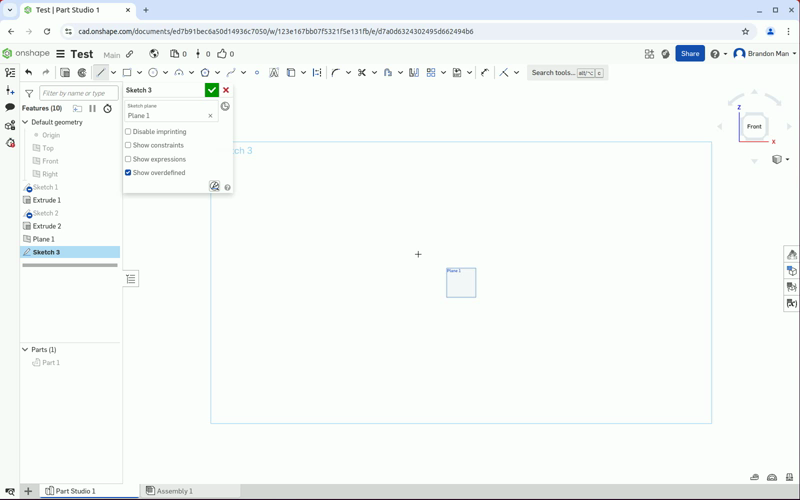
key_up(shift)
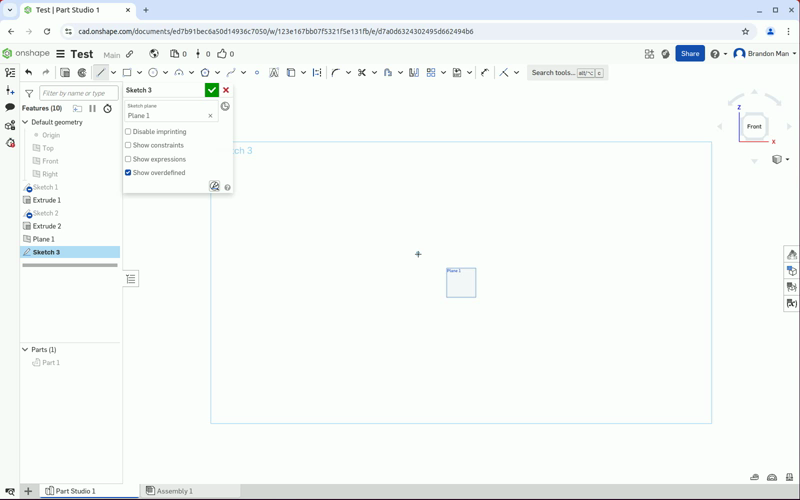
key_down(shift)
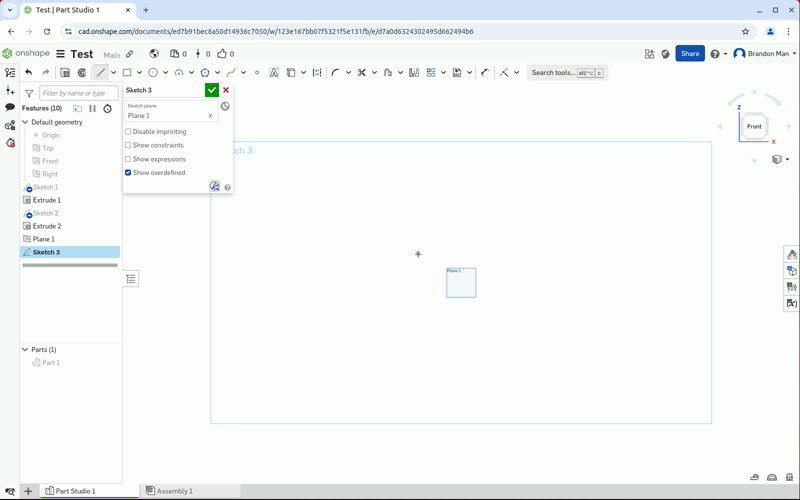
mouse_move(448, 253)
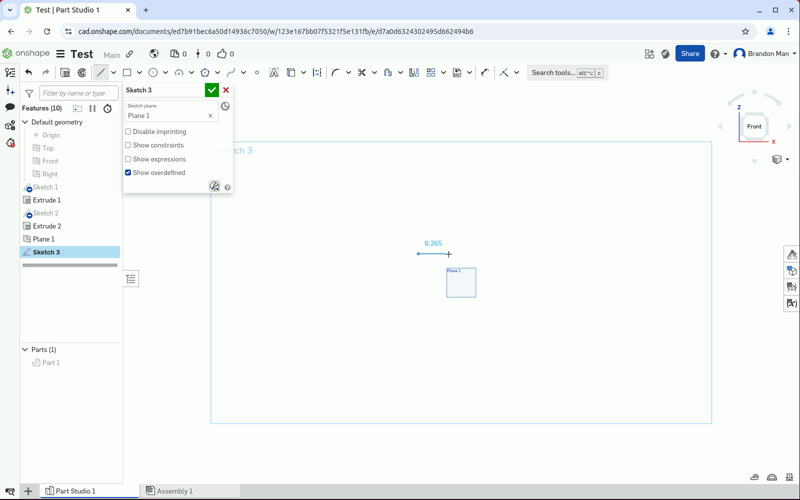
mouse_move(461, 253)
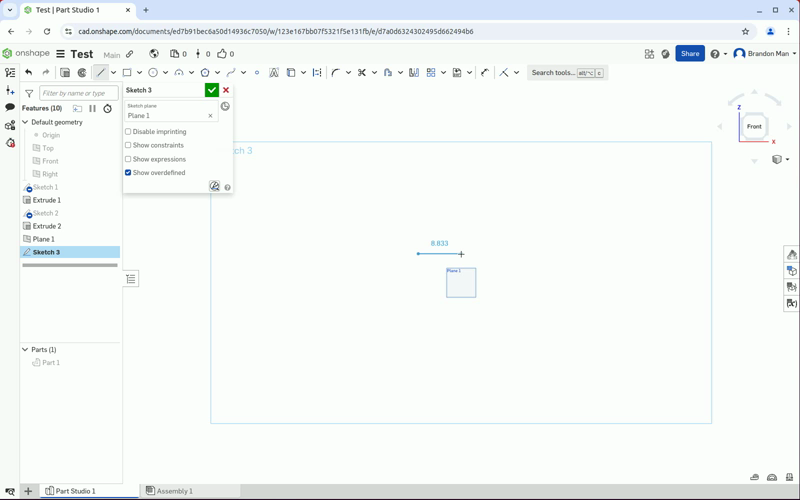
click(461, 253)
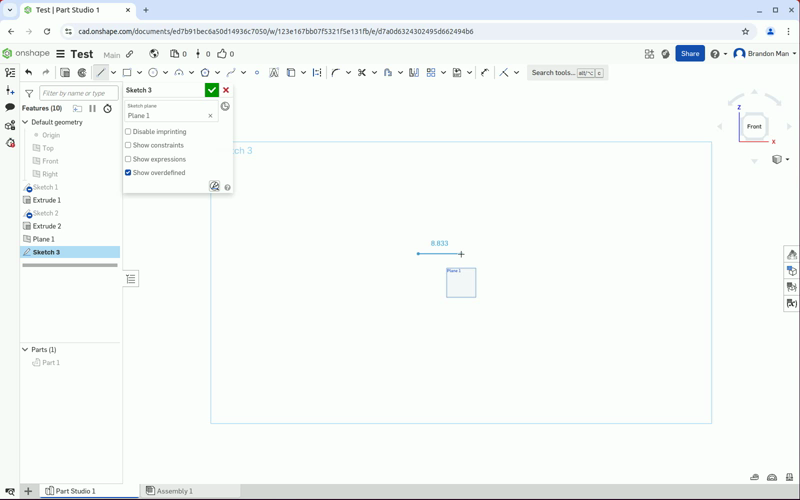
key_up(shift)
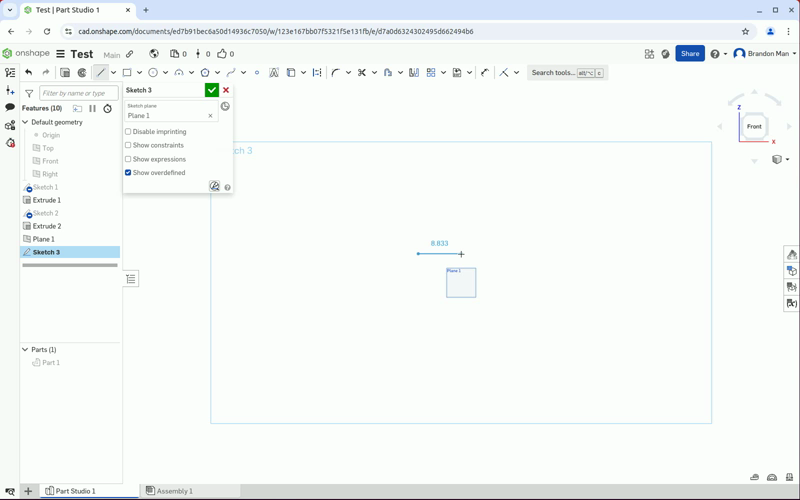
key_down(shift)
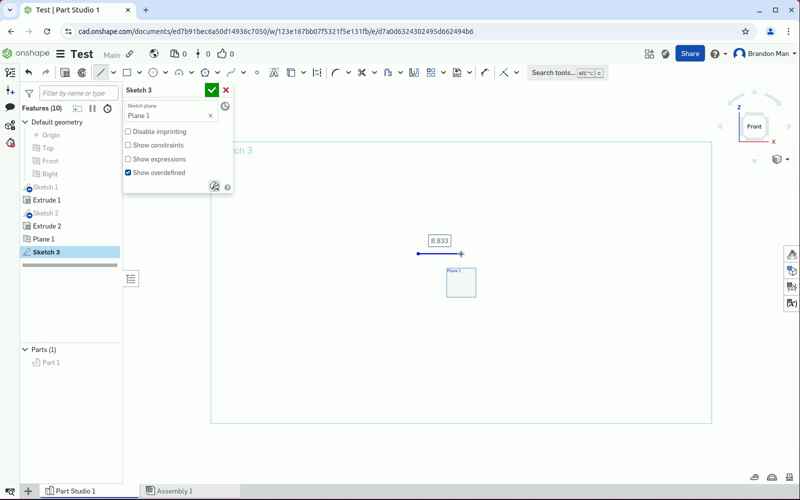
mouse_move(491, 253)
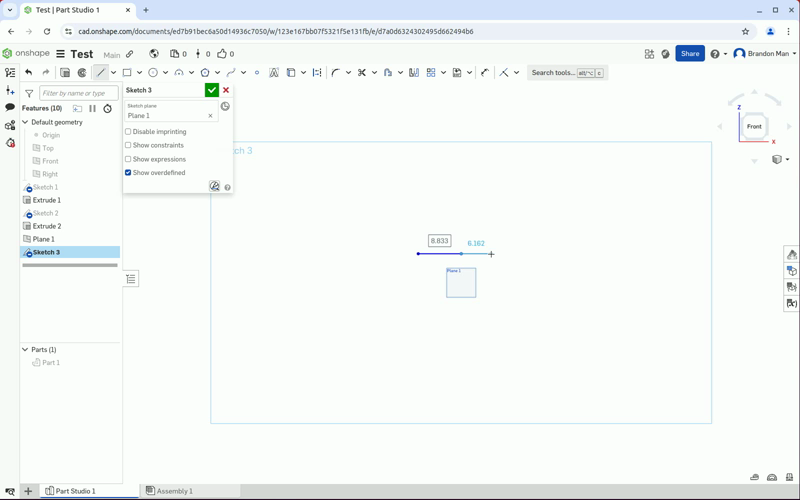
mouse_move(461, 196)
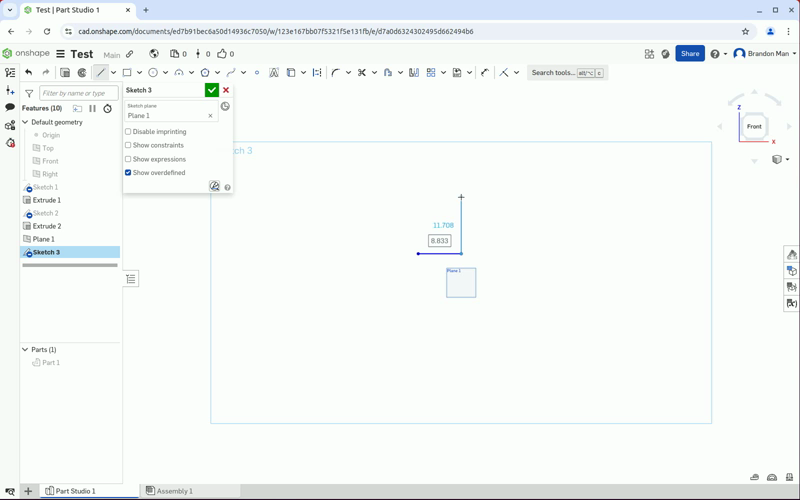
click(461, 196)
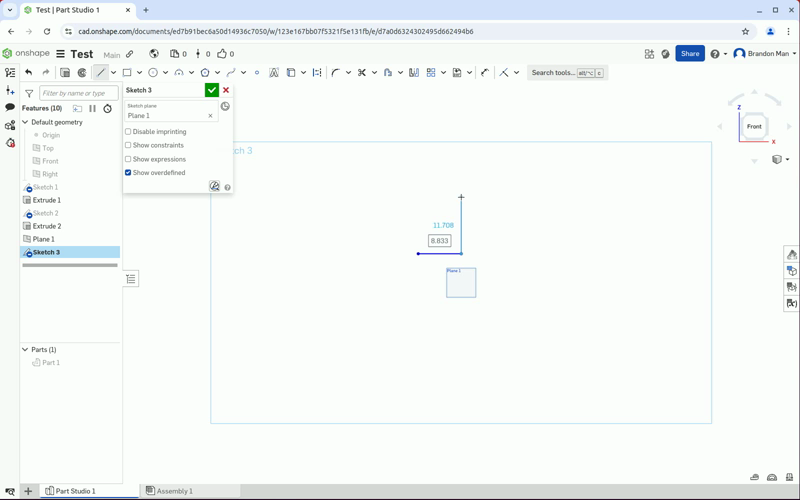
key_up(shift)
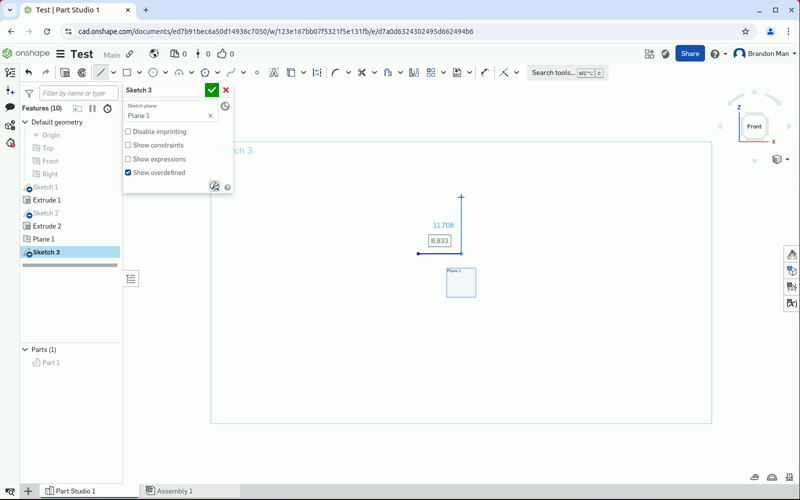
key_down(shift)
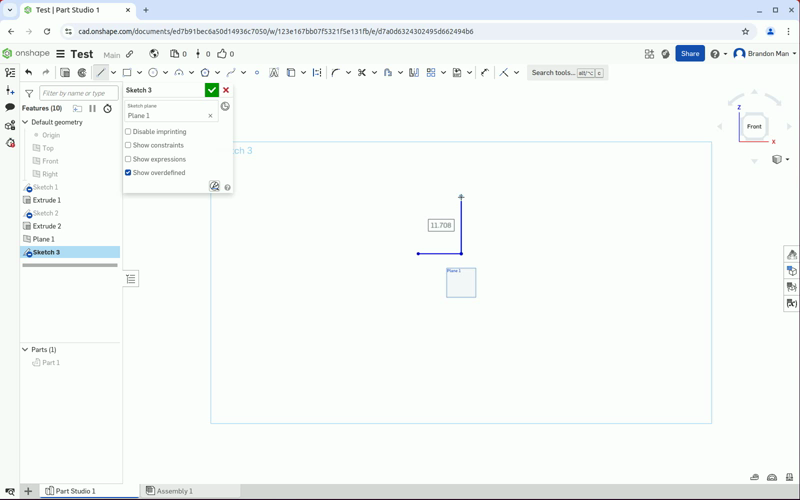
mouse_move(491, 196)
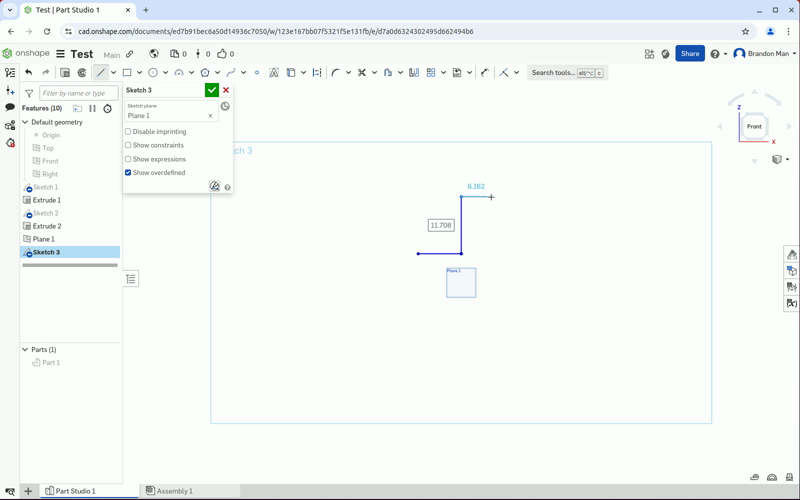
mouse_move(418, 196)
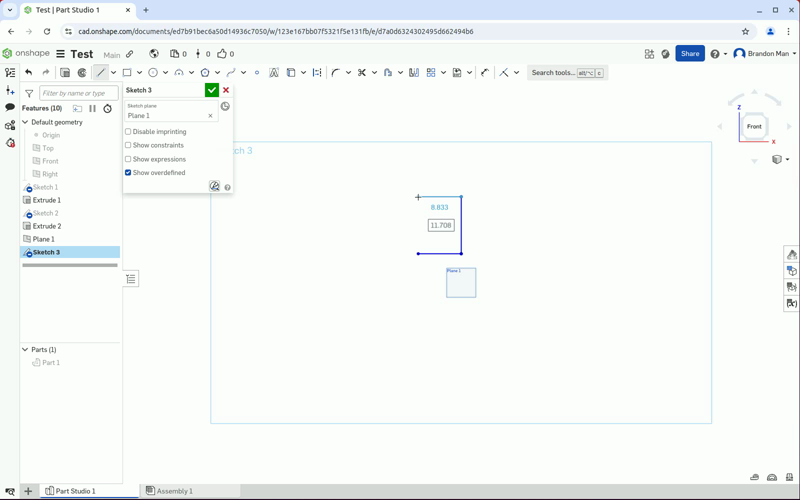
click(418, 196)
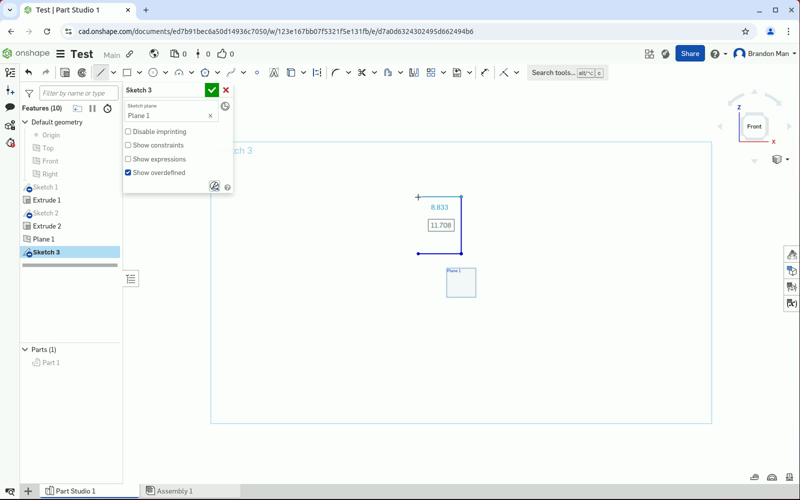
key_up(shift)
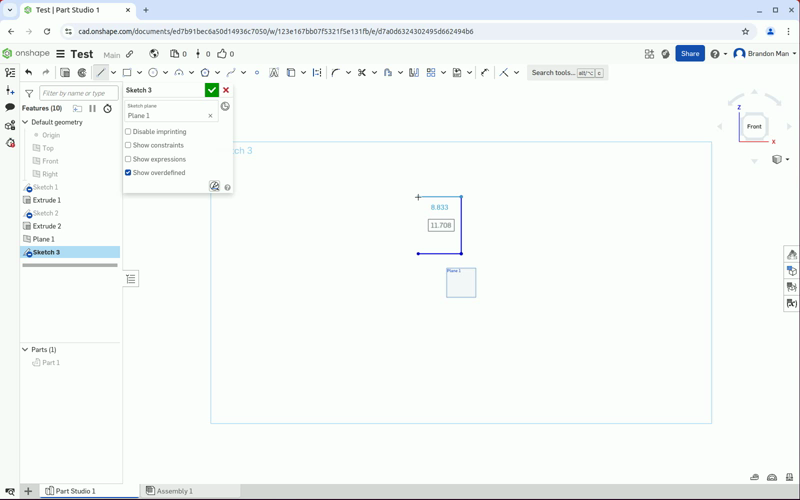
mouse_move(448, 196)
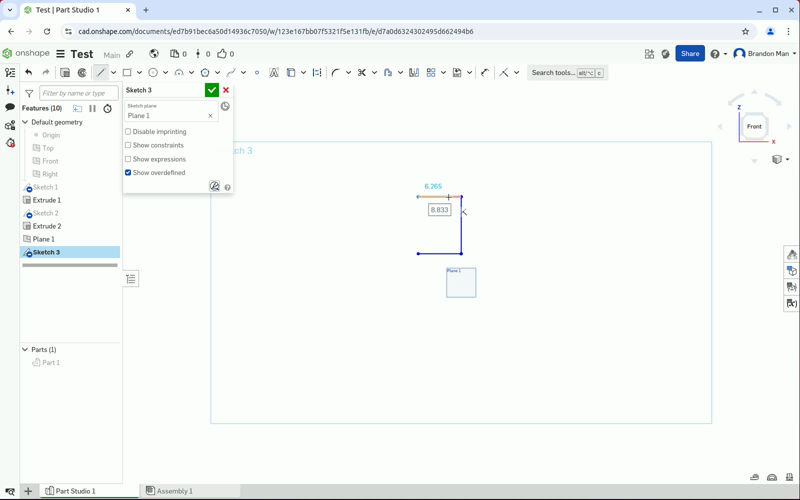
key_down(shift)
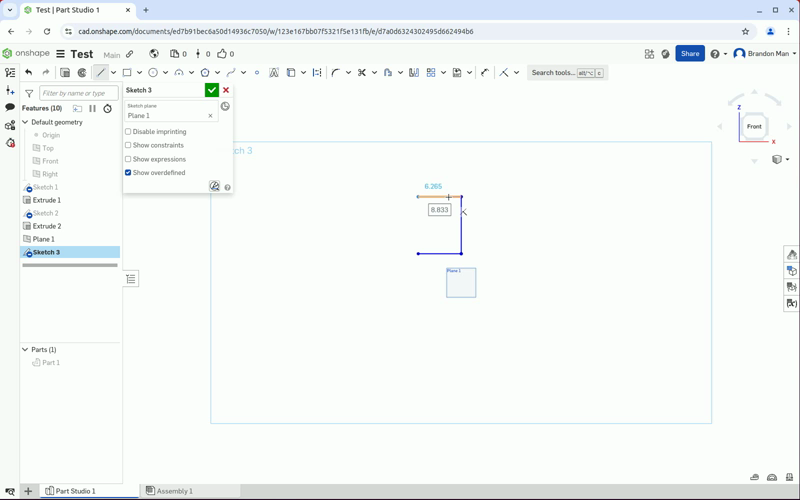
mouse_move(418, 253)
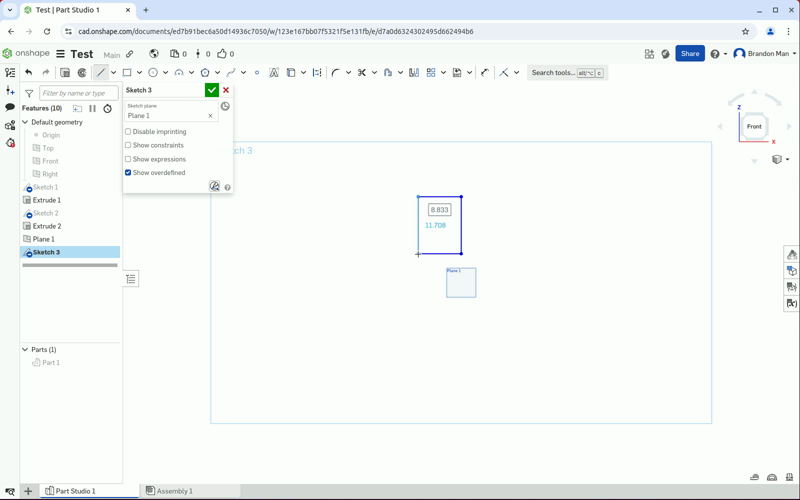
key_up(shift)
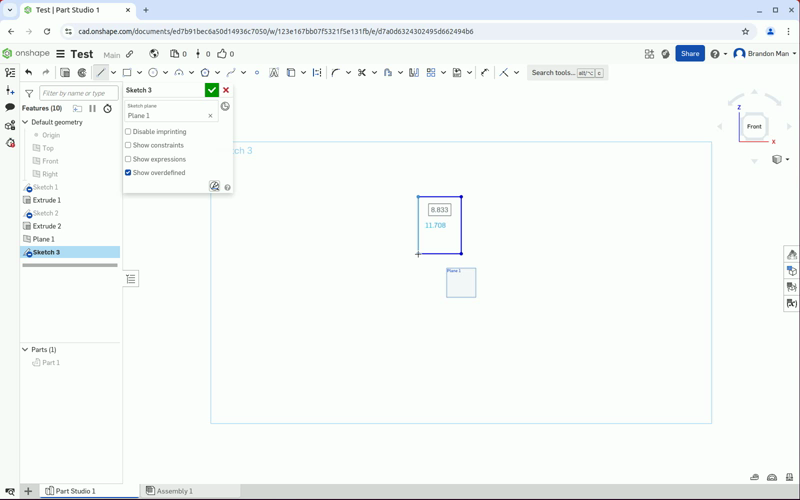
click(418, 253)
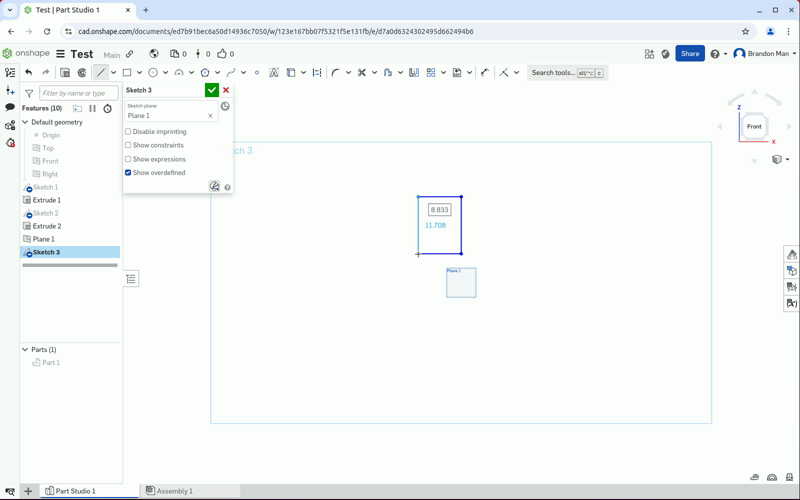
key(esc)
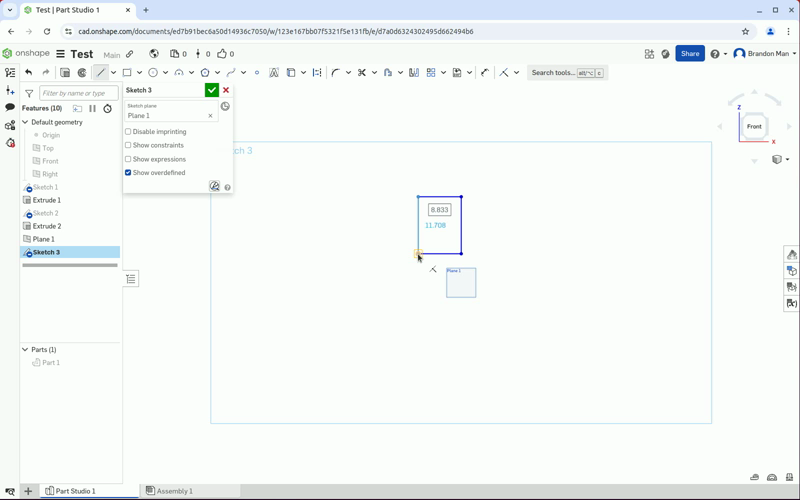
mouse_move(442, 213)
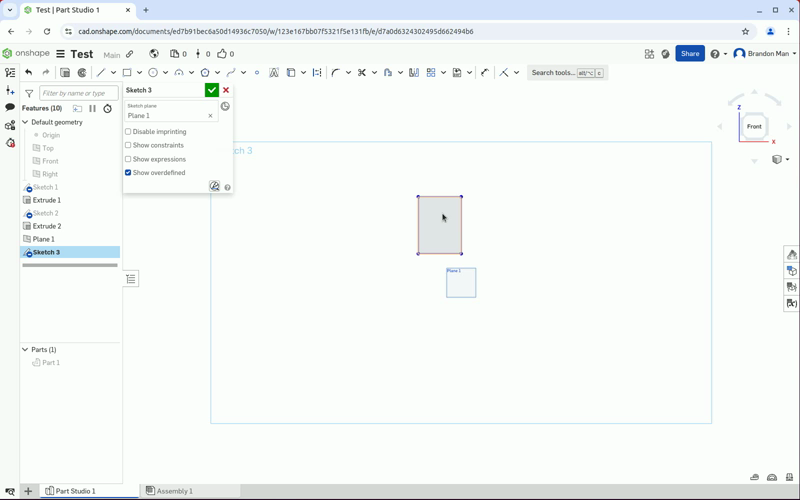
click(442, 213)
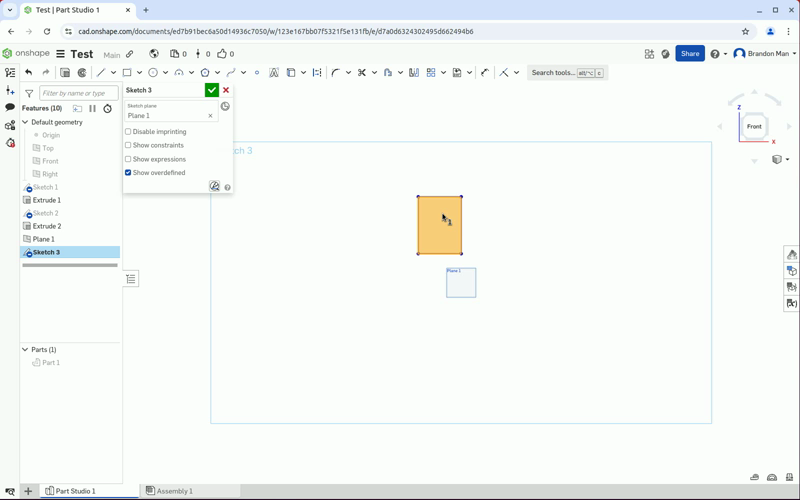
mouse_move(73, 352)
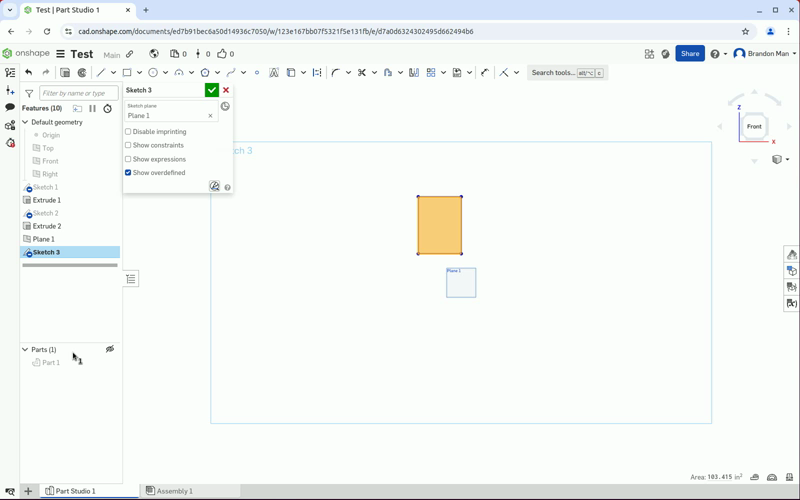
key(shift+y)
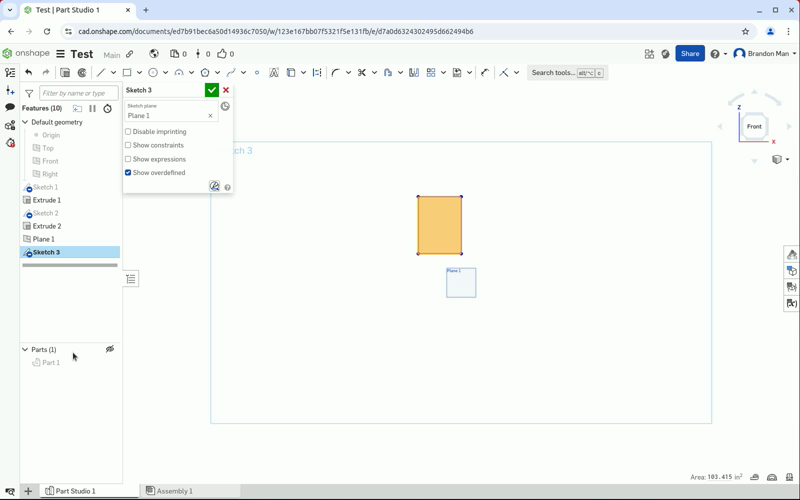
key(shift+e)
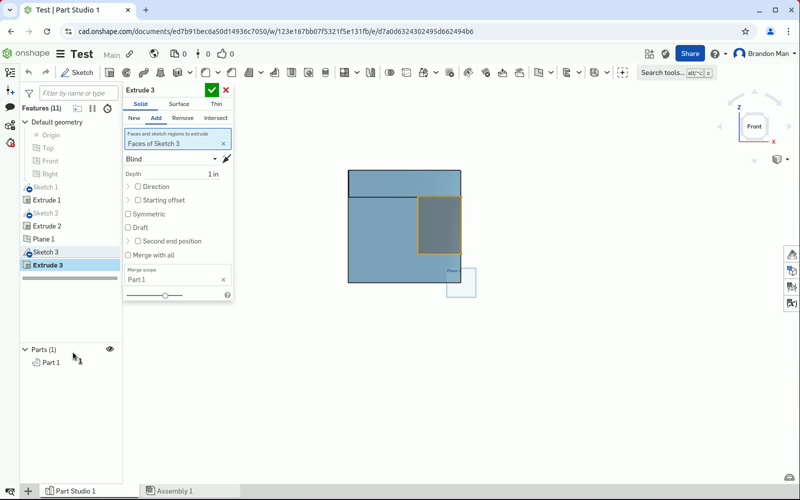
mouse_move(143, 106)
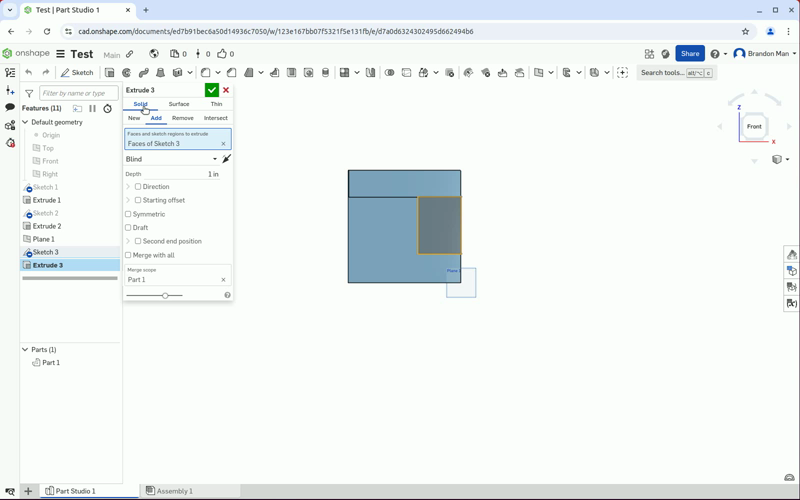
click(143, 106)
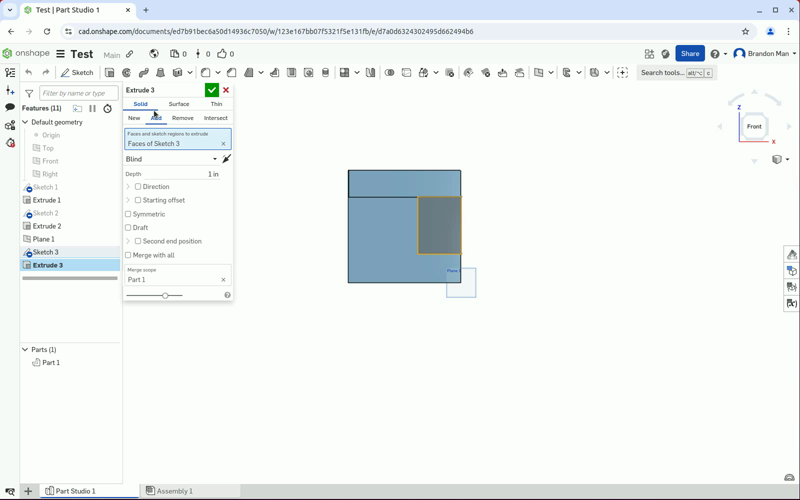
mouse_move(186, 120)
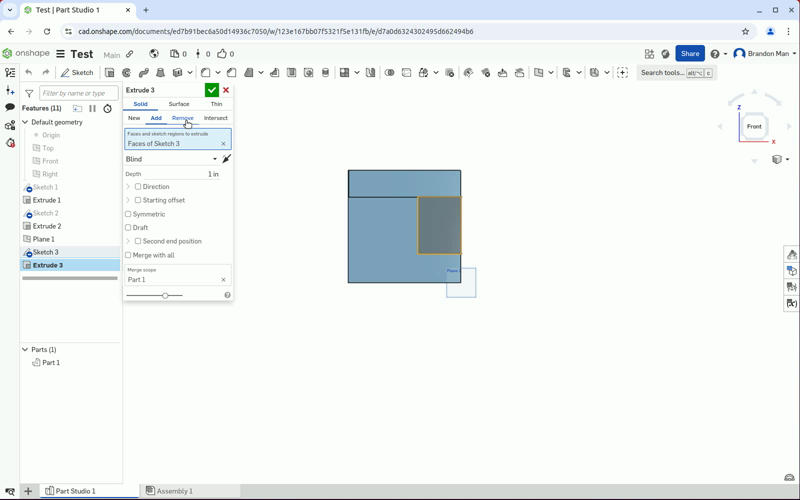
click(186, 120)
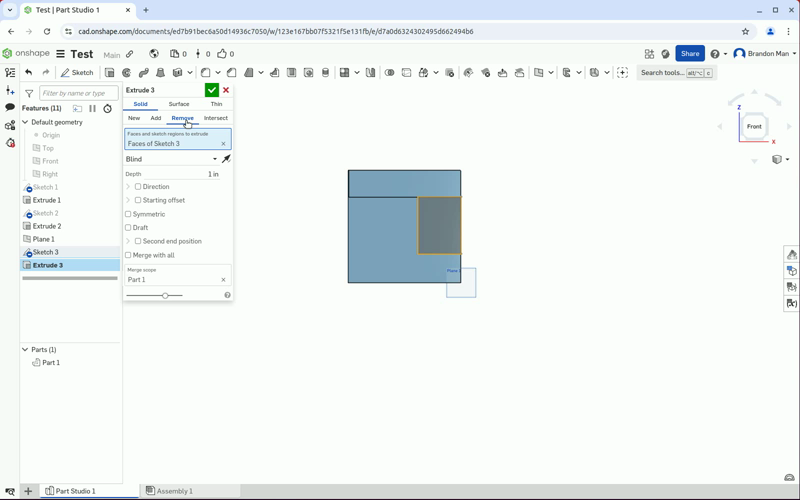
key(tab, 4)
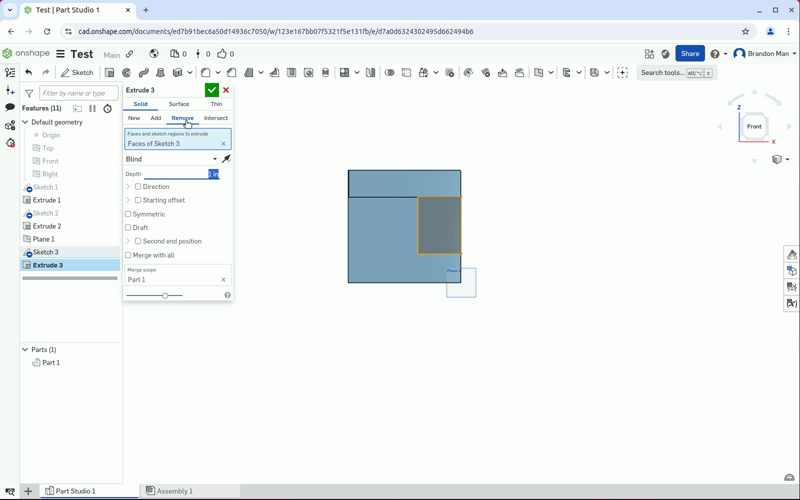
text(17.331)
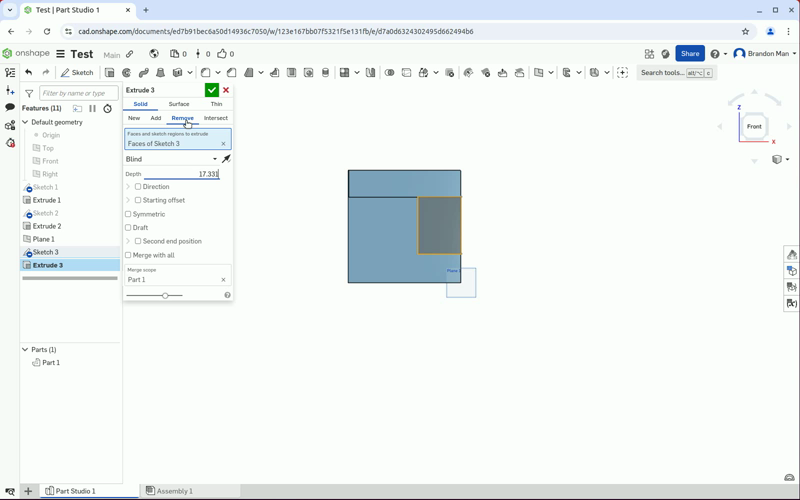
key(tab, 6)
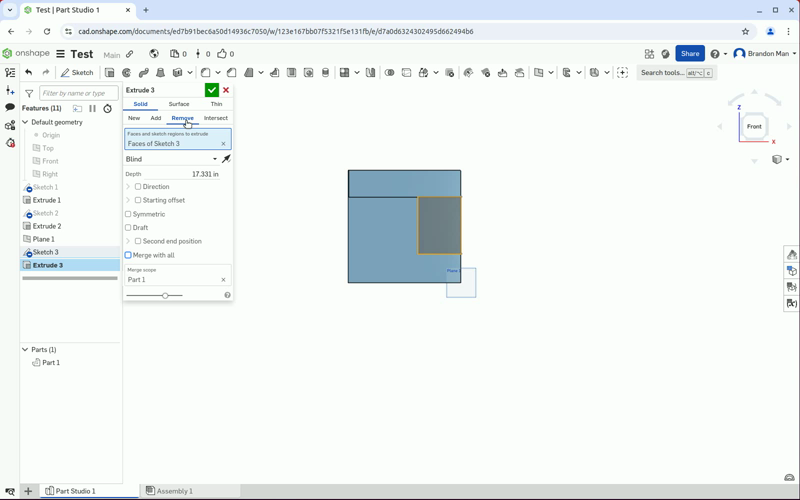
key(space)
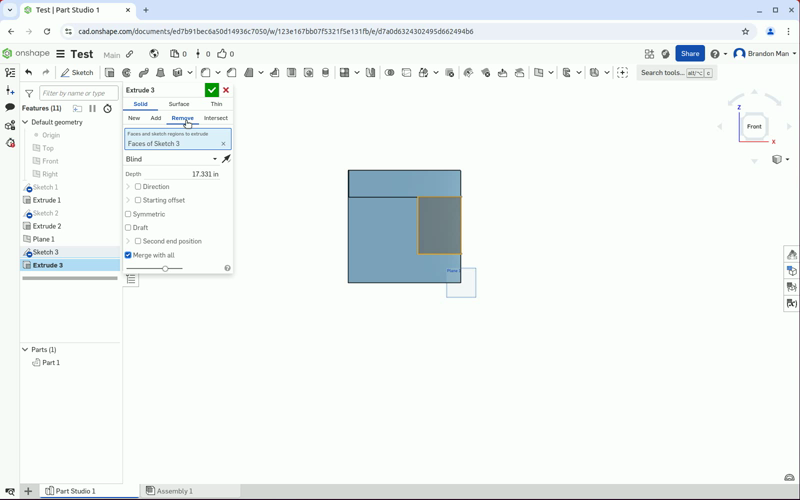
key(enter)
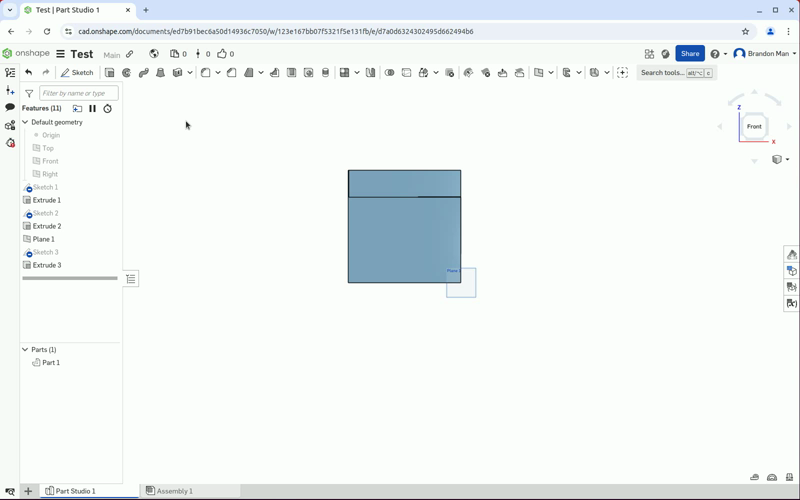
key(shift+h)
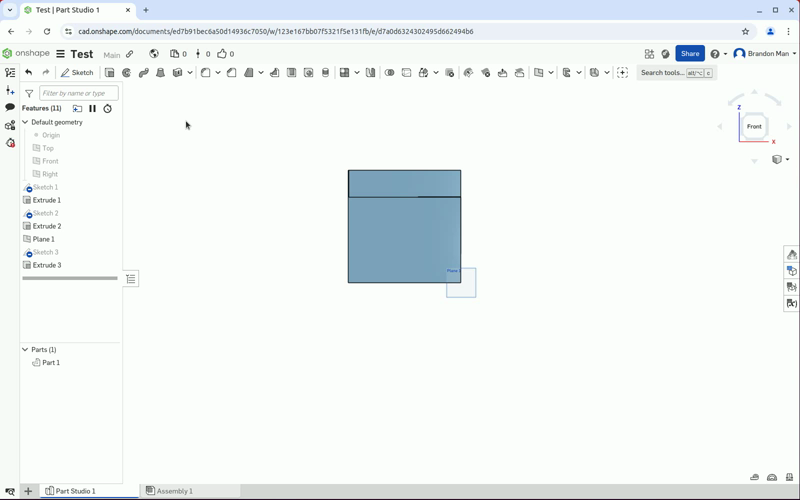
key(shift+h)
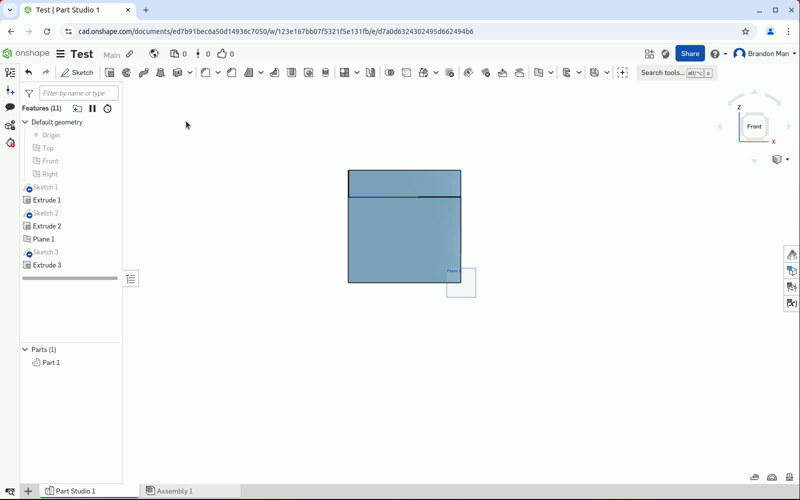
mouse_move(73, 189)
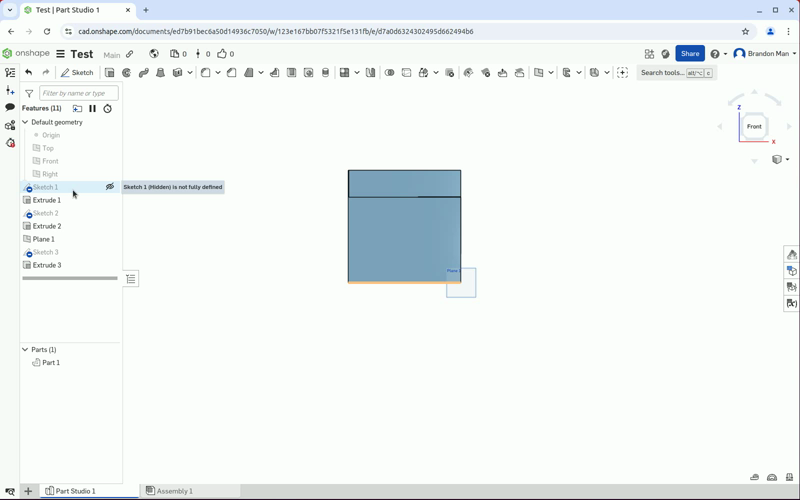
click(73, 189)
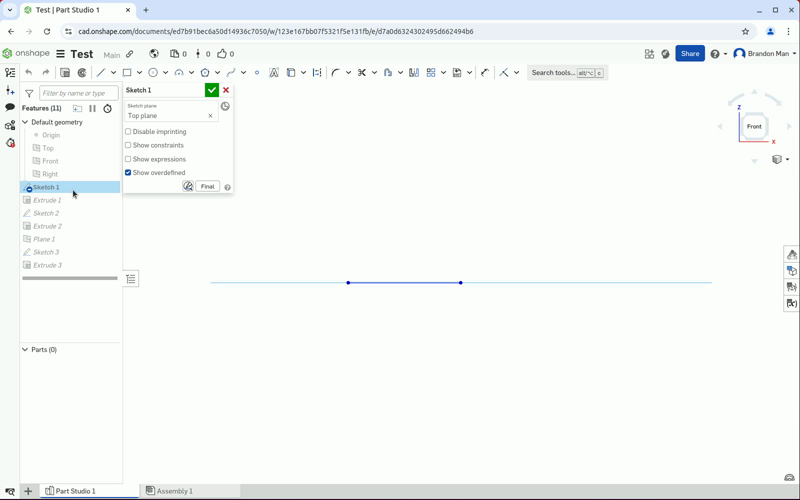
mouse_move(229, 92)
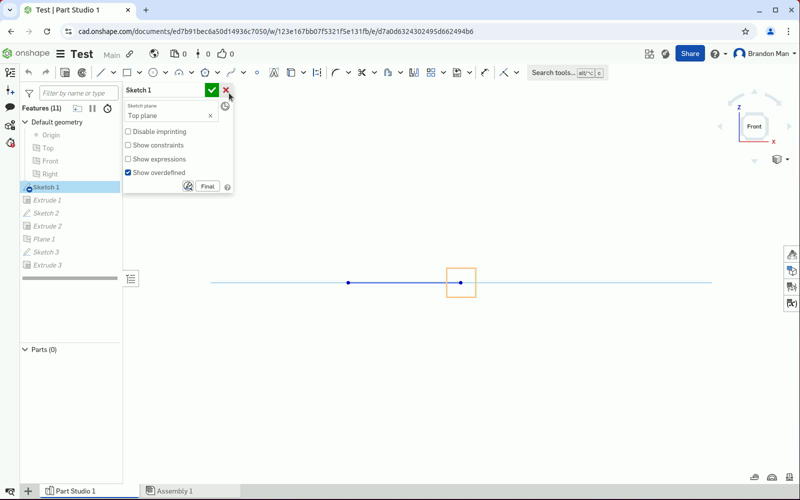
click(229, 92)
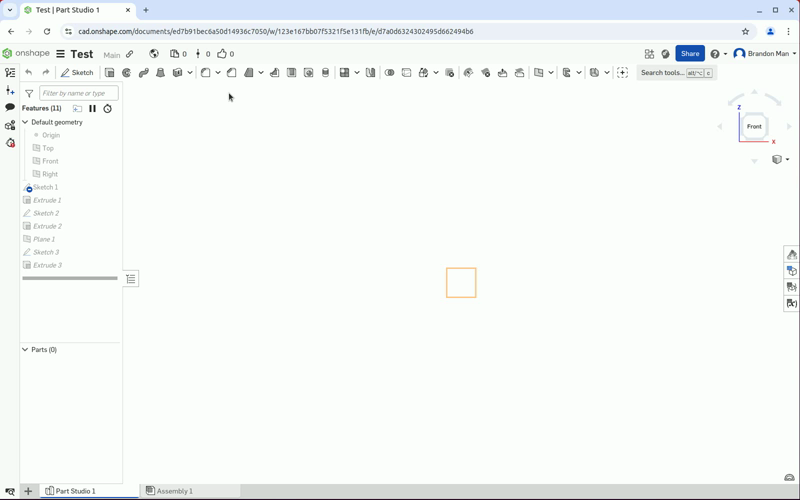
key(shift+s)
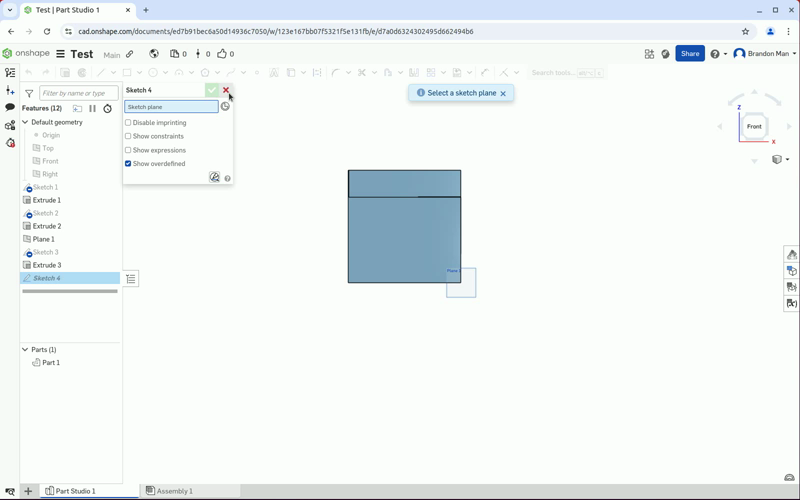
mouse_move(73, 241)
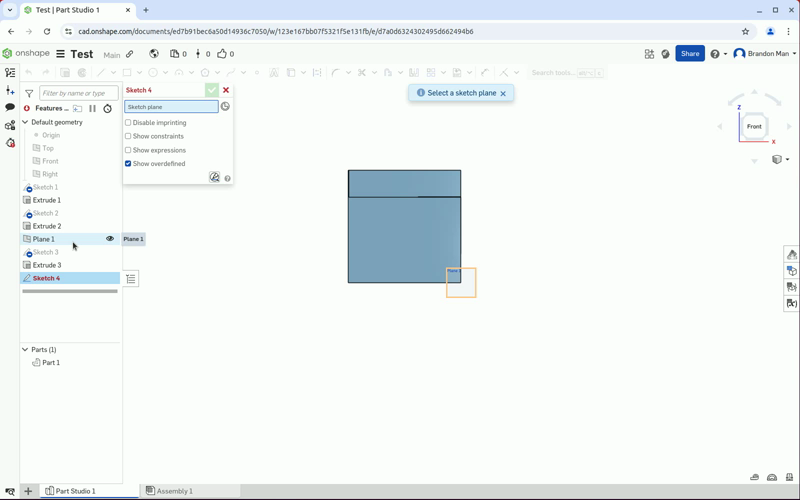
click(73, 241)
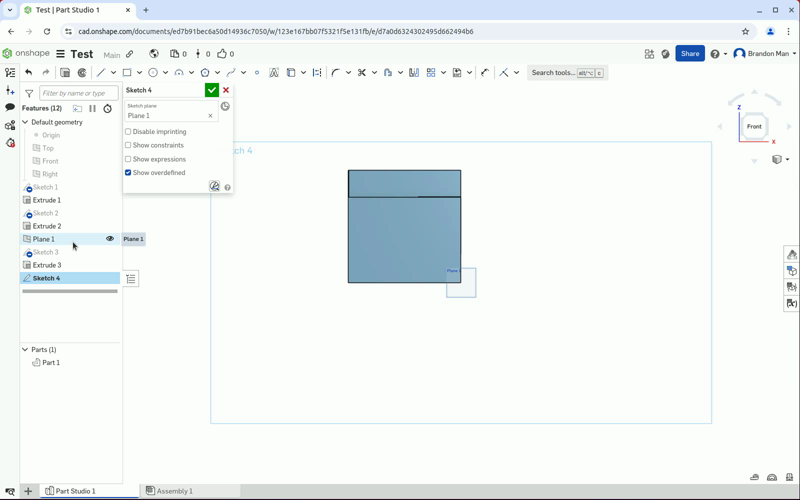
mouse_move(73, 352)
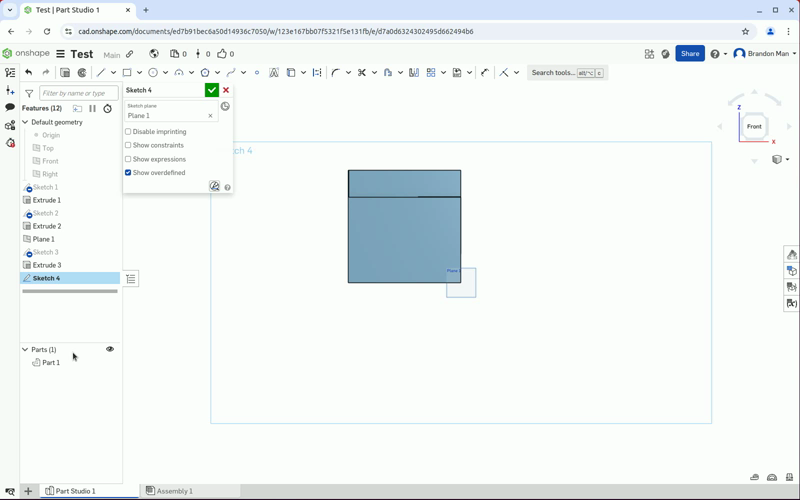
key(y)
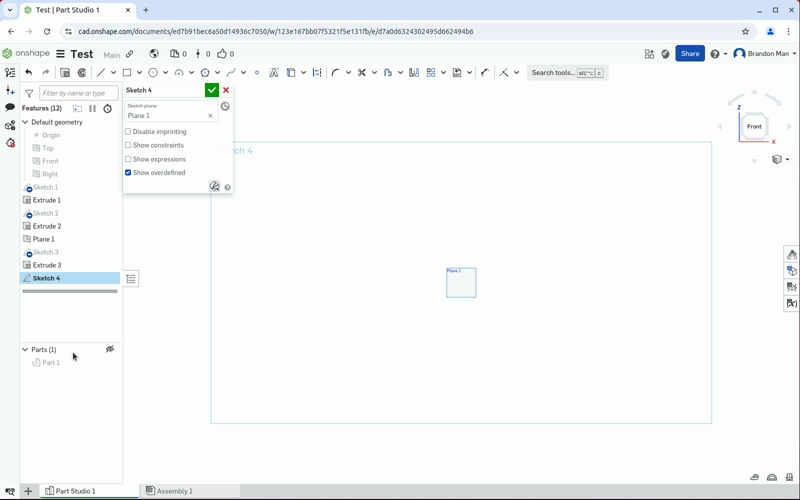
key(l)
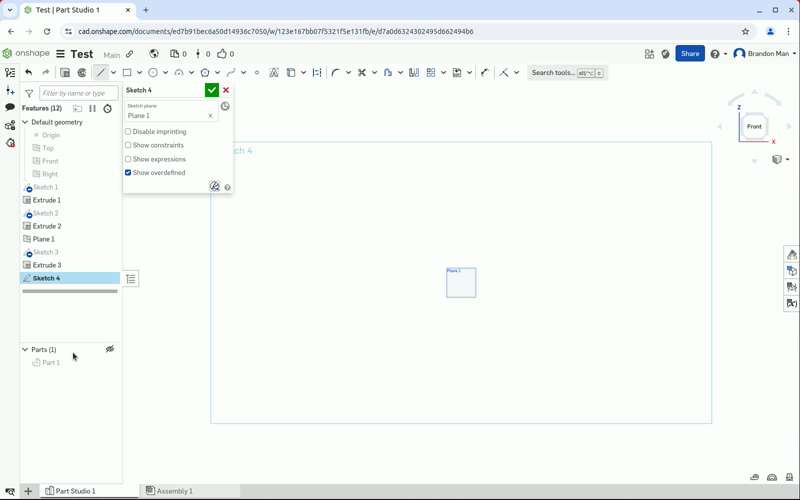
key_down(shift)
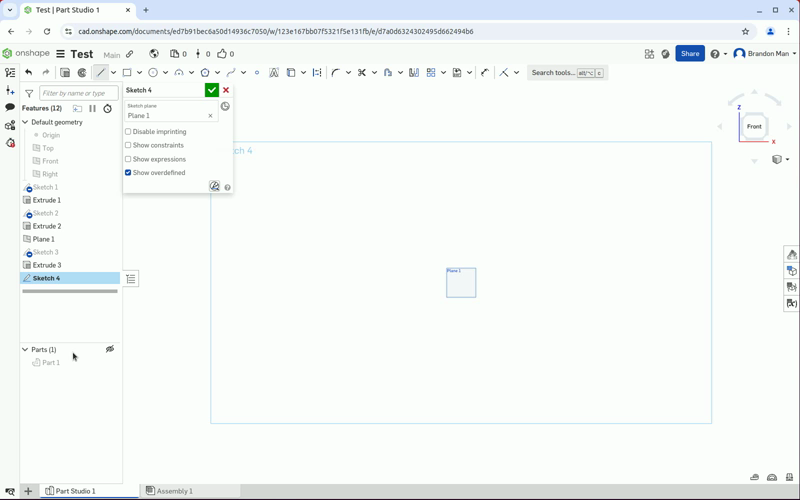
mouse_move(348, 253)
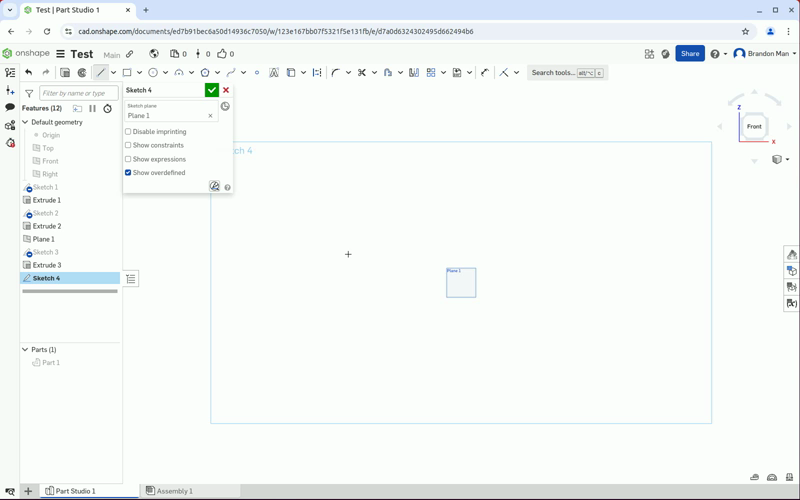
click(348, 253)
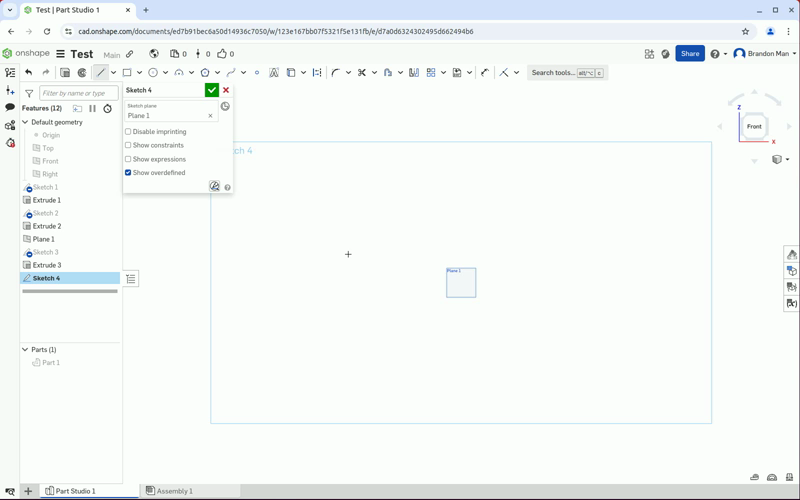
key_up(shift)
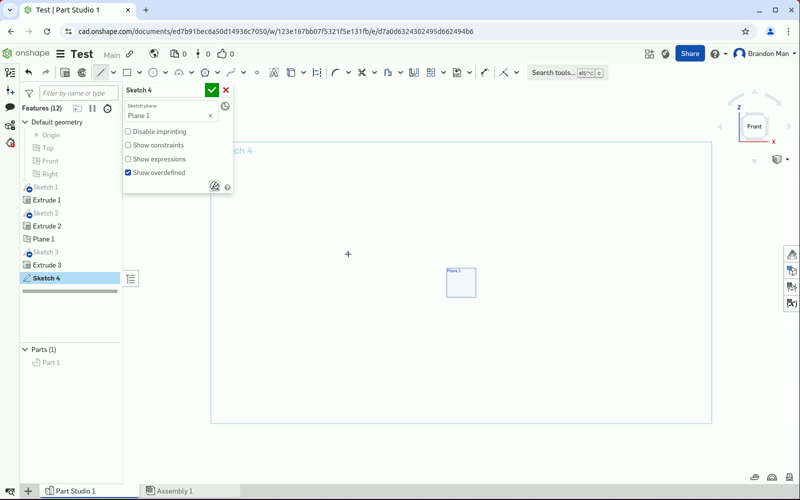
key_down(shift)
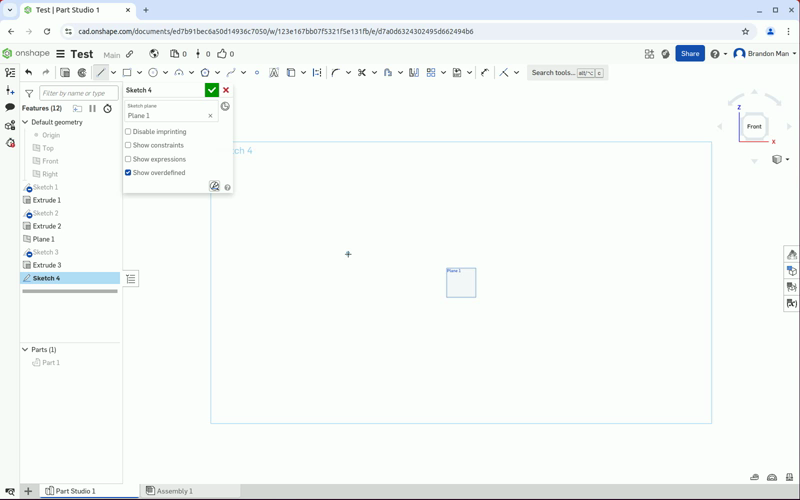
mouse_move(378, 253)
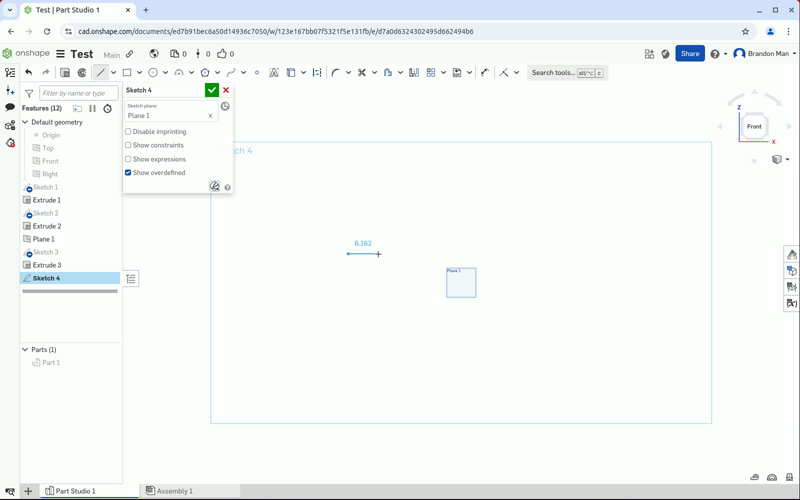
mouse_move(390, 253)
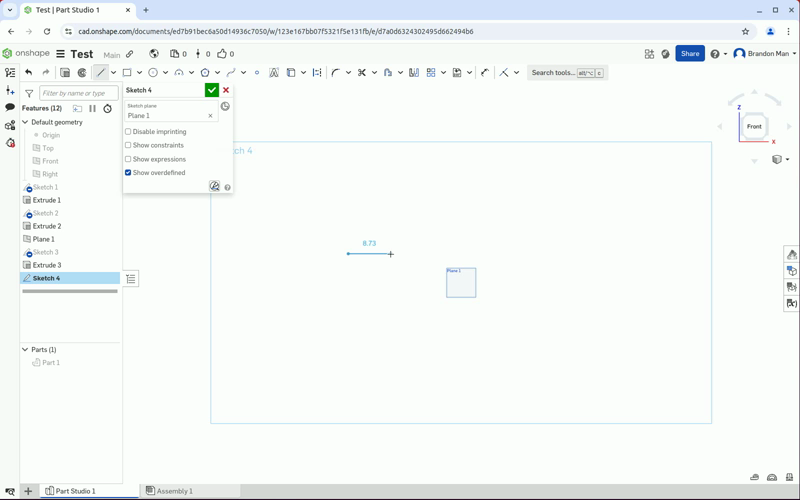
click(390, 253)
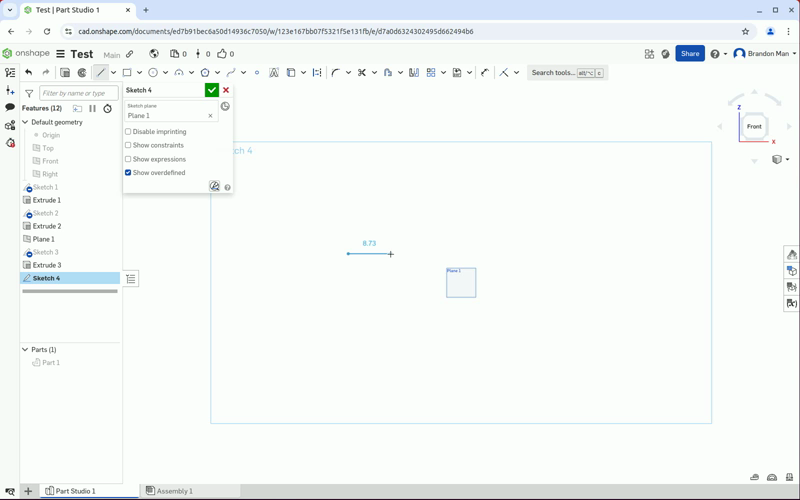
key_up(shift)
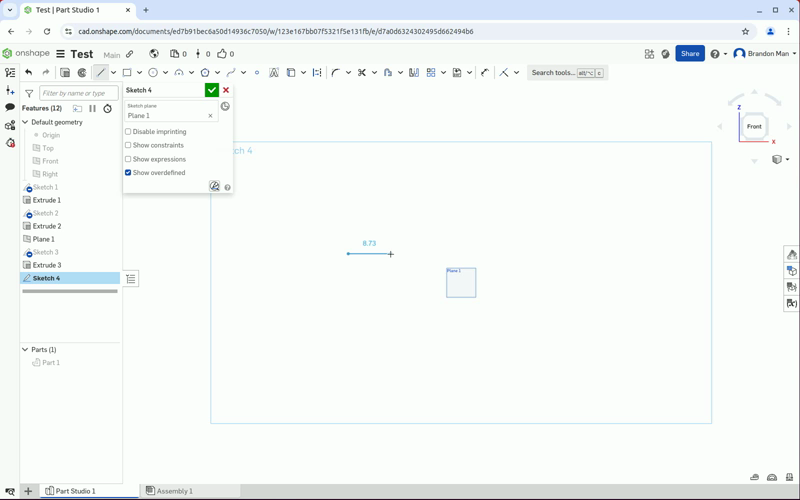
key_down(shift)
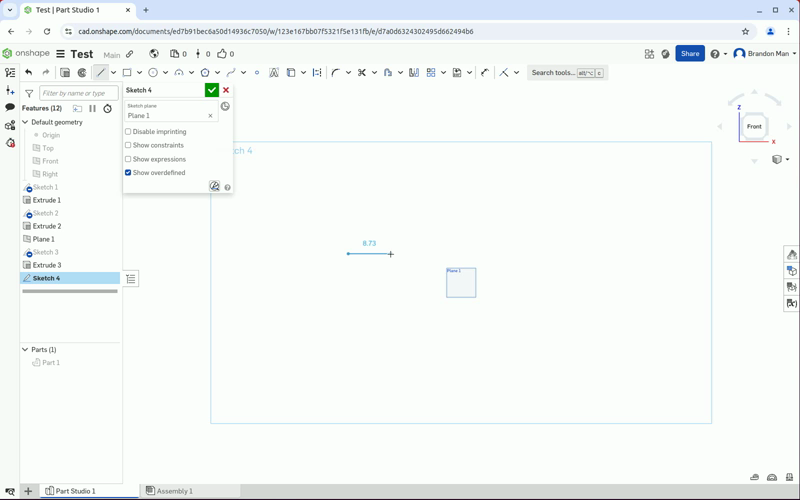
mouse_move(420, 253)
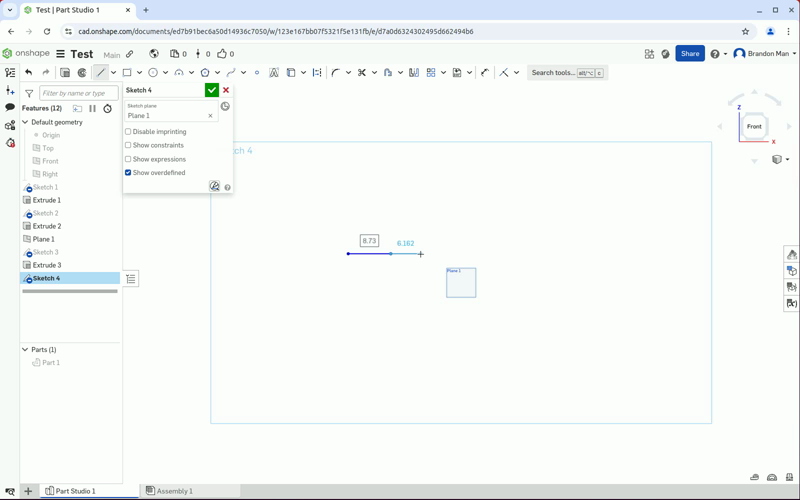
mouse_move(390, 196)
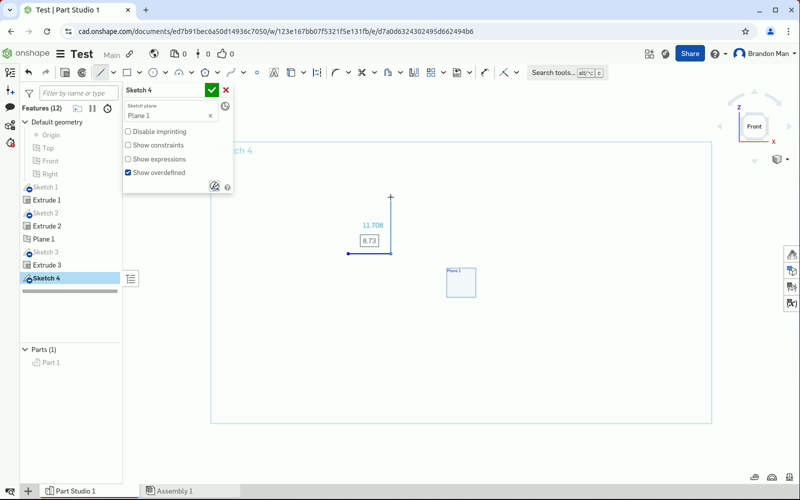
click(390, 196)
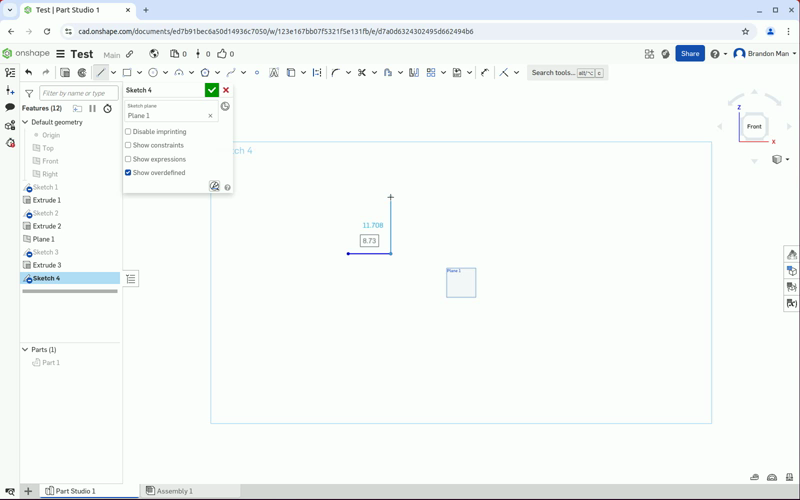
key_up(shift)
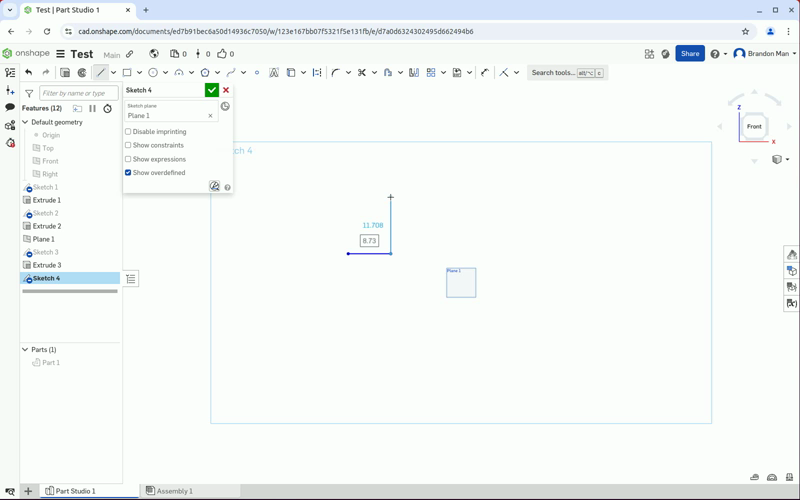
key_down(shift)
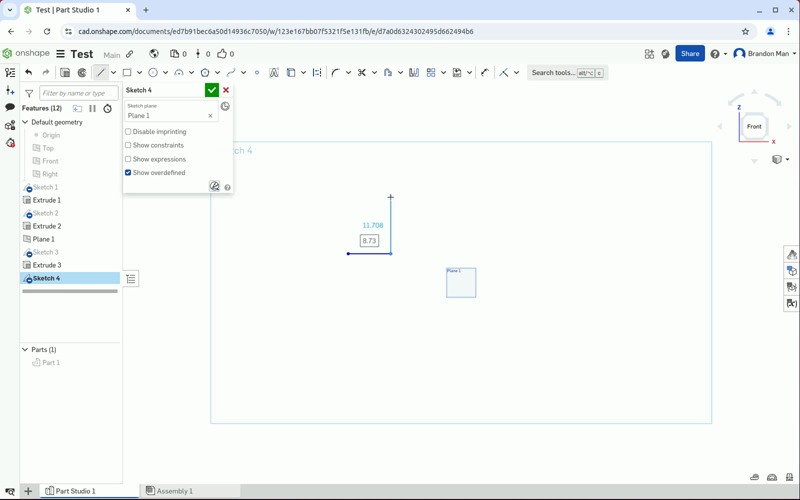
mouse_move(420, 196)
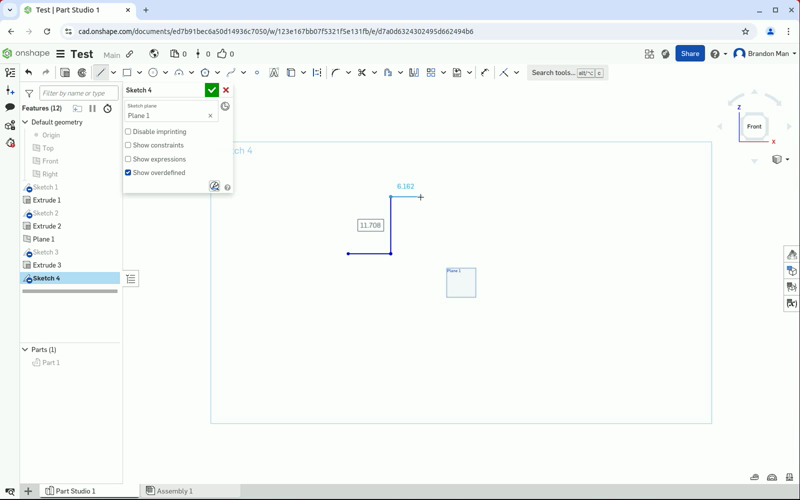
mouse_move(348, 196)
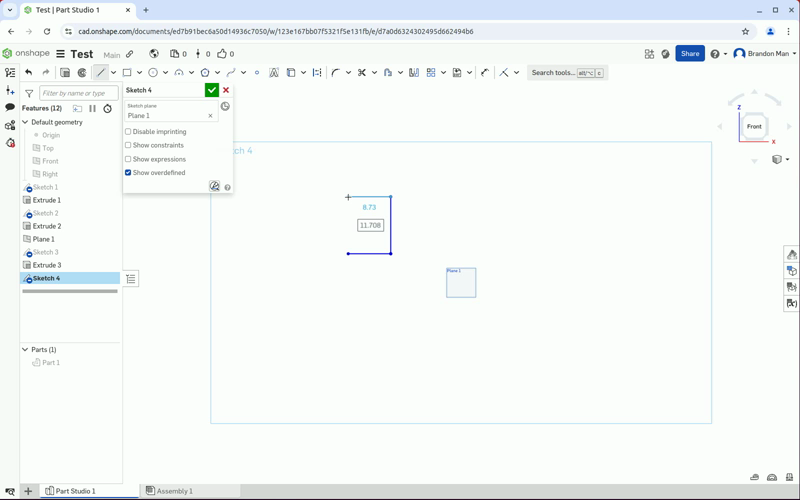
click(348, 196)
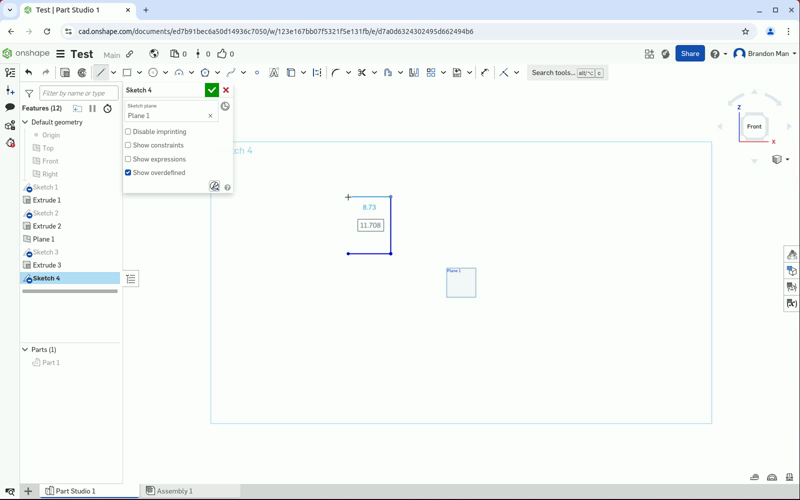
key_up(shift)
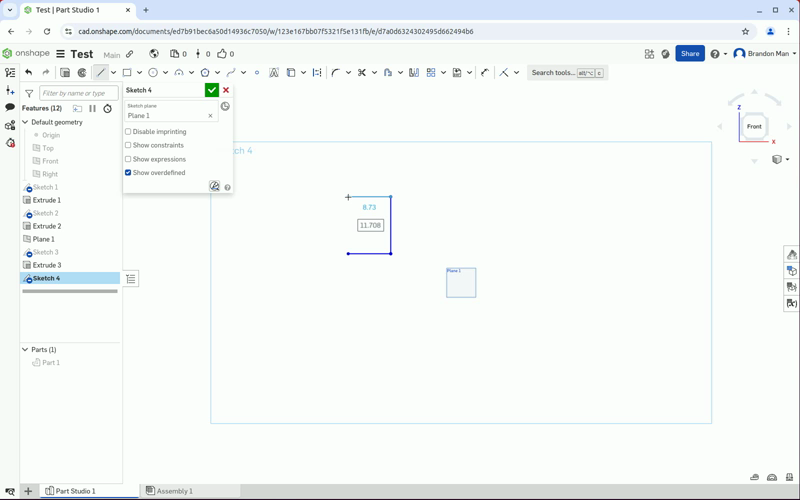
mouse_move(378, 196)
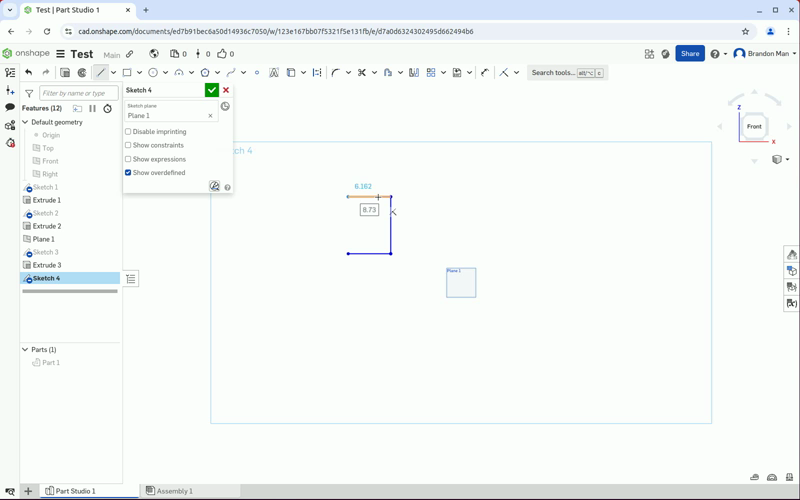
key_down(shift)
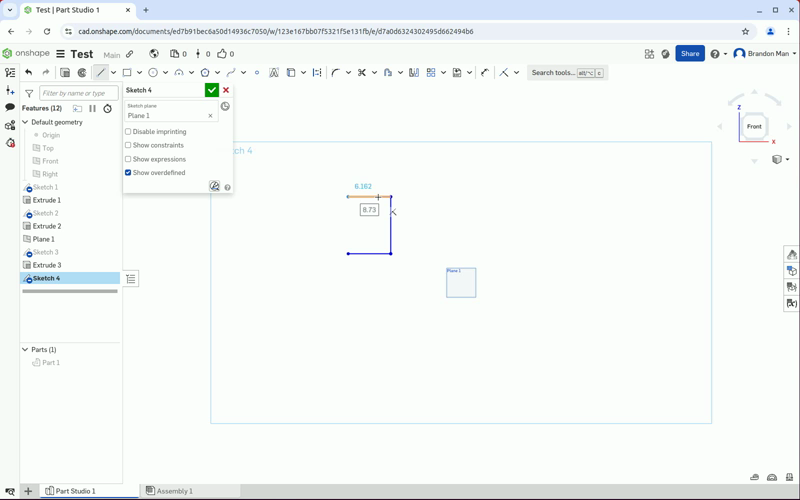
mouse_move(348, 253)
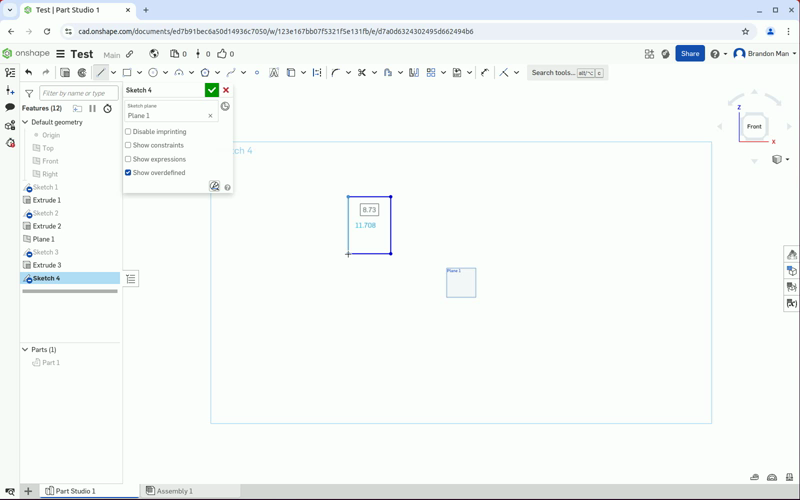
key_up(shift)
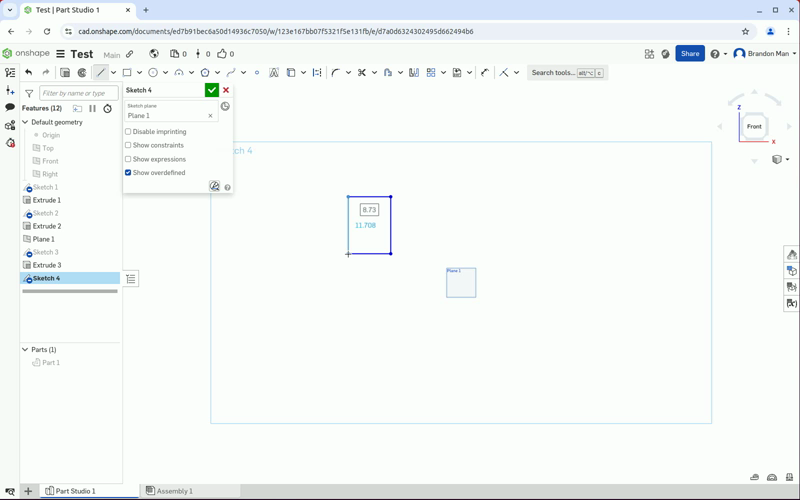
click(348, 253)
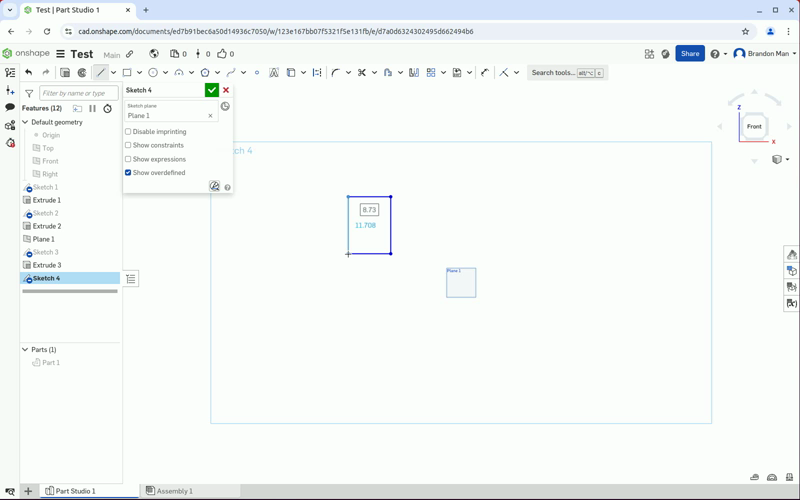
key(esc)
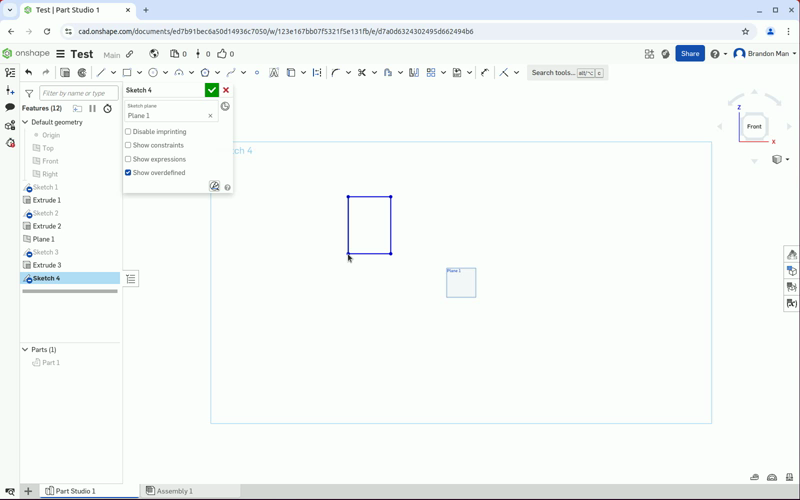
mouse_move(355, 226)
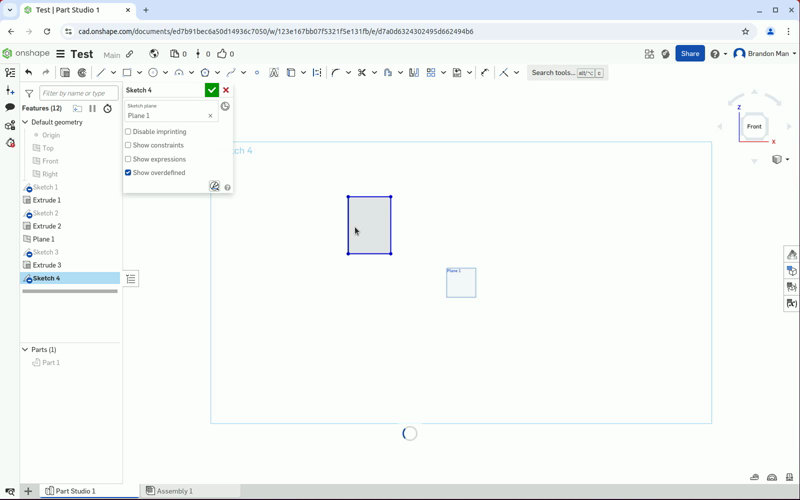
click(355, 226)
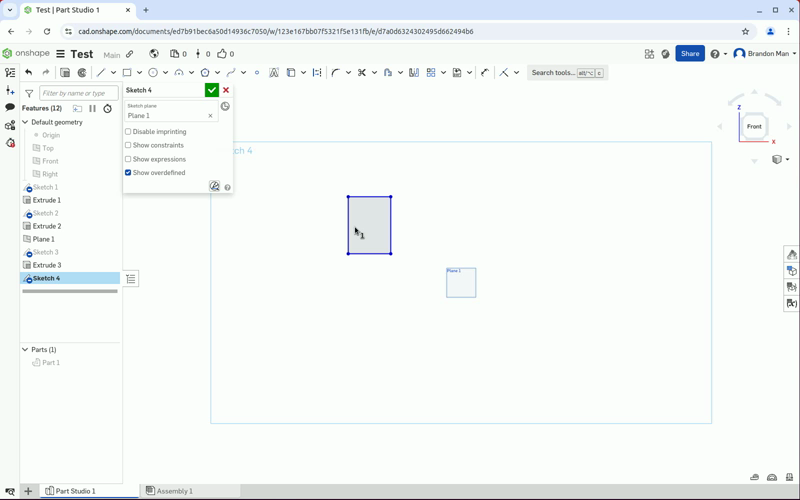
mouse_move(73, 352)
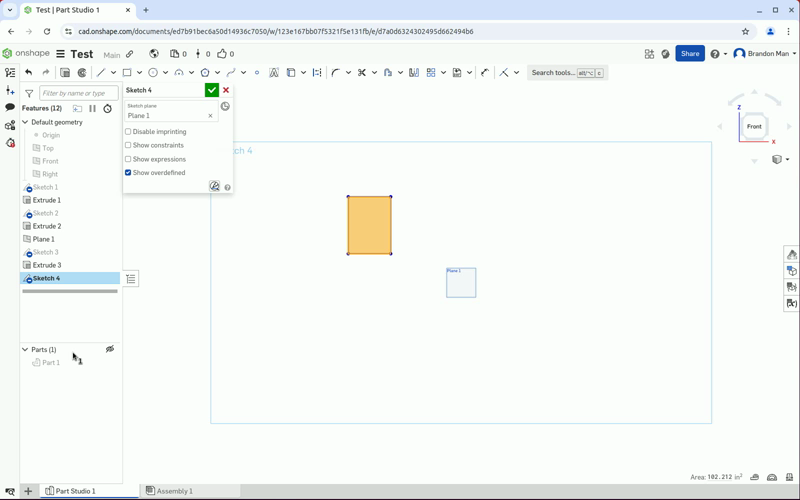
key(shift+y)
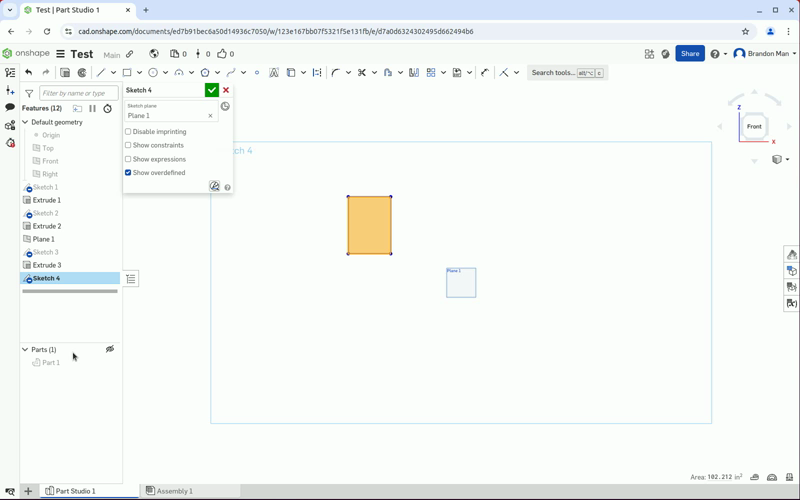
key(shift+e)
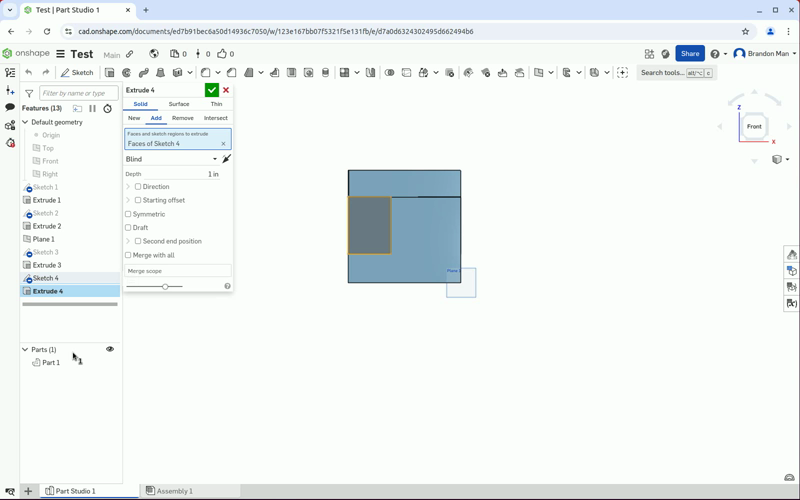
mouse_move(143, 106)
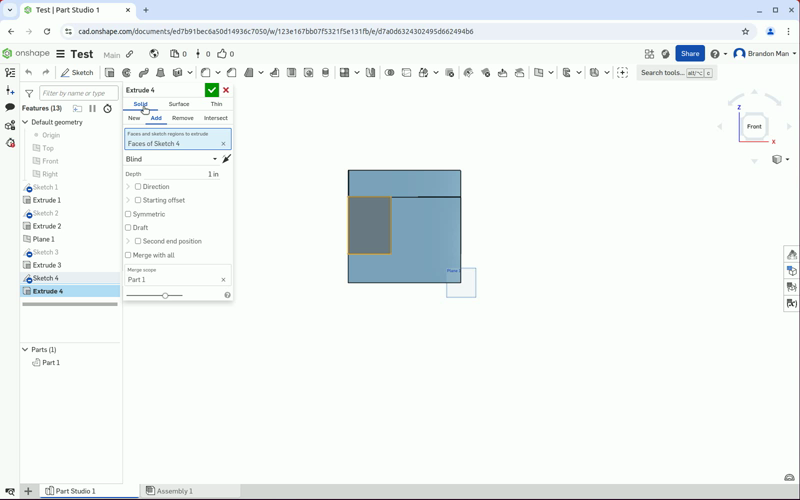
click(143, 106)
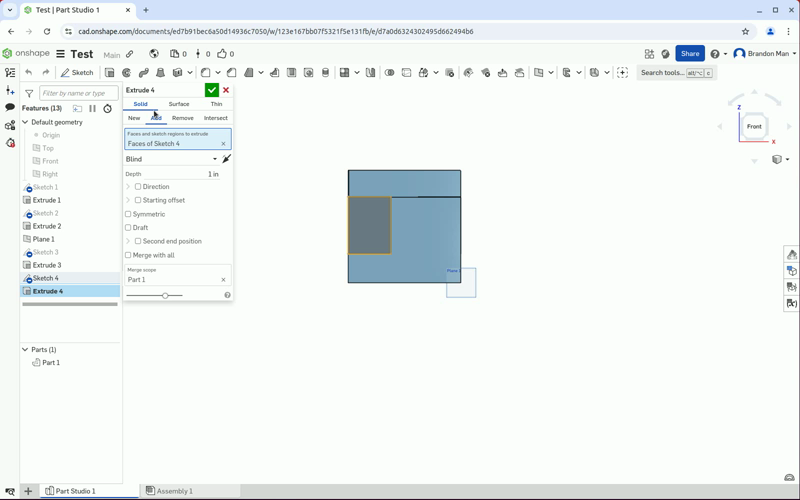
mouse_move(186, 120)
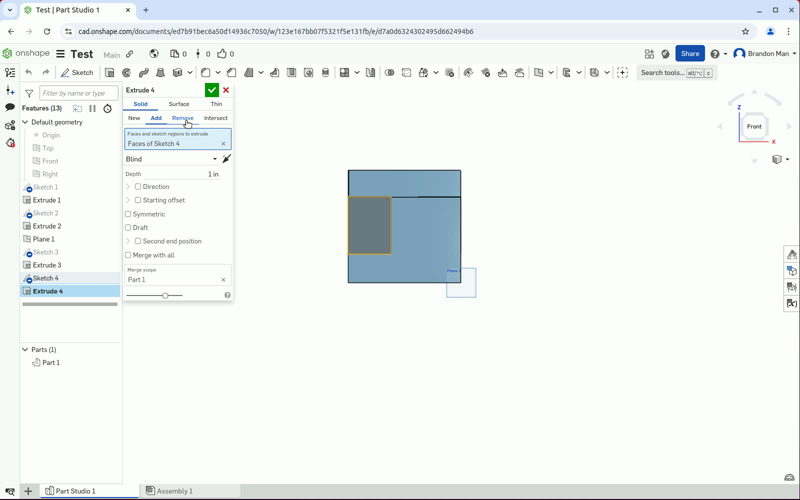
click(186, 120)
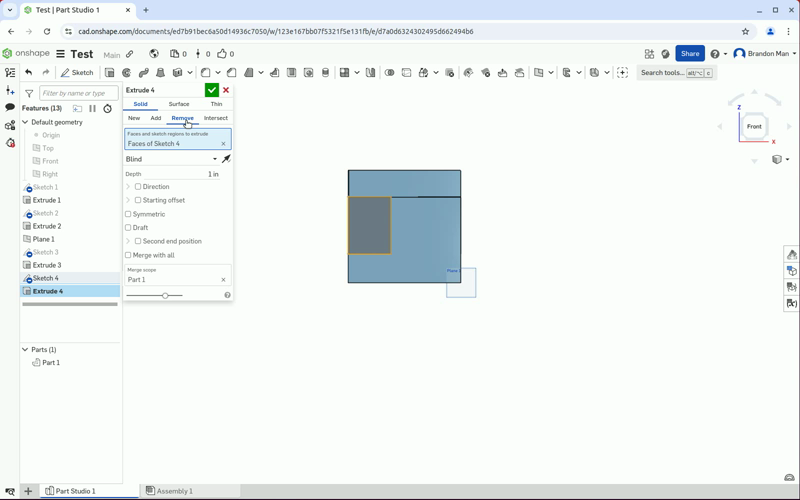
key(tab, 4)
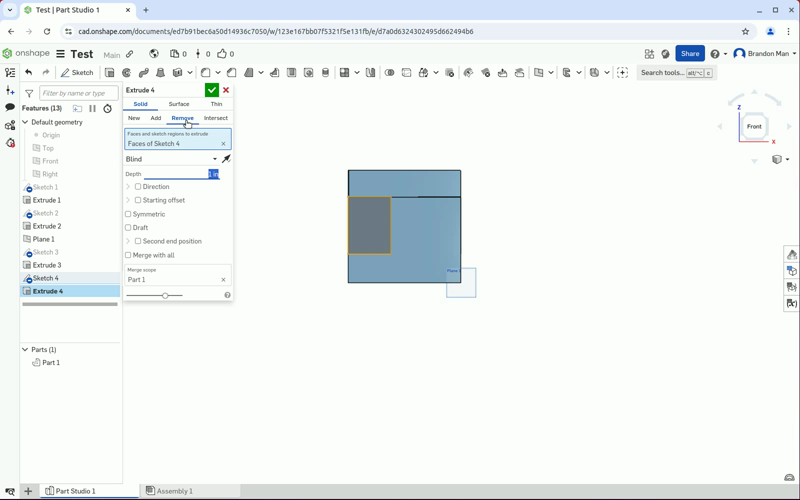
text(17.331)
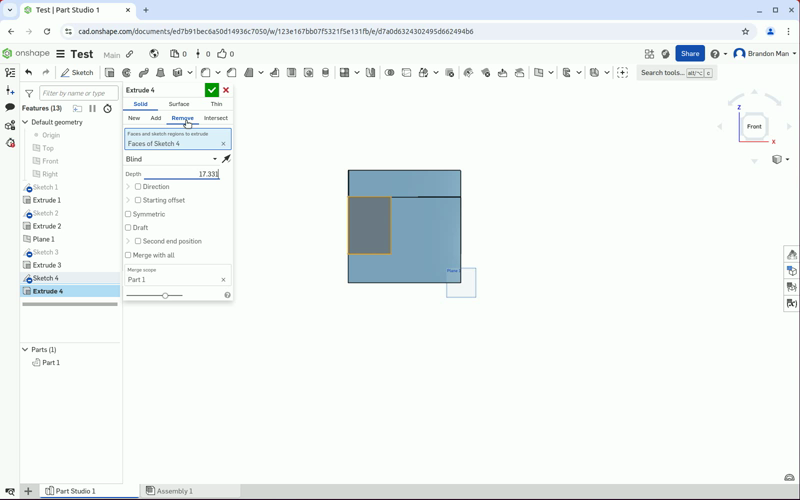
key(tab, 6)
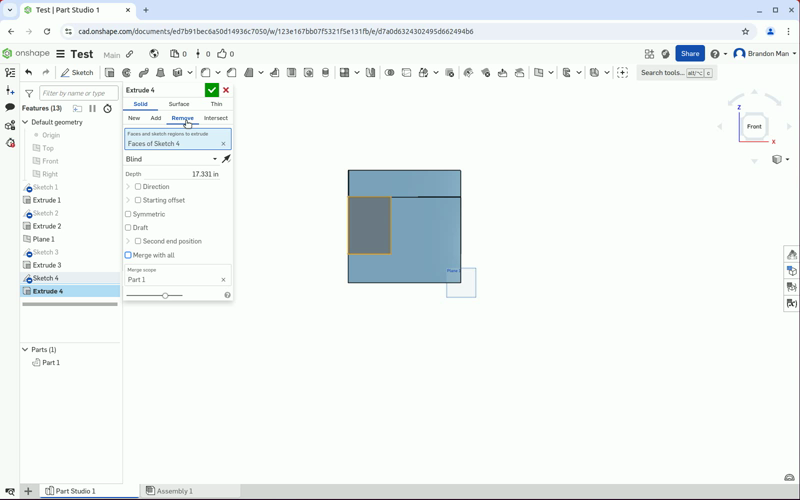
key(space)
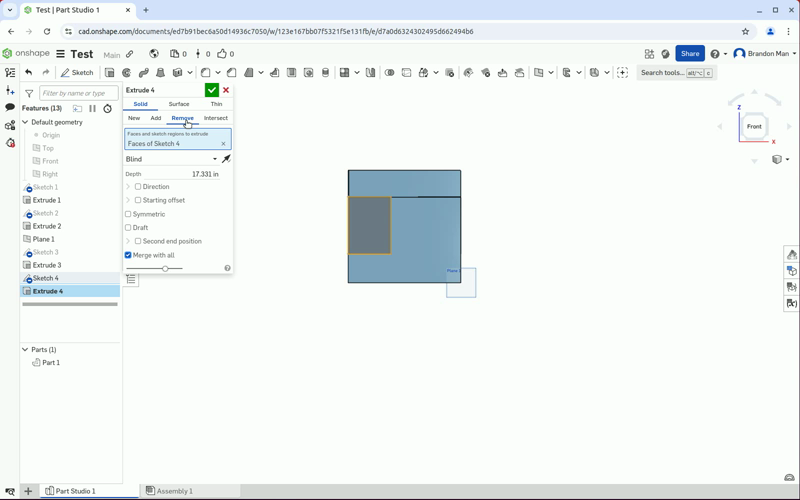
key(enter)
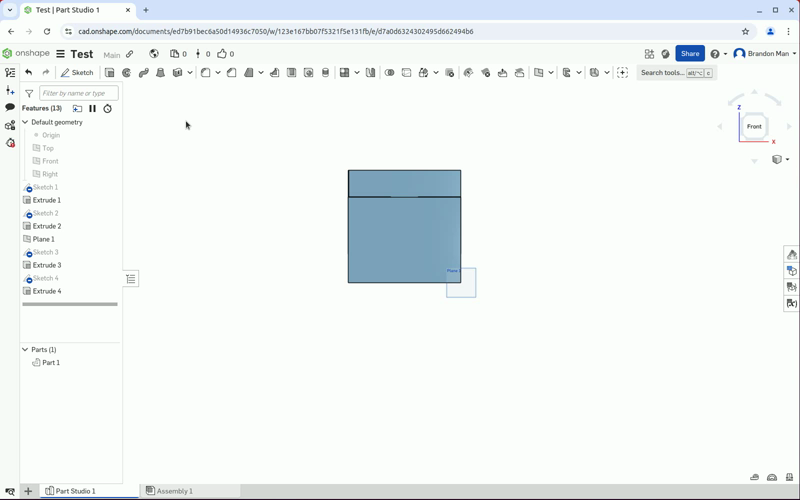
key(shift+h)
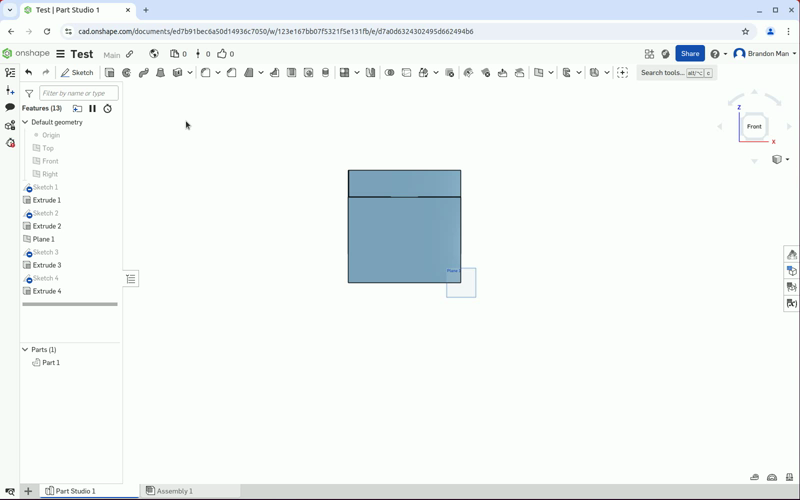
key(shift+h)
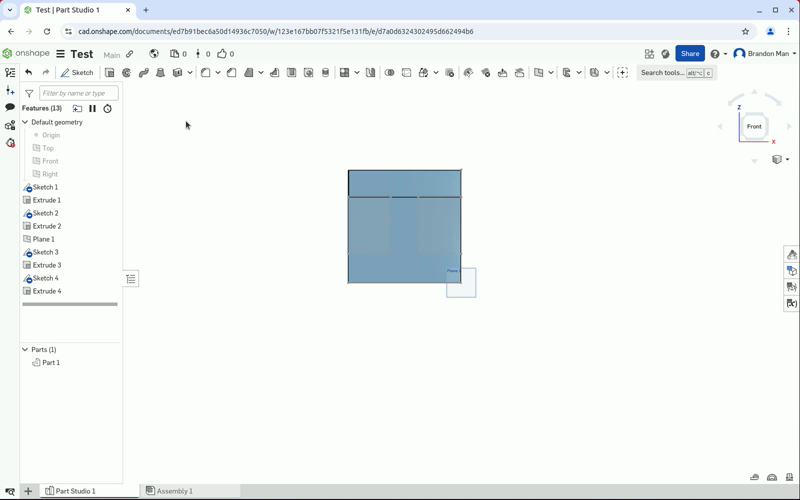
key(shift+7)
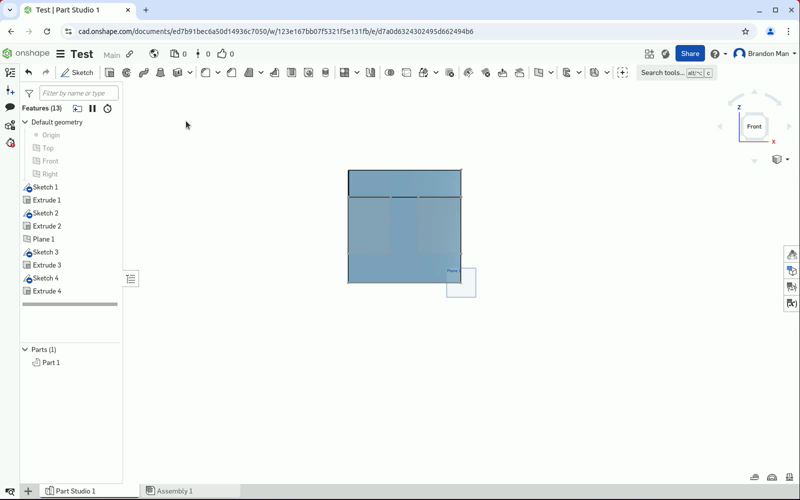
key(left, 2)
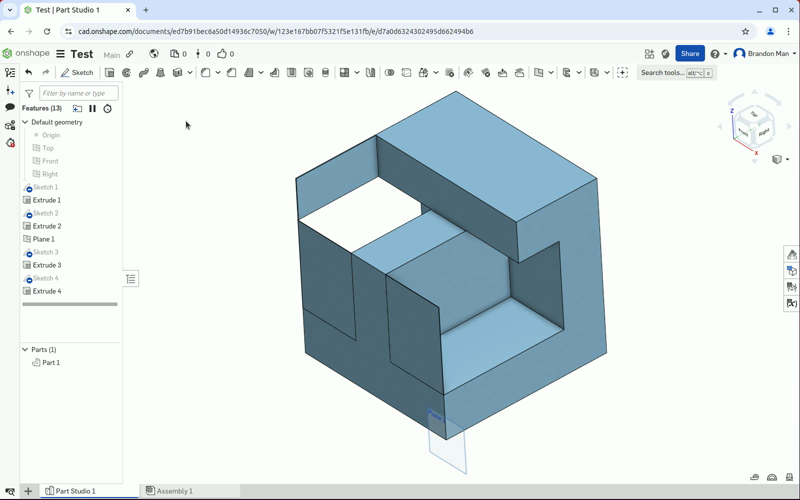
key(down, 2)
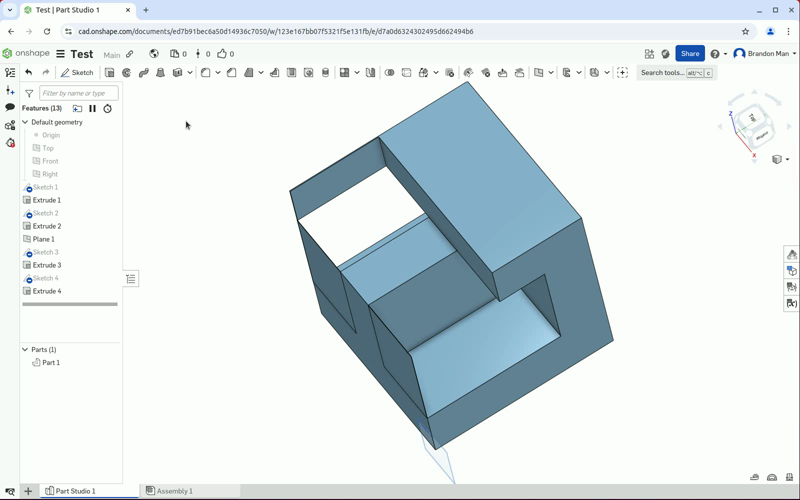
key(up, 2)
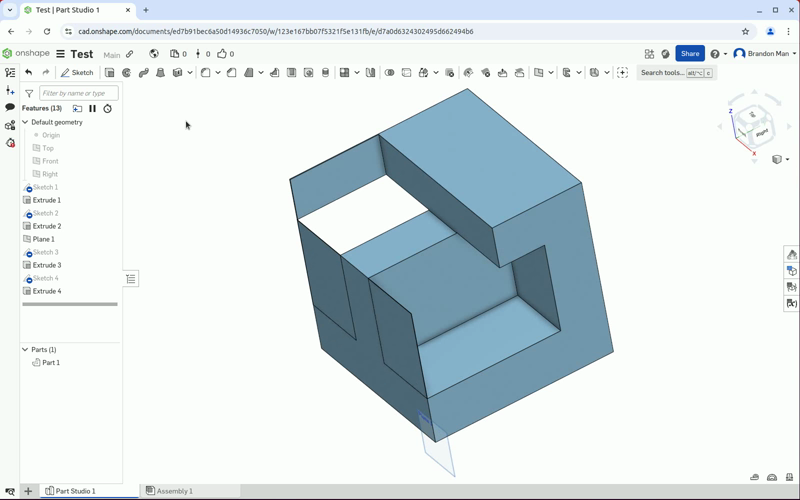
key(right, 2)
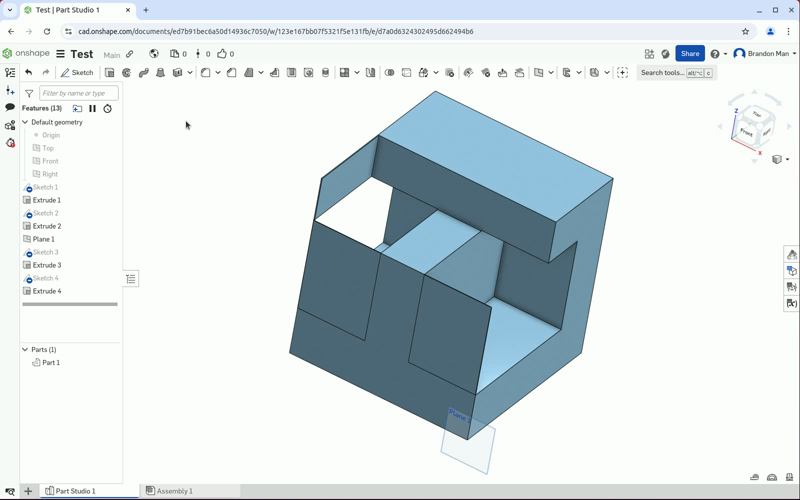
mouse_move(73, 189)
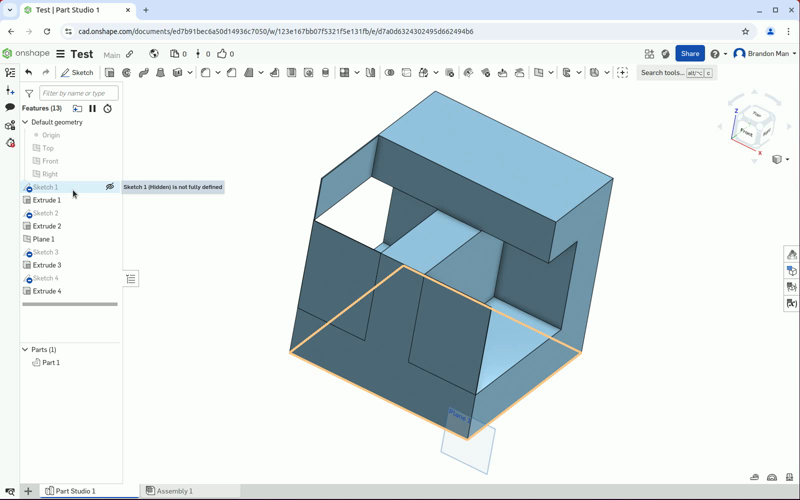
click(73, 189)